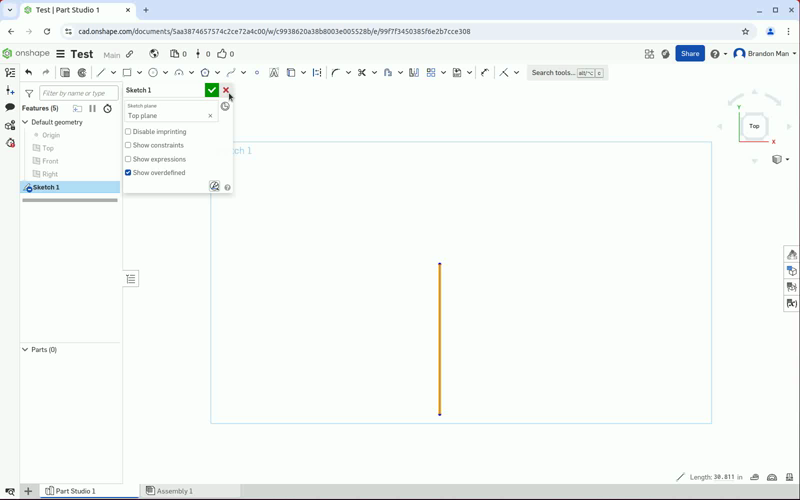
key(shift+h)
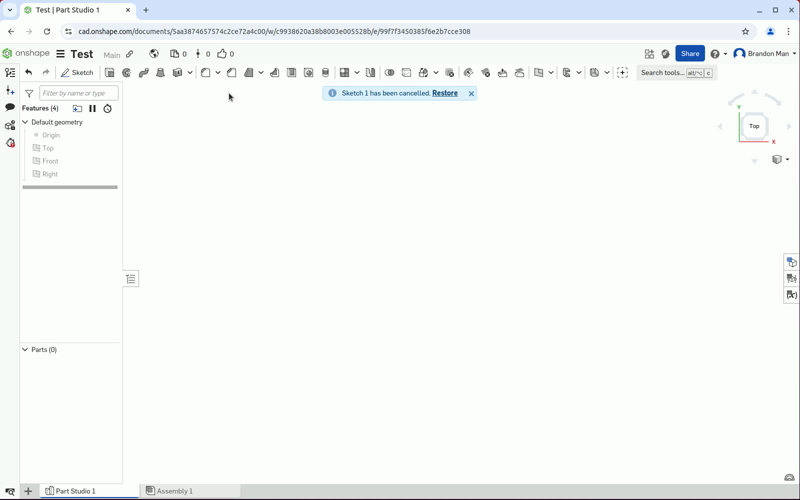
mouse_move(73, 352)
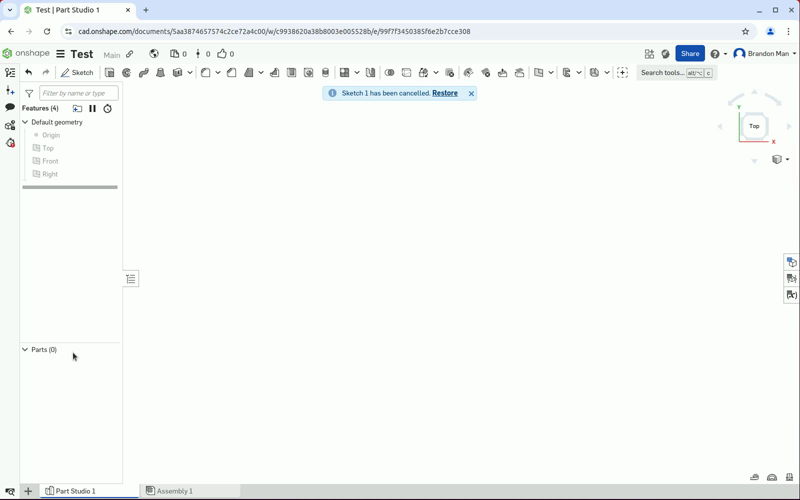
key(y)
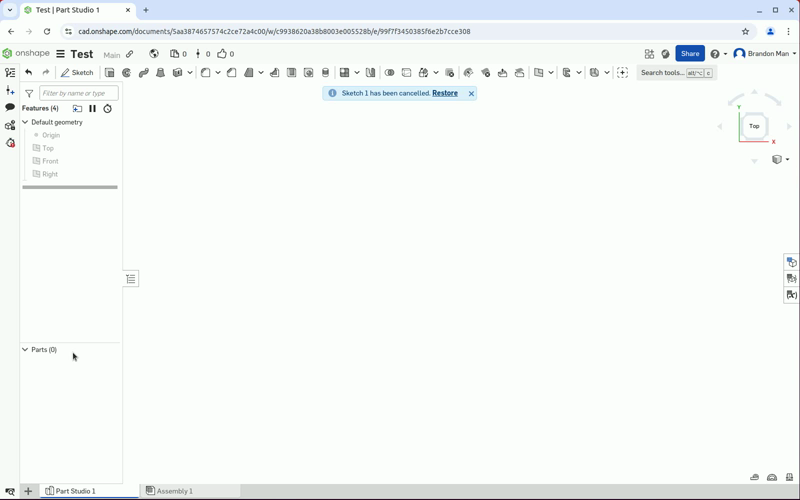
key(shift+p)
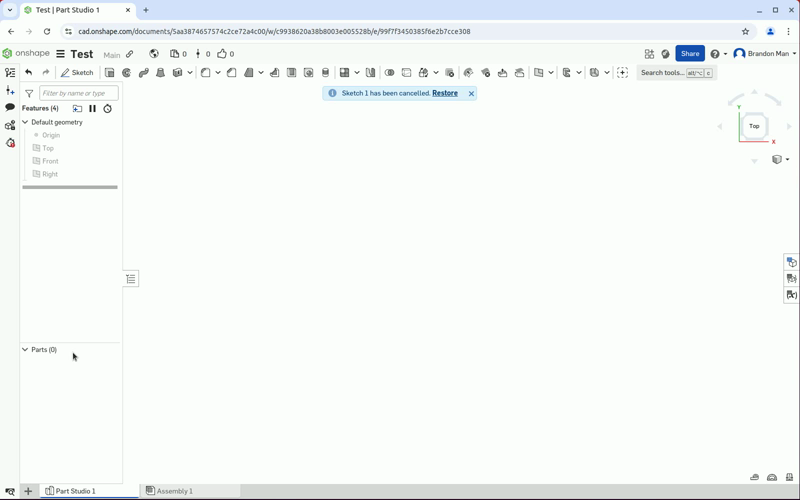
key(space)
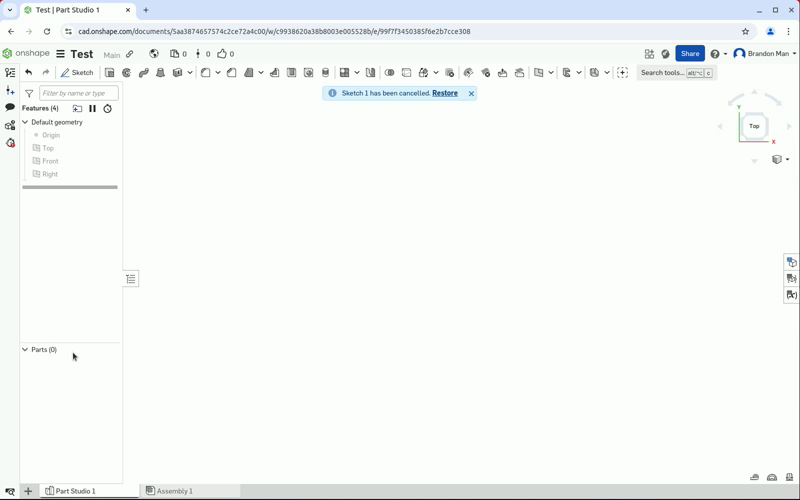
key_down(shift)
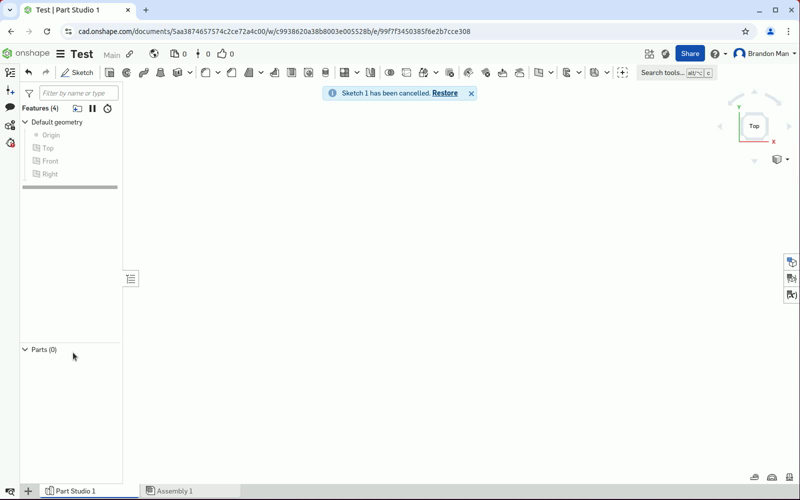
key(up)
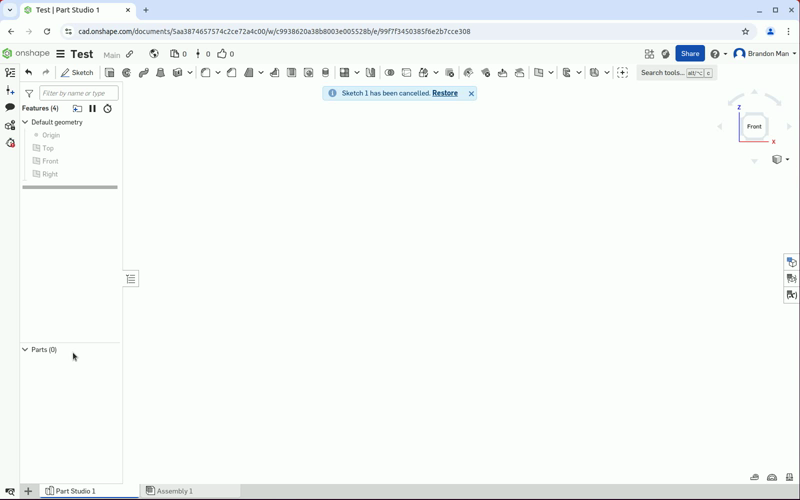
key_up(shift)
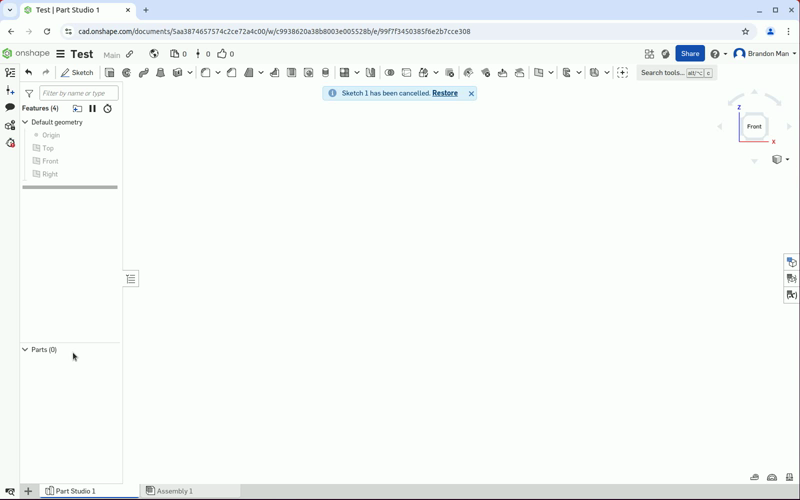
mouse_move(73, 352)
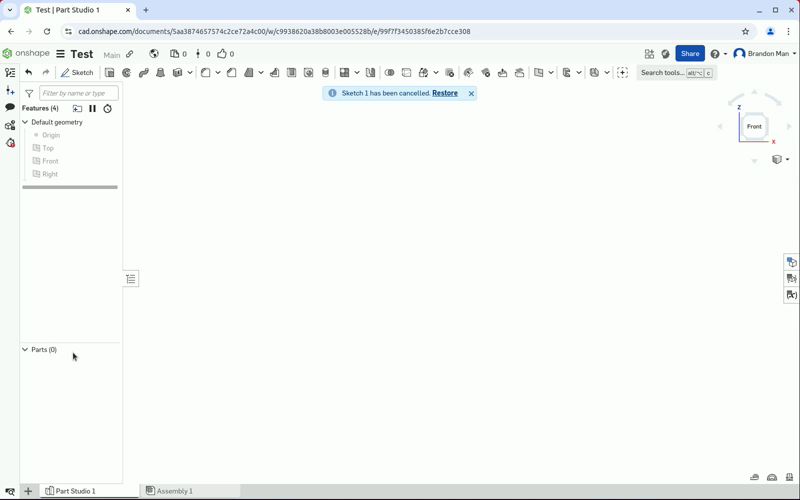
key(shift+y)
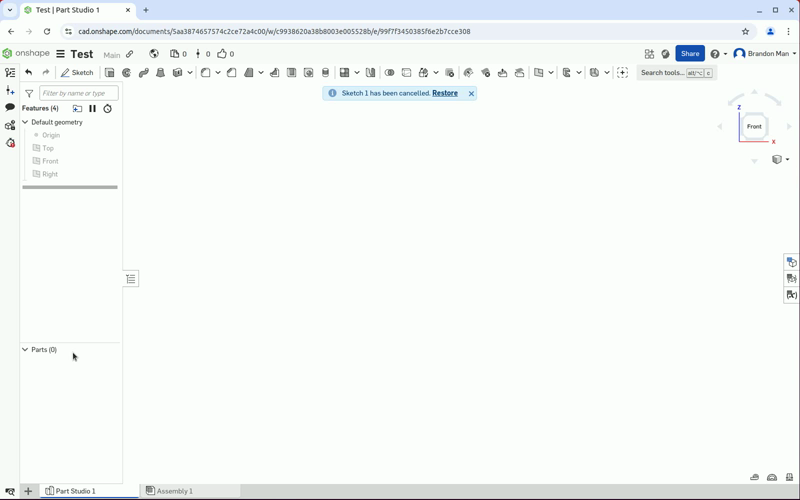
key(shift+s)
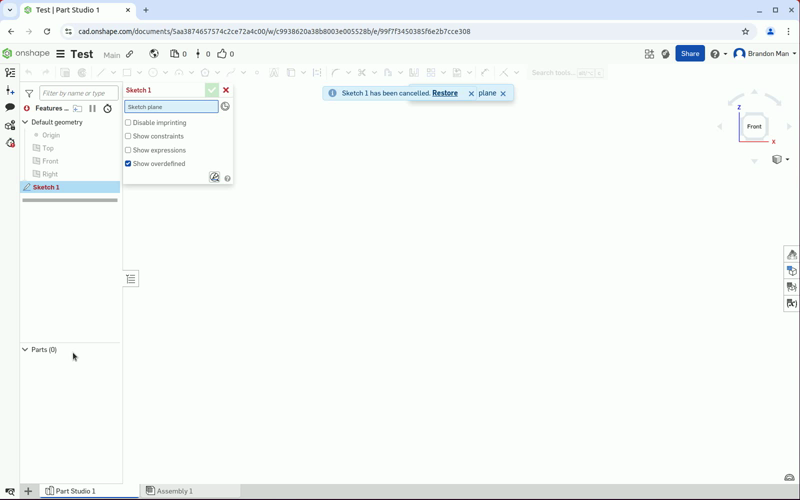
mouse_move(73, 163)
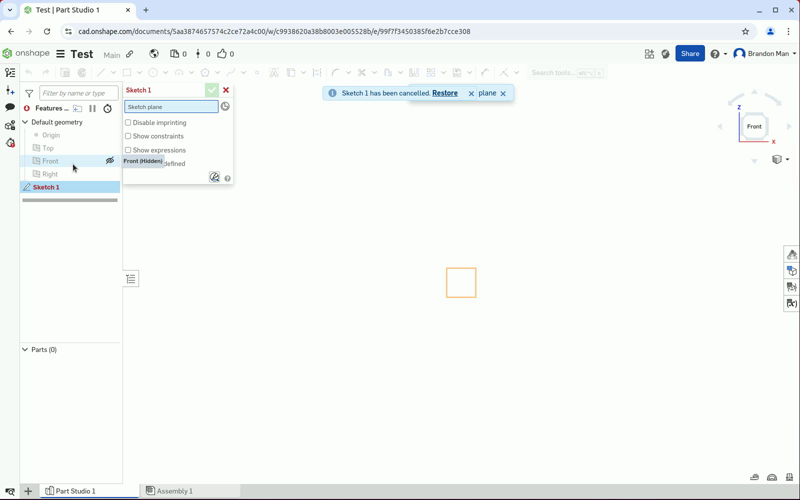
click(73, 163)
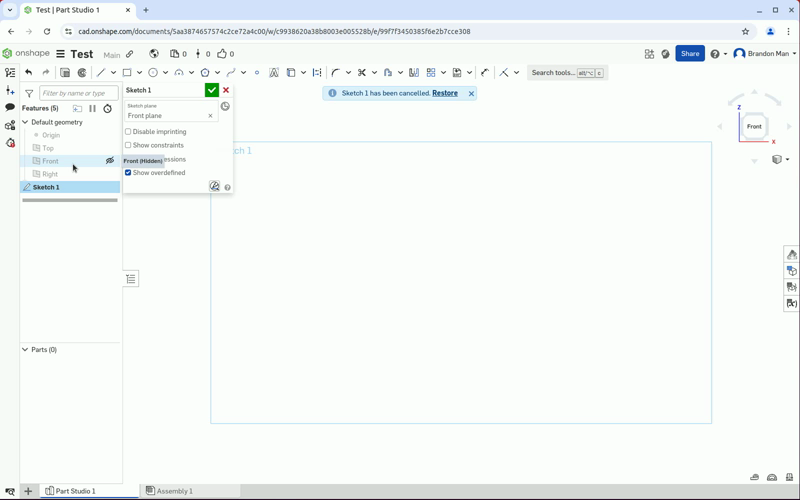
mouse_move(73, 352)
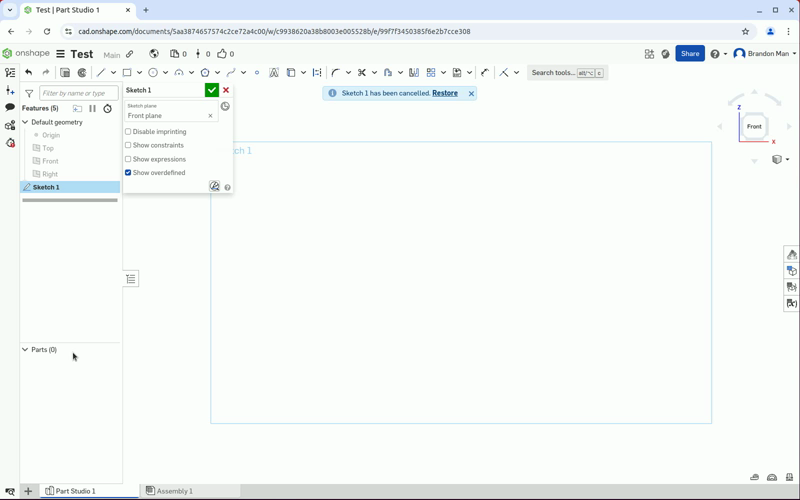
key(y)
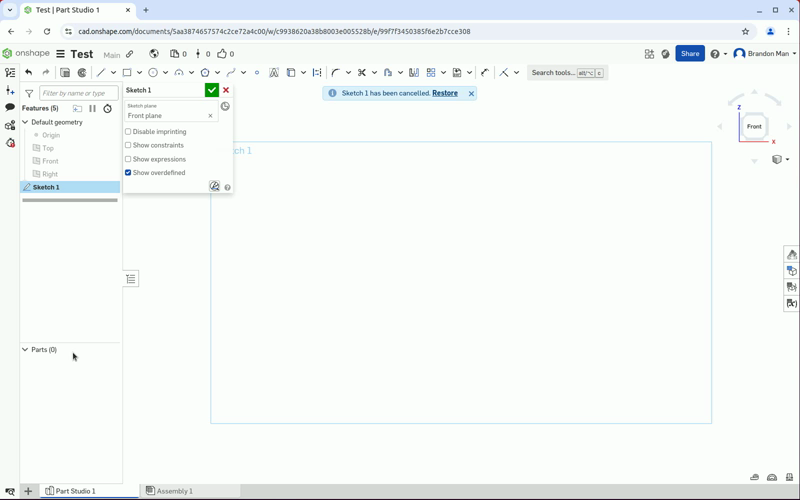
key(l)
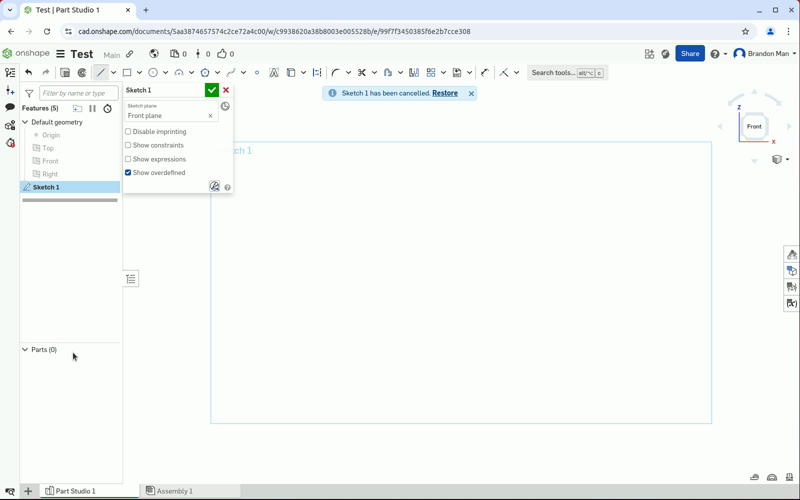
key_down(shift)
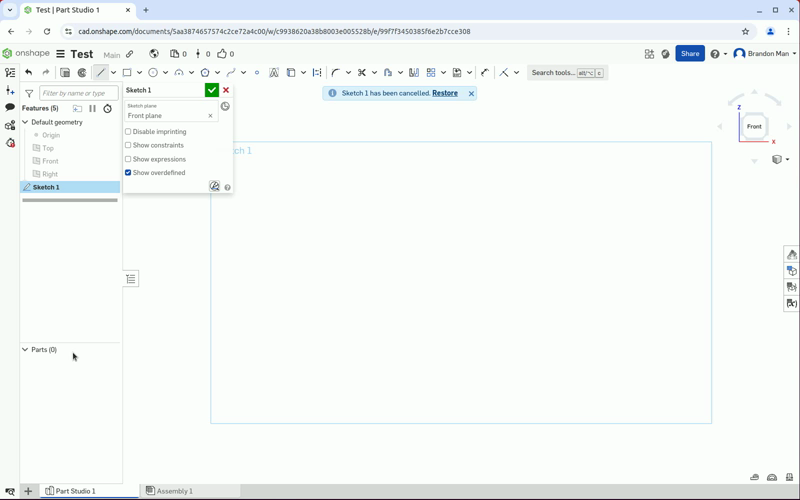
mouse_move(417, 261)
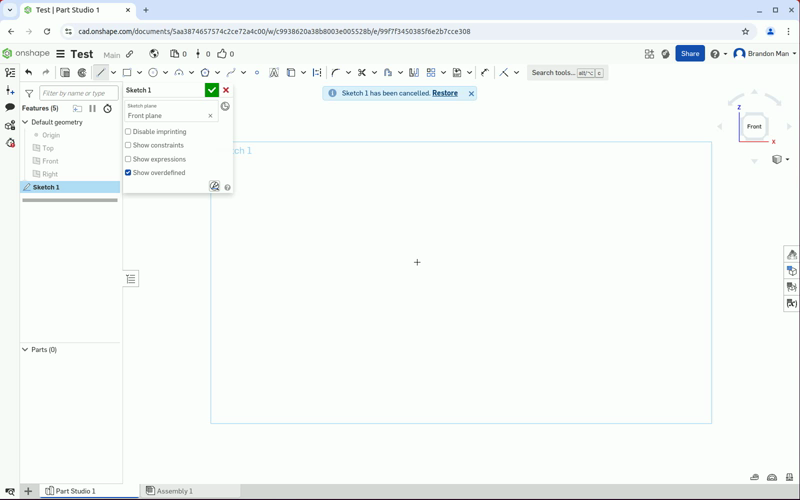
click(417, 261)
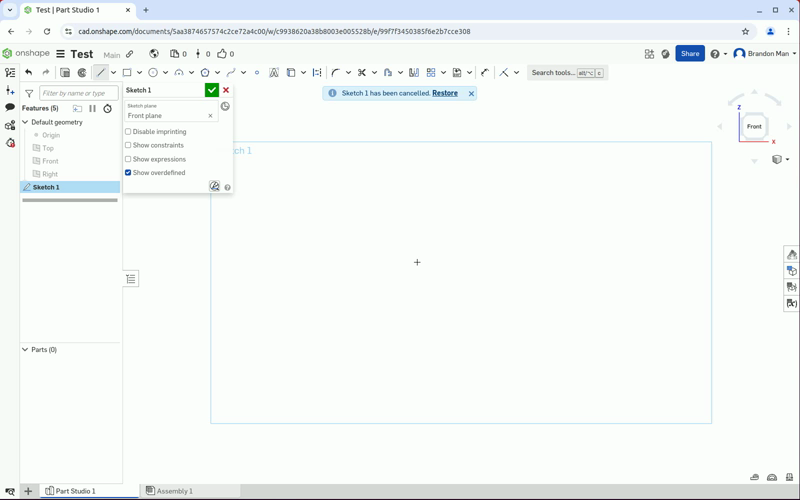
key_up(shift)
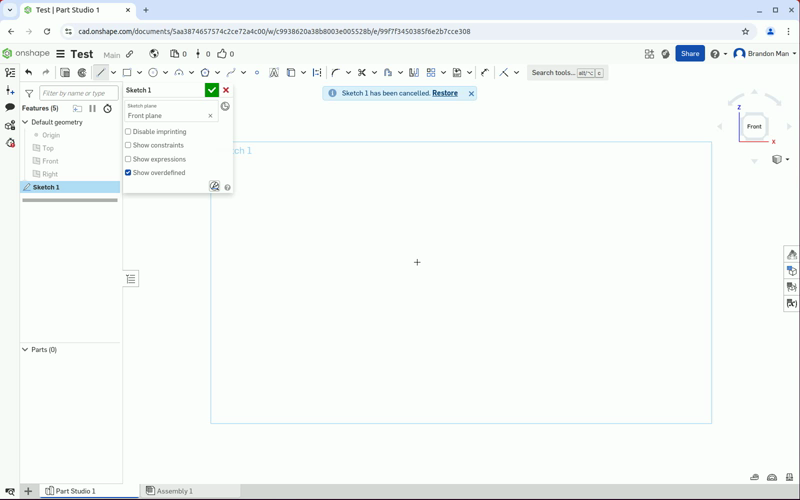
key_down(shift)
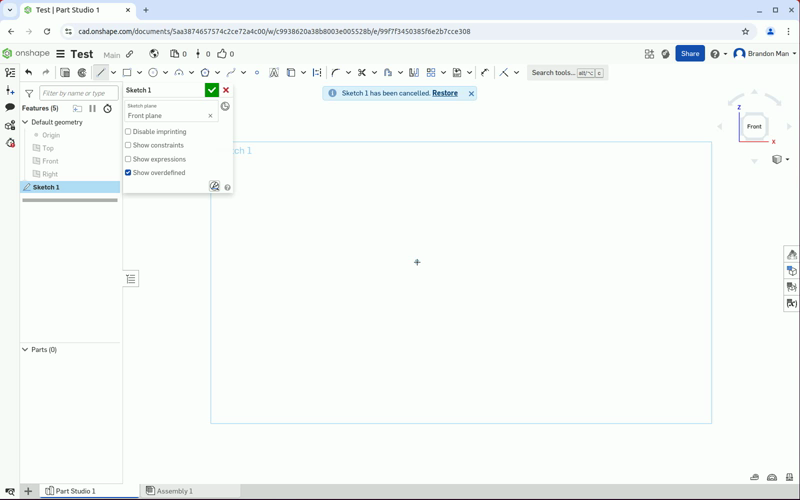
mouse_move(486, 261)
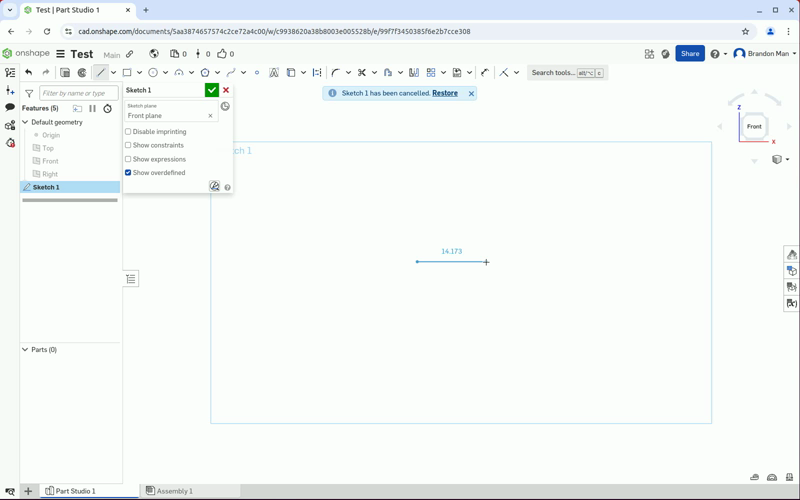
click(486, 261)
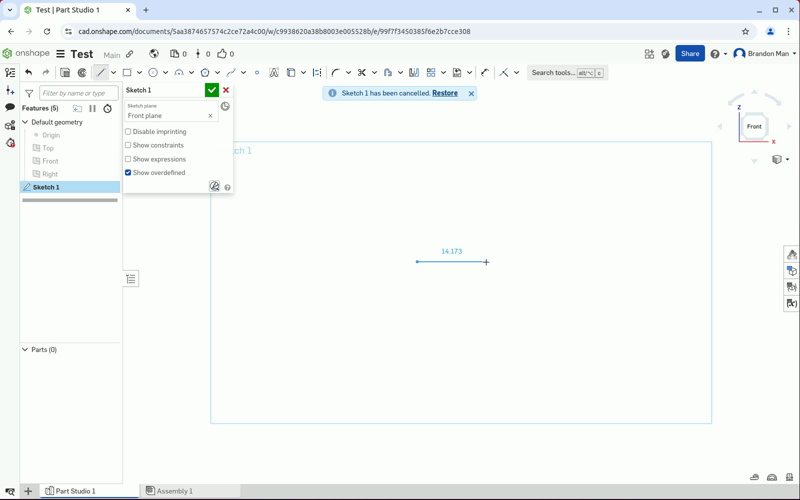
key_up(shift)
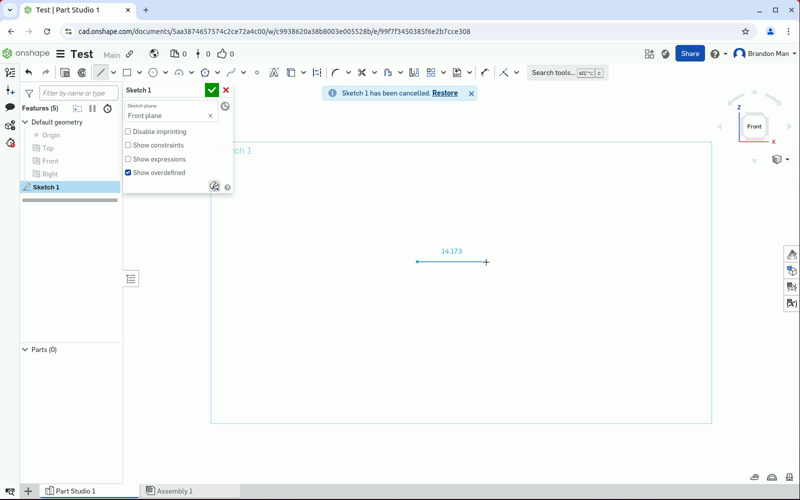
key_down(shift)
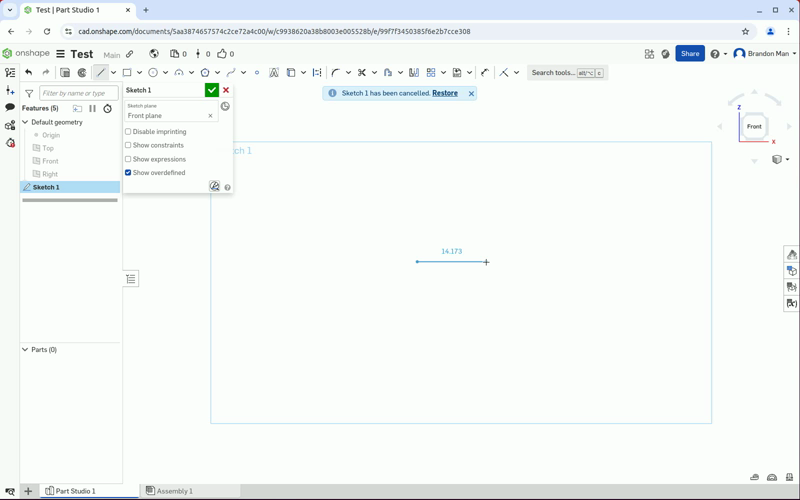
mouse_move(516, 261)
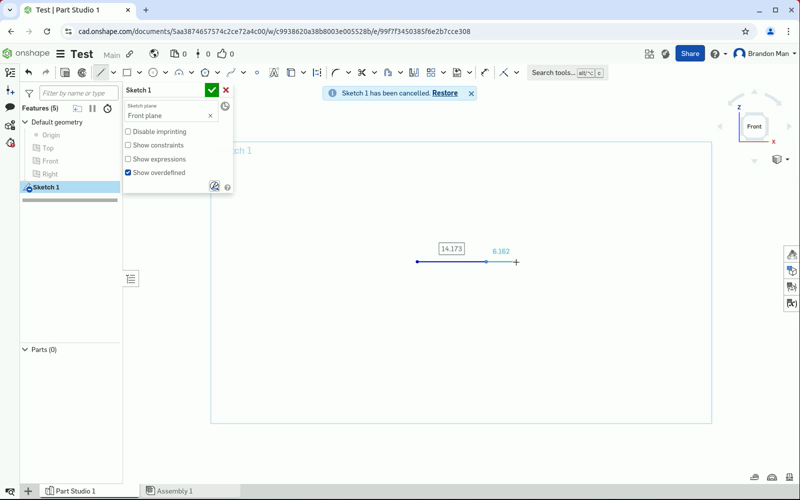
mouse_move(486, 249)
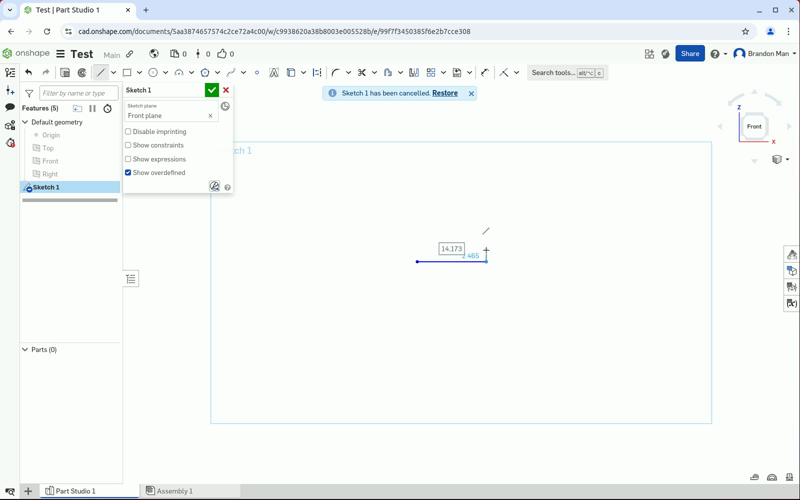
click(486, 249)
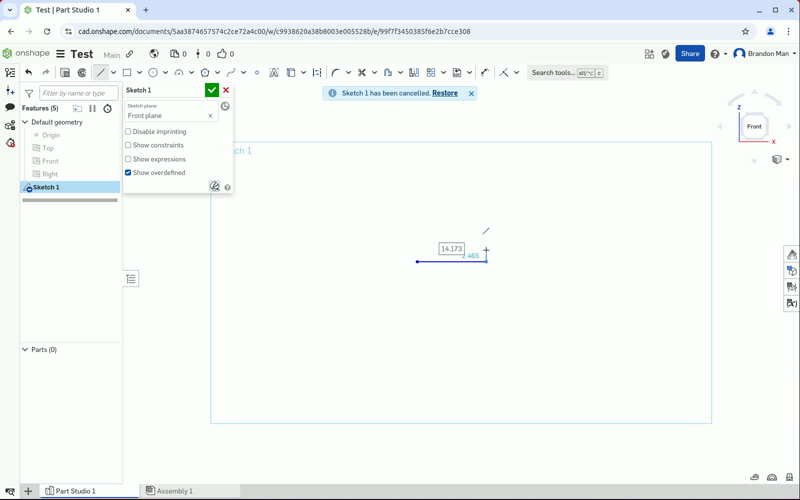
key_up(shift)
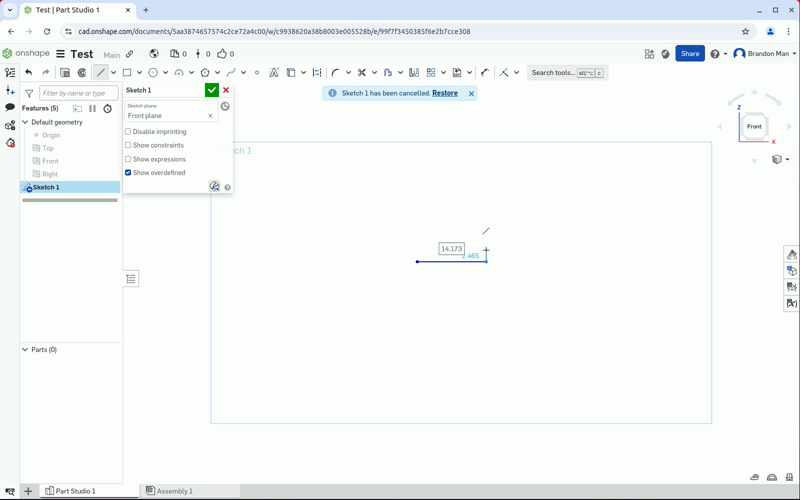
key_down(shift)
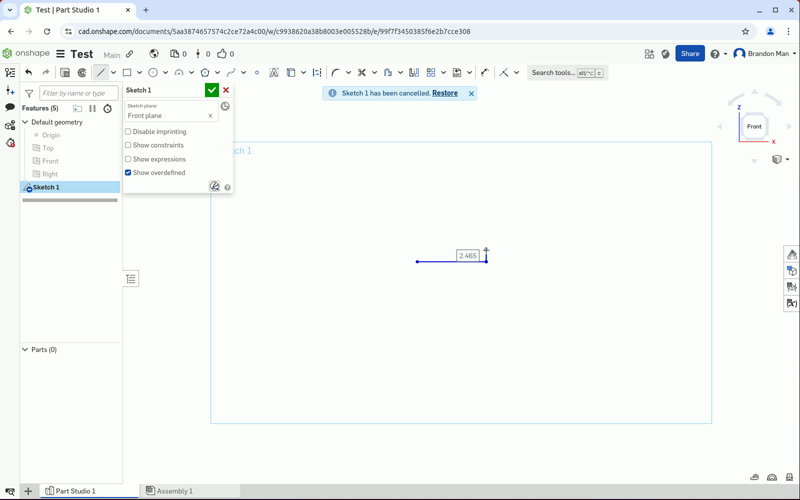
mouse_move(417, 249)
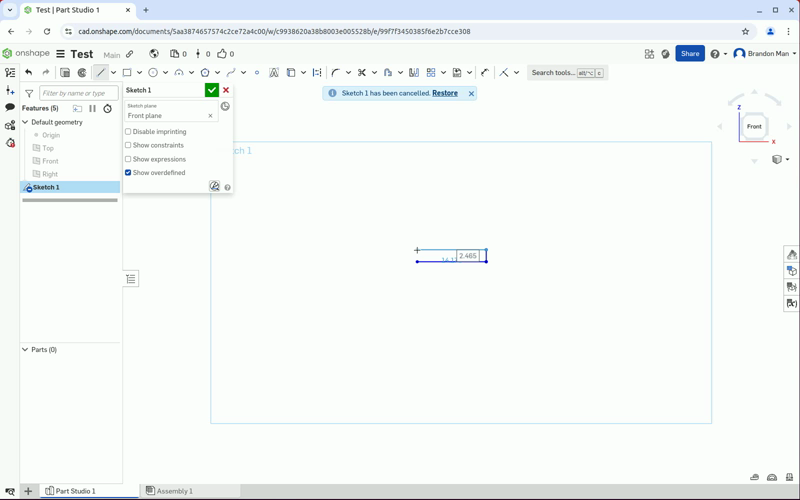
click(417, 249)
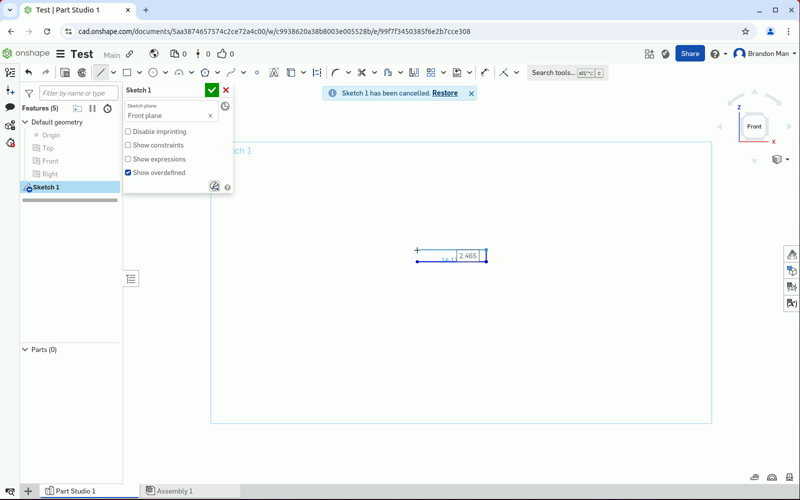
key_up(shift)
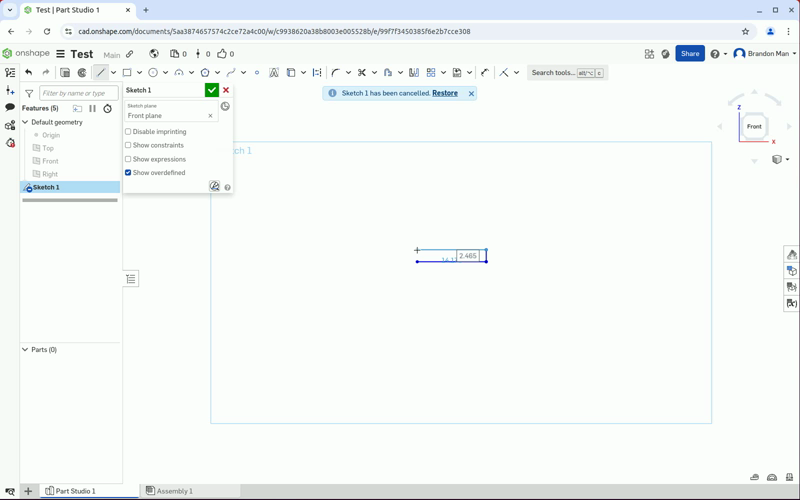
mouse_move(447, 249)
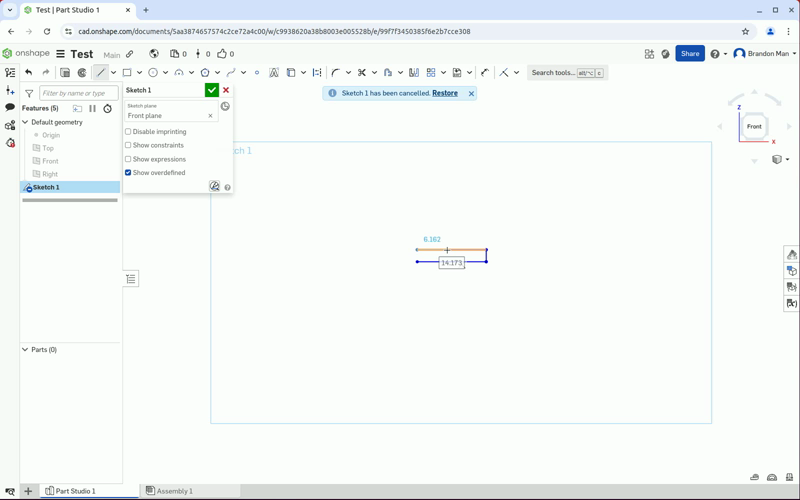
key_down(shift)
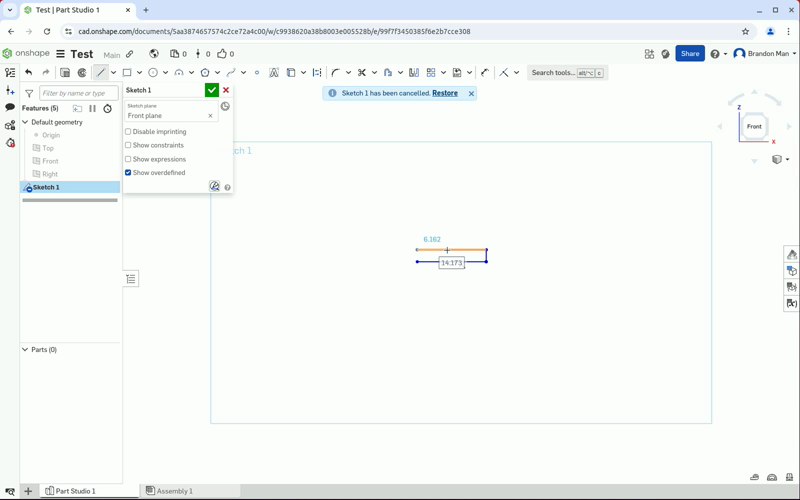
mouse_move(417, 261)
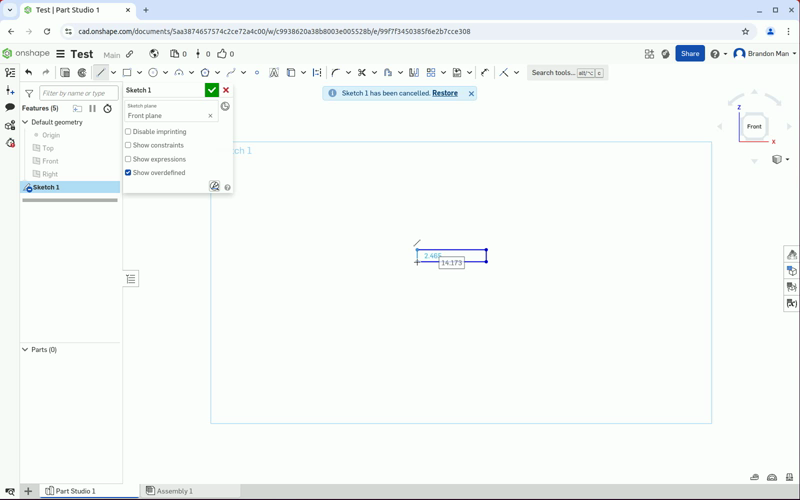
key_up(shift)
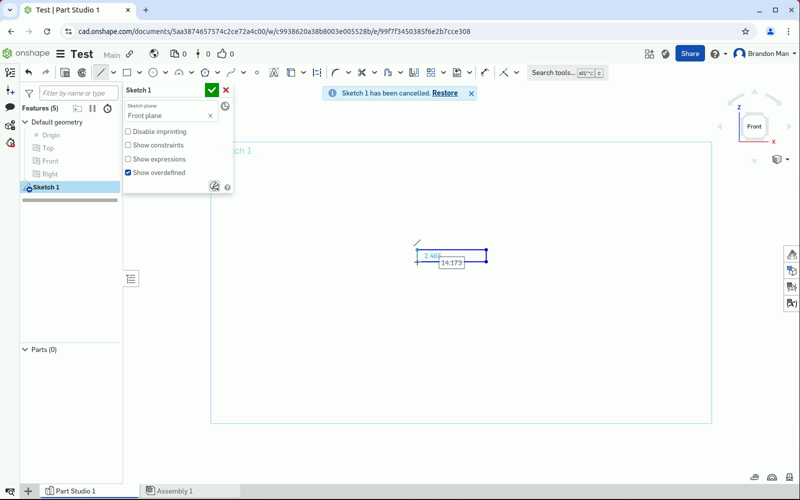
click(417, 261)
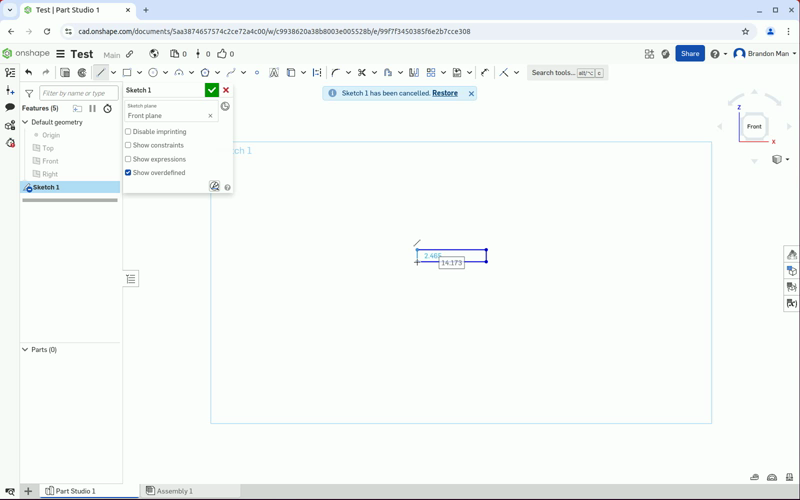
key(esc)
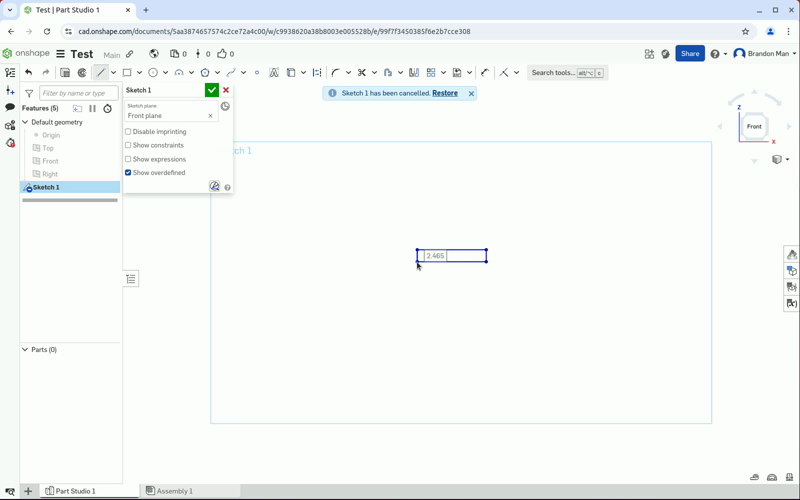
mouse_move(443, 250)
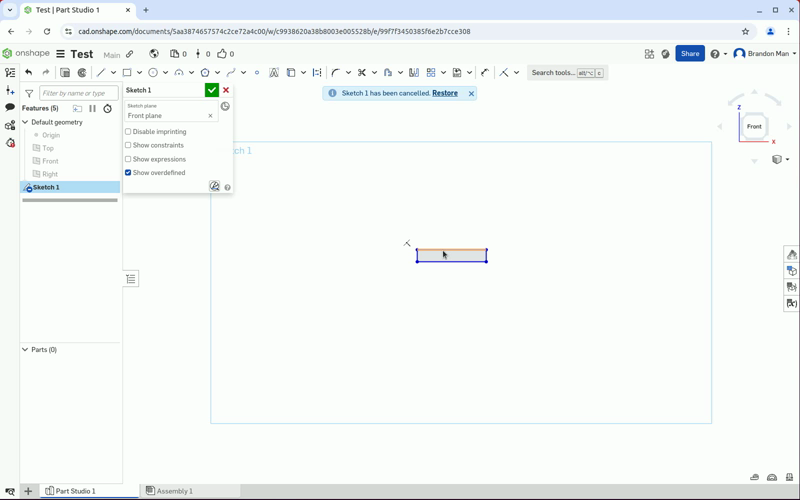
scroll(6)
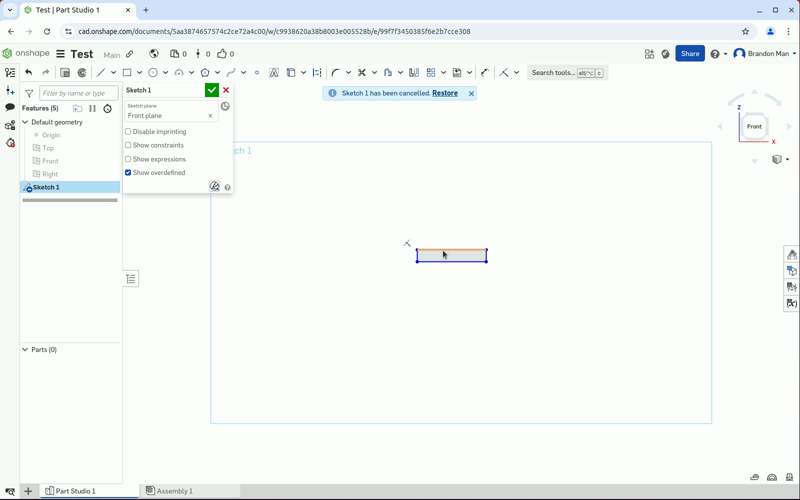
scroll(6)
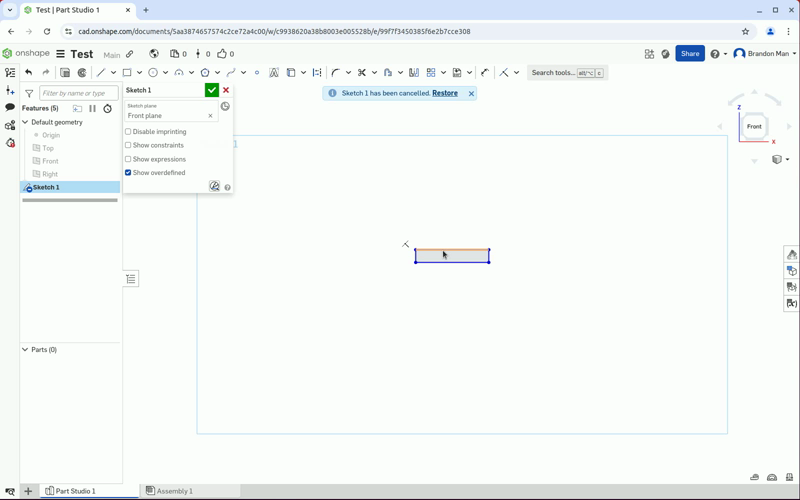
scroll(6)
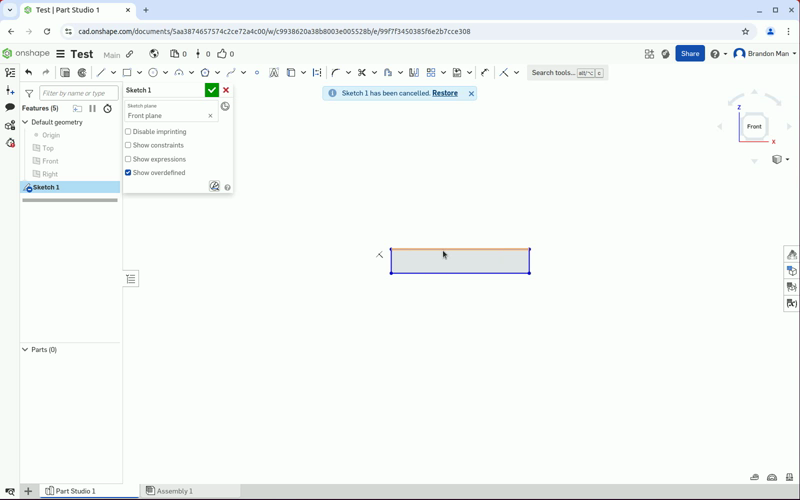
scroll(6)
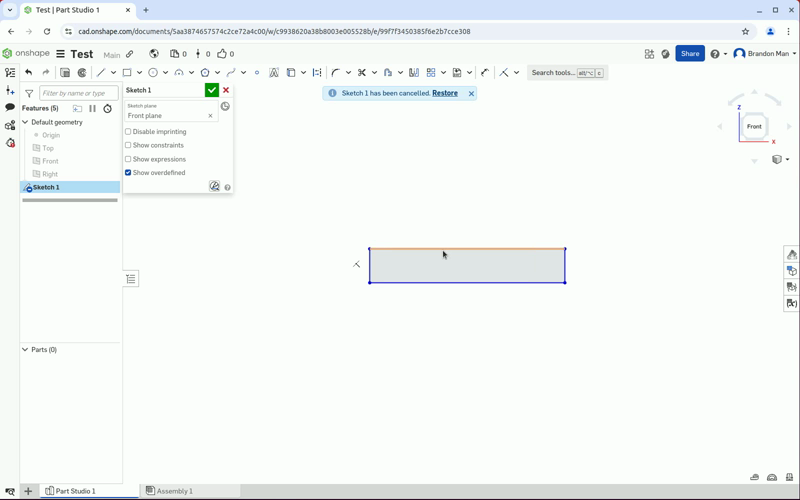
scroll(6)
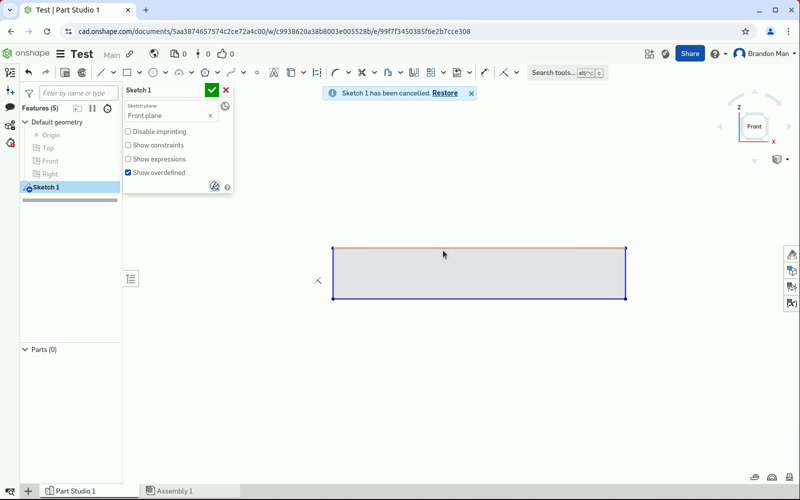
scroll(6)
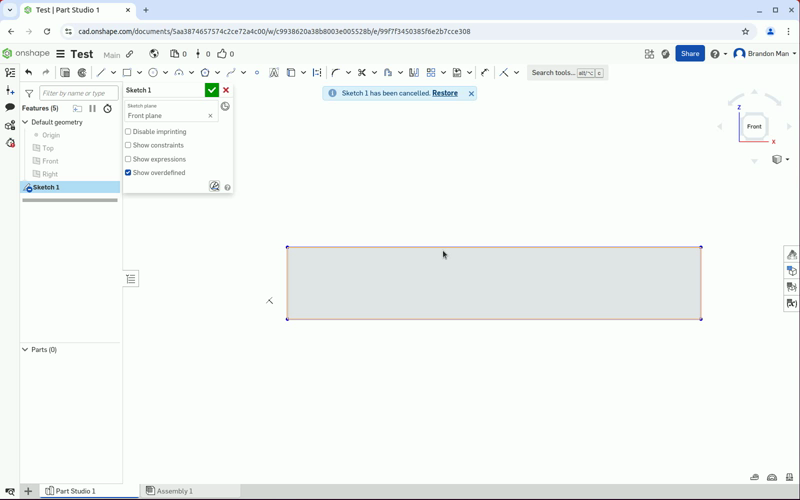
scroll(6)
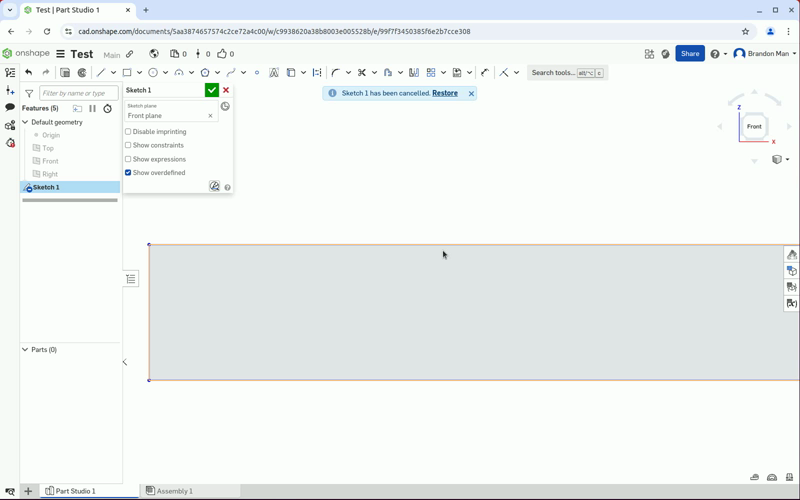
click(443, 250)
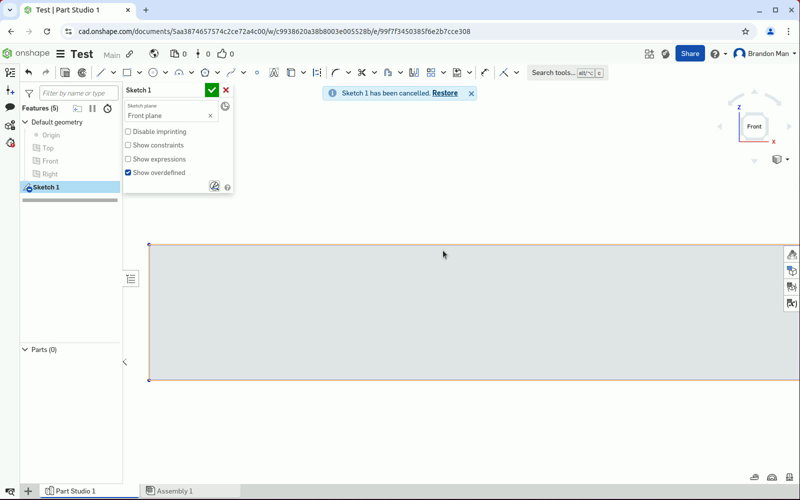
scroll(-6)
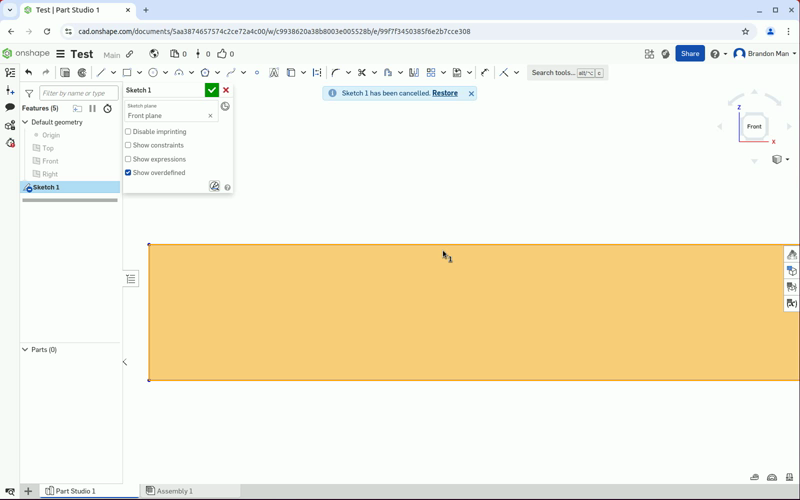
scroll(-6)
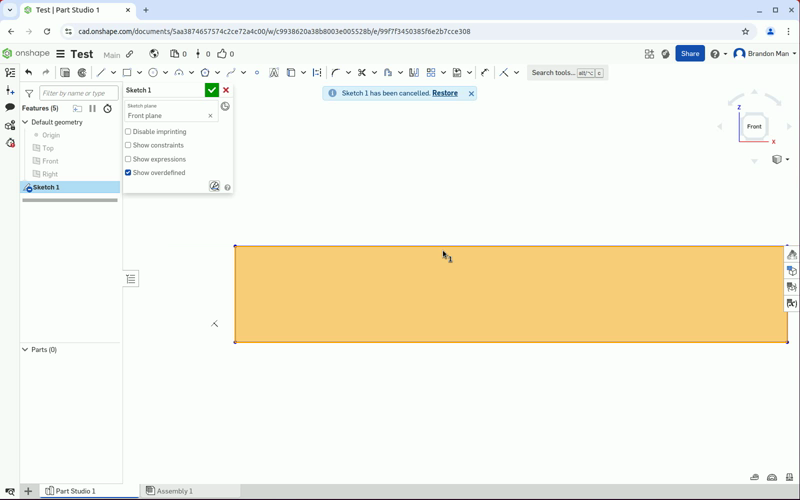
scroll(-6)
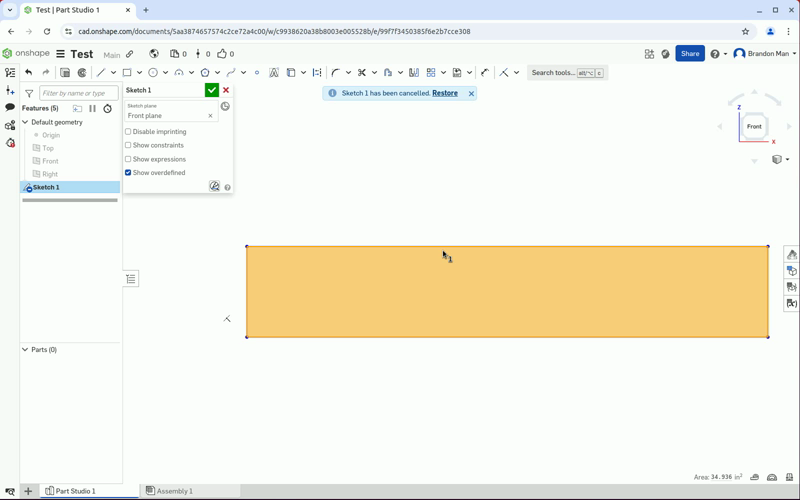
scroll(-6)
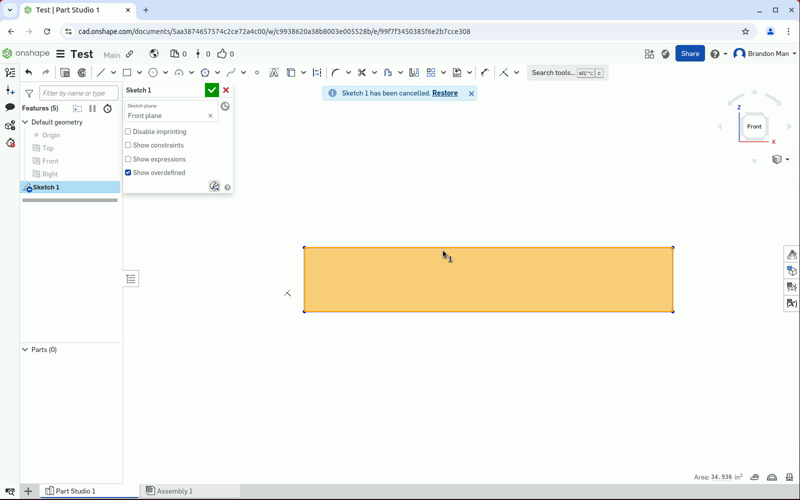
scroll(-6)
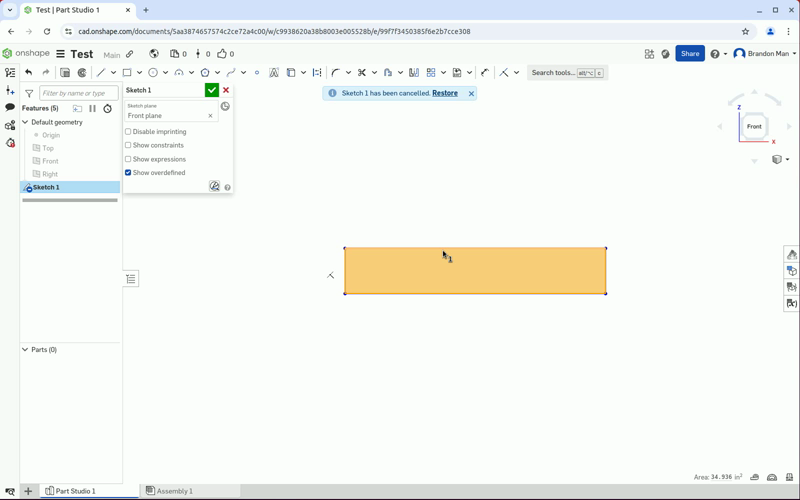
scroll(-6)
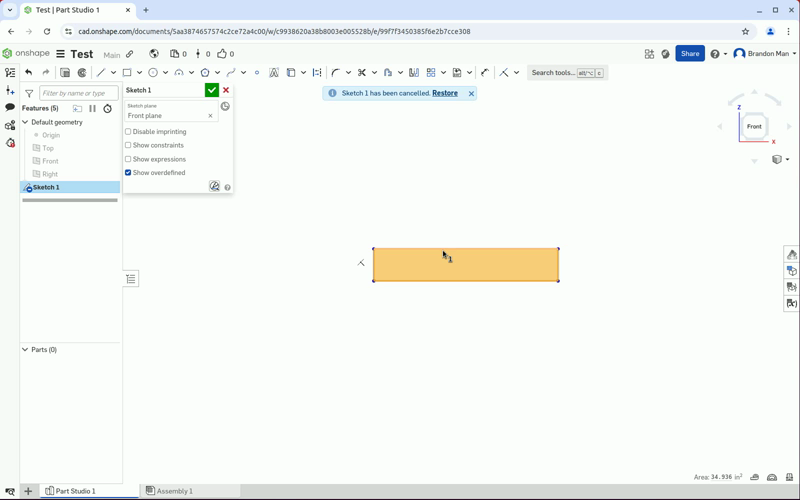
scroll(-6)
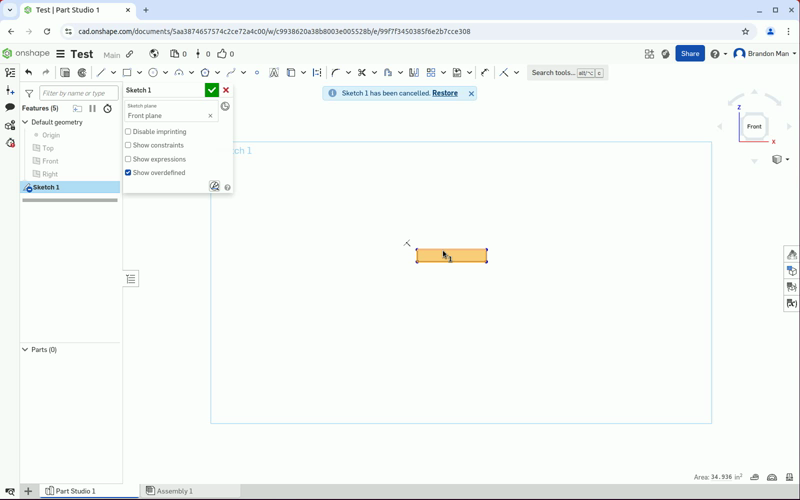
mouse_move(73, 352)
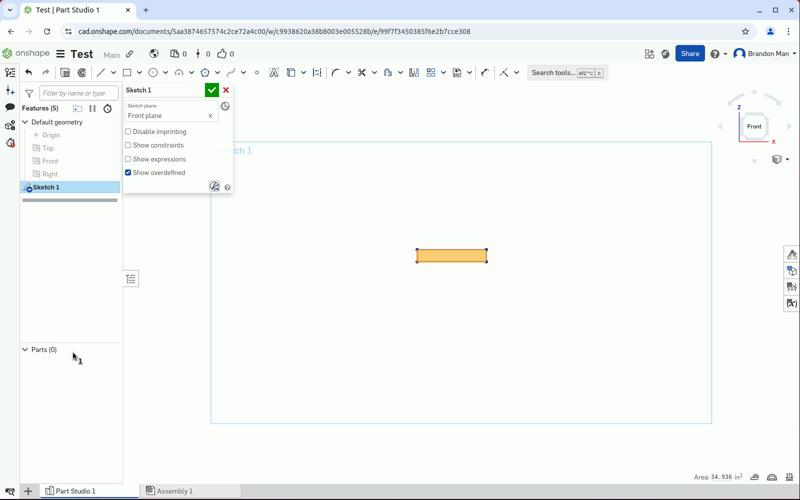
key(shift+y)
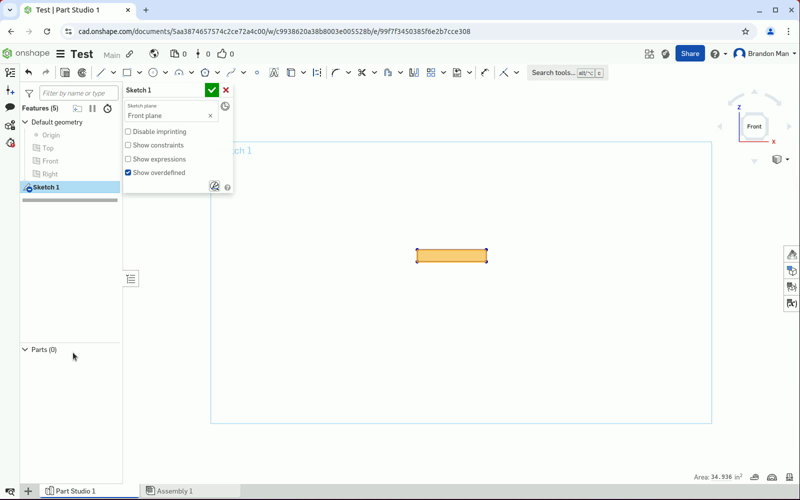
key(shift+e)
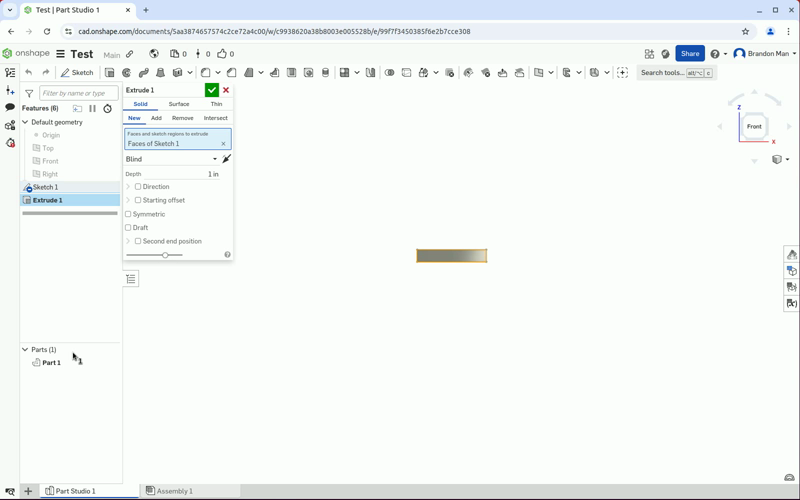
mouse_move(143, 106)
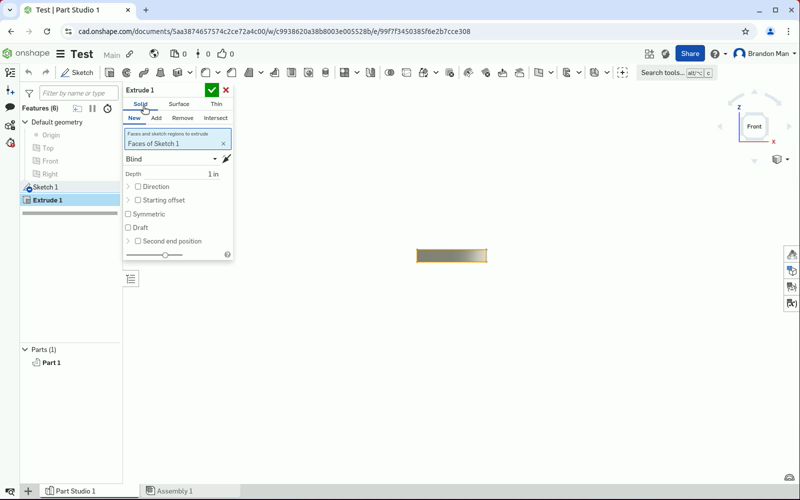
click(143, 106)
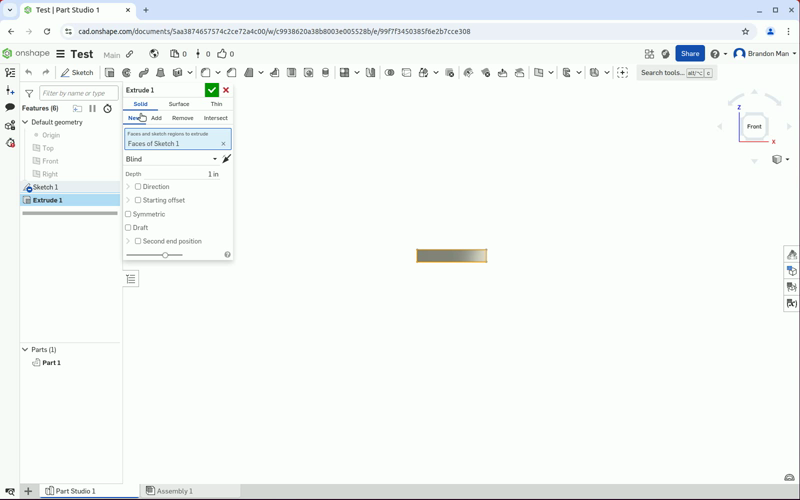
mouse_move(137, 120)
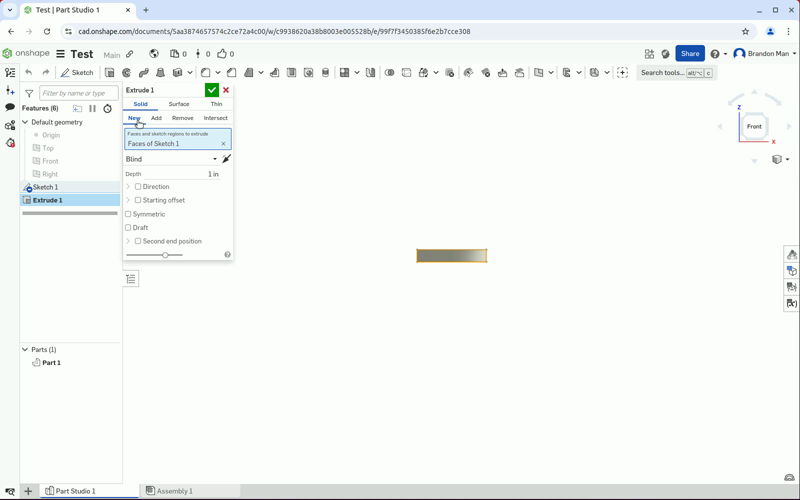
click(137, 120)
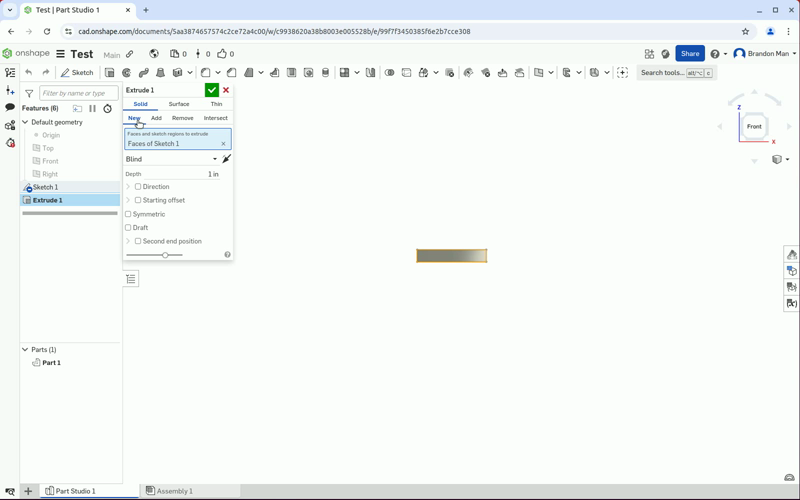
key(tab, 4)
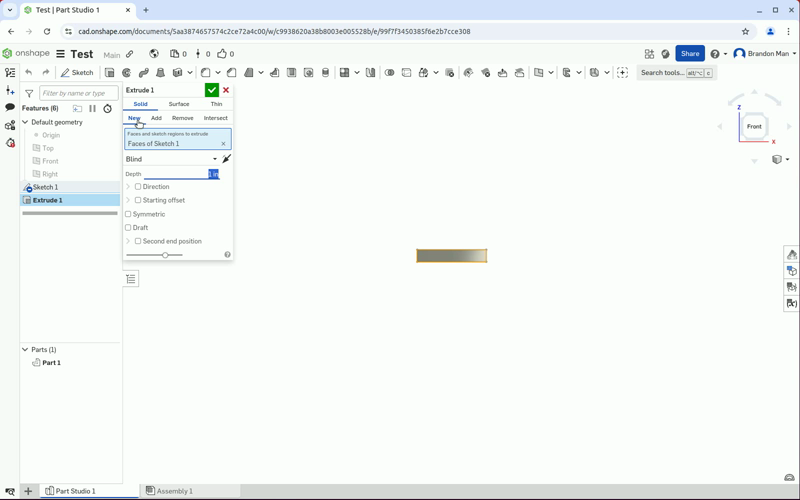
text(23.108)
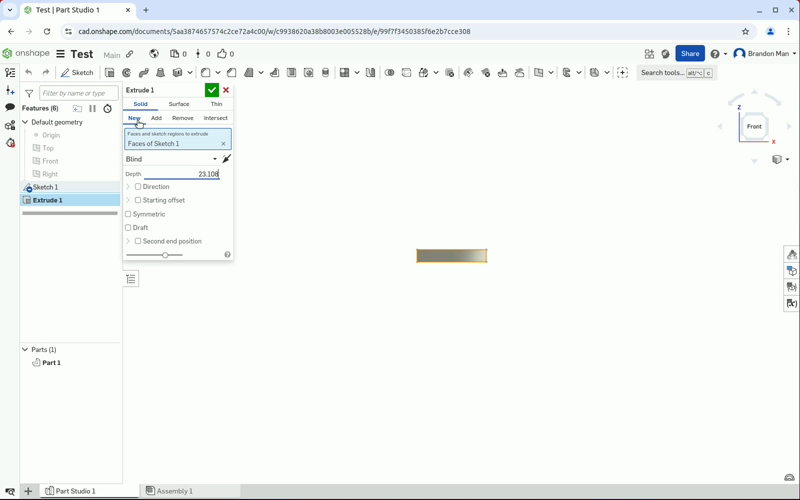
key(enter)
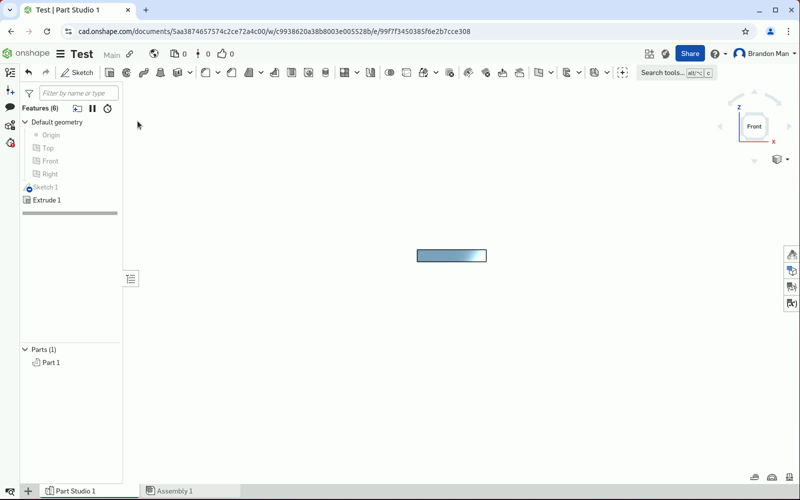
key(shift+h)
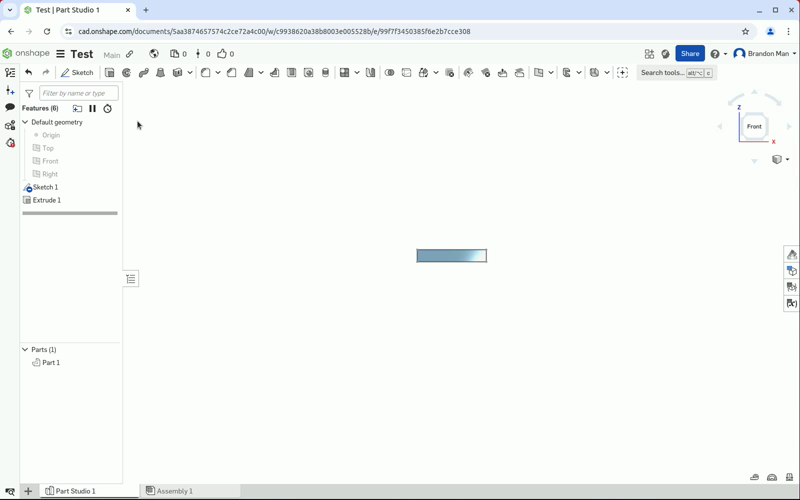
key(shift+h)
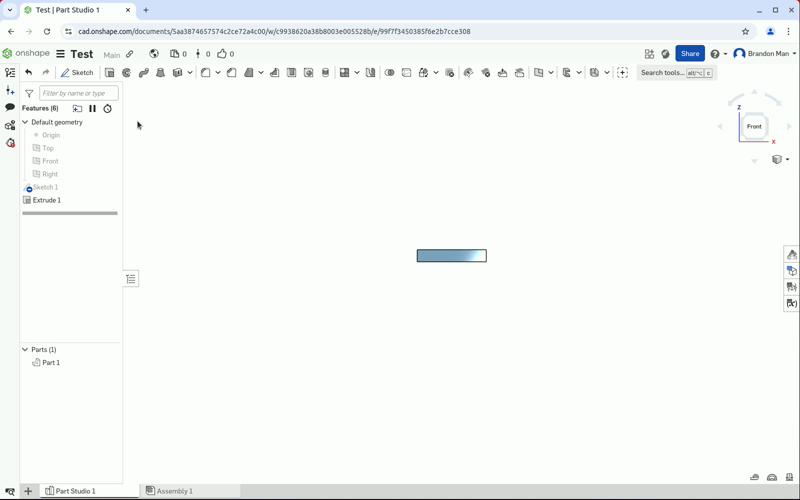
mouse_move(73, 189)
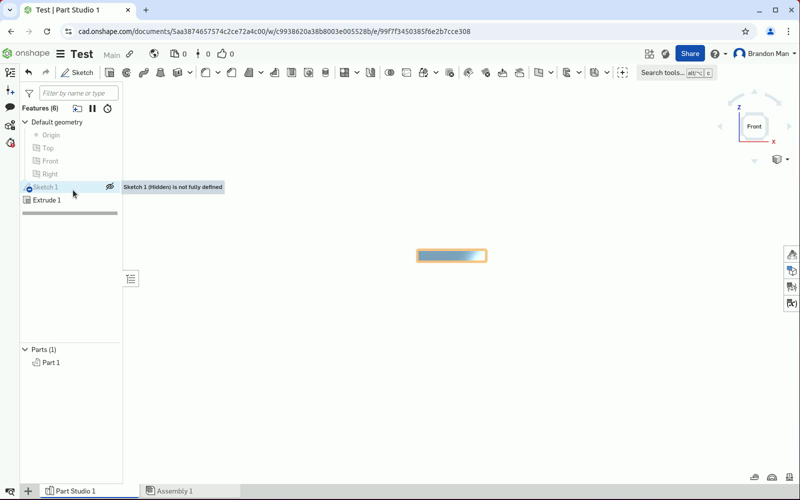
click(73, 189)
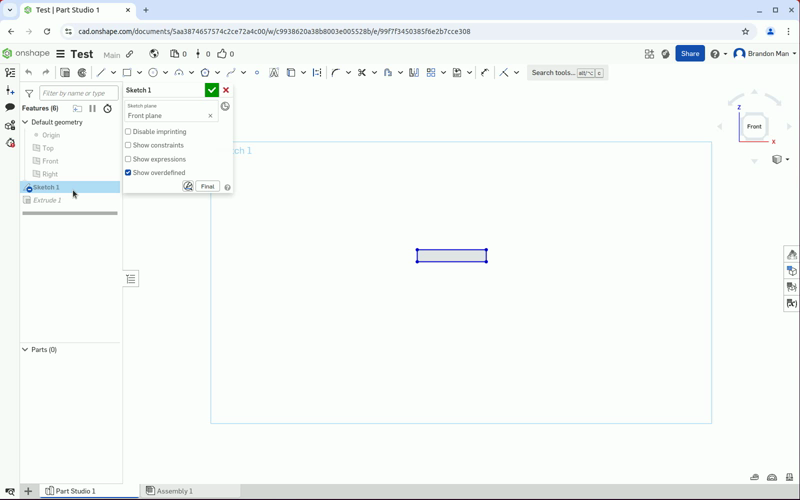
mouse_move(229, 92)
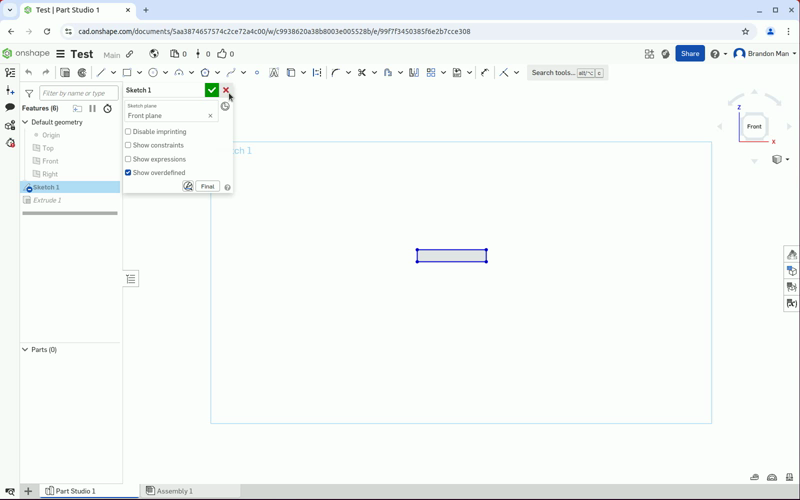
click(229, 92)
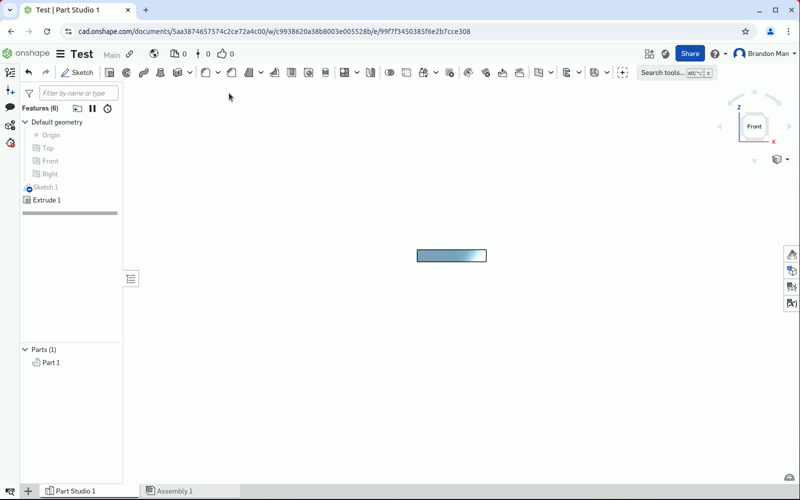
mouse_move(73, 352)
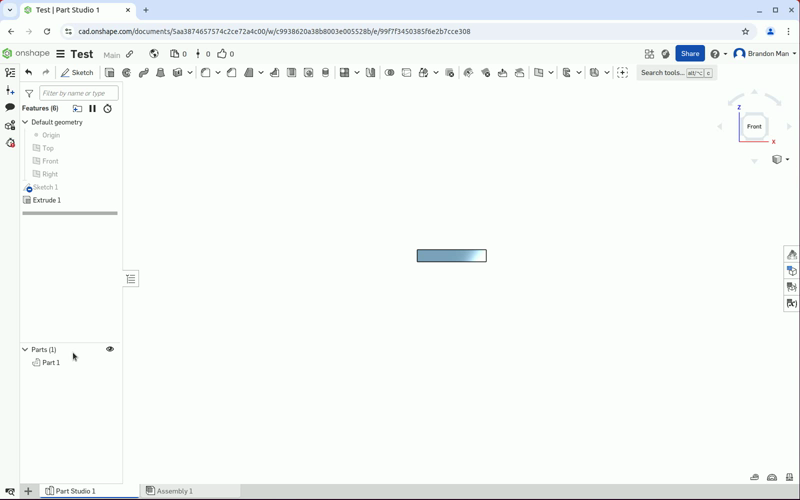
key(y)
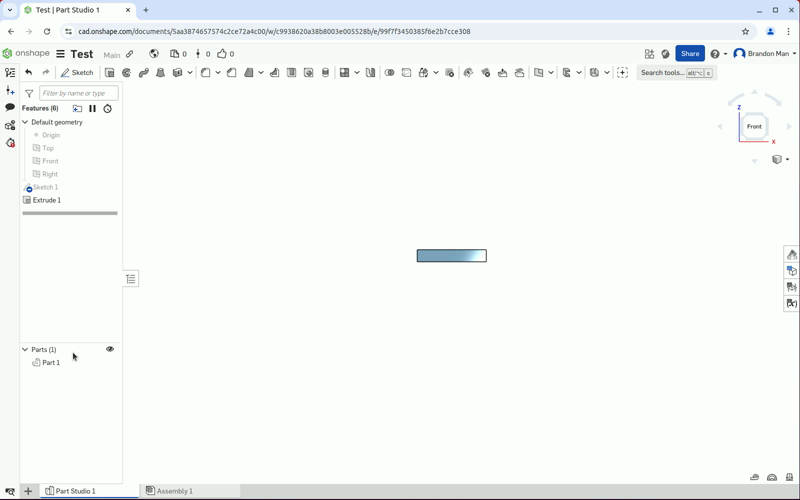
key(shift+p)
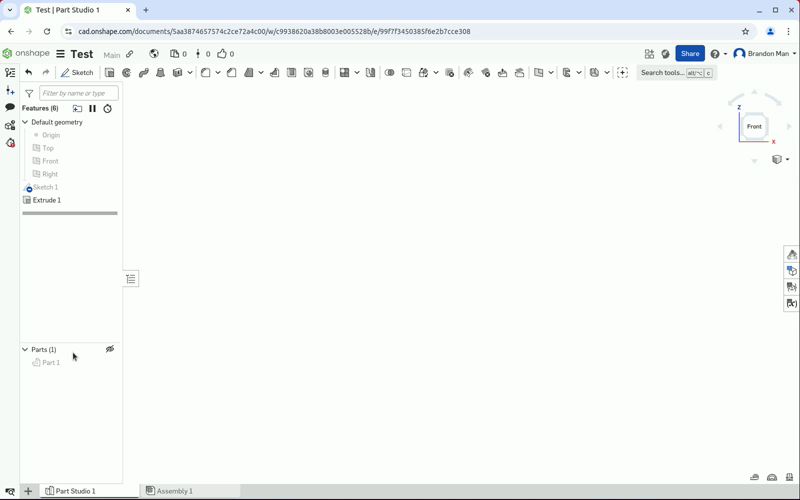
key(space)
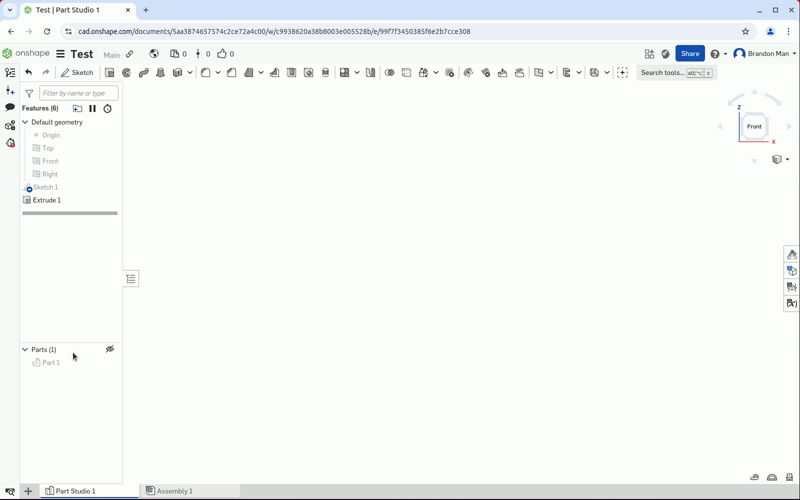
key_down(shift)
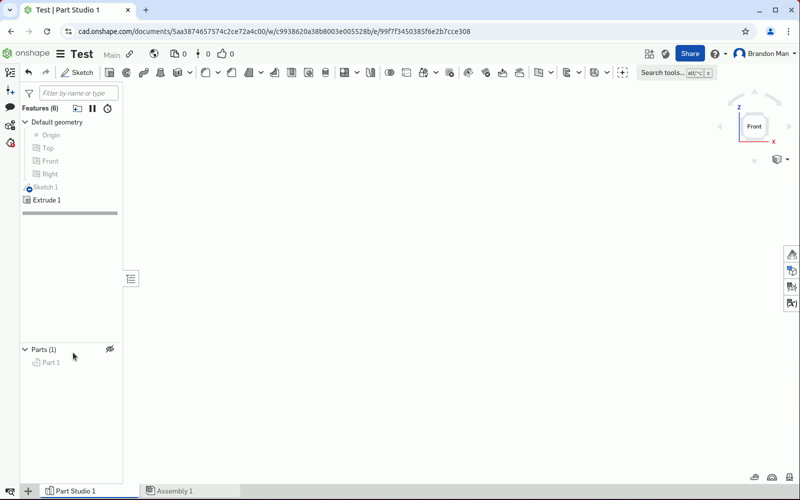
key(down)
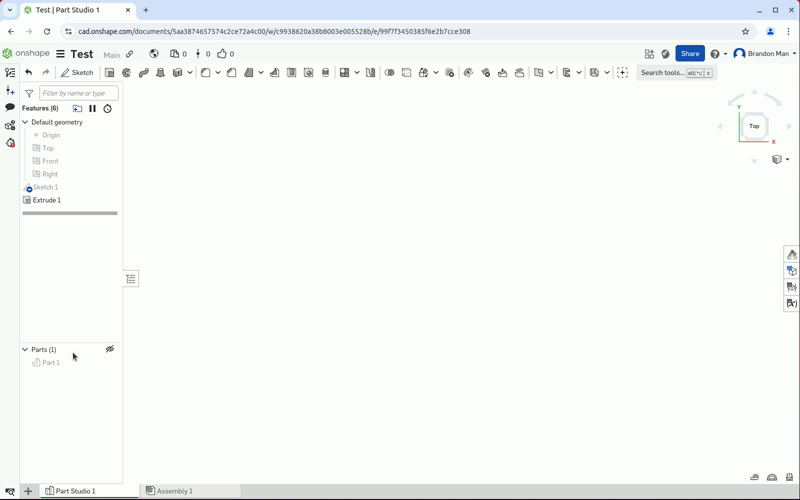
key_up(shift)
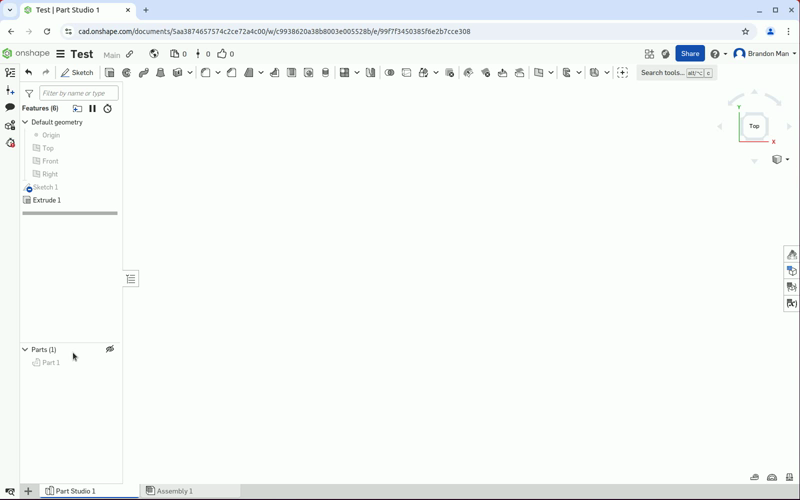
mouse_move(73, 352)
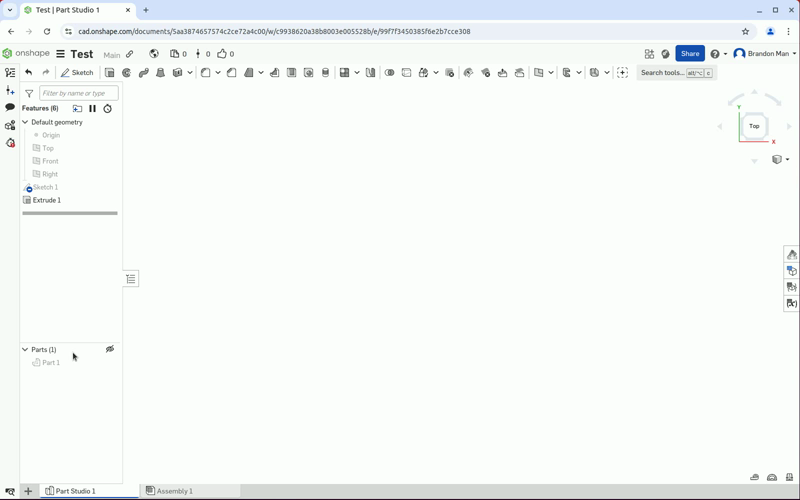
key(shift+y)
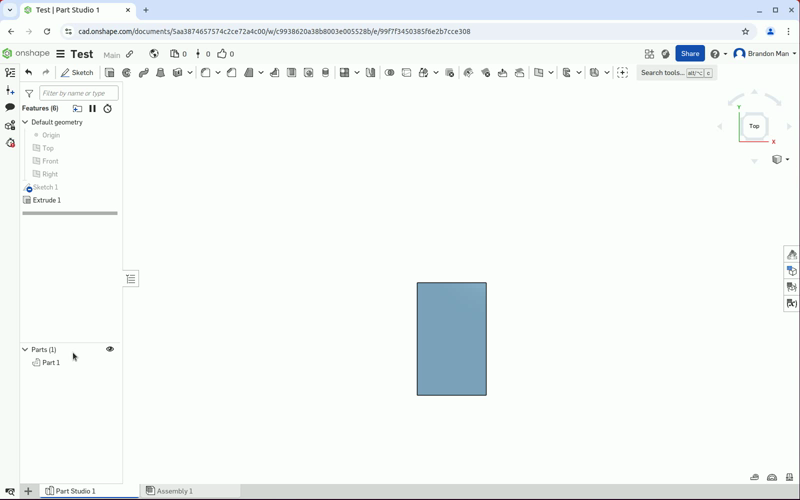
mouse_move(541, 75)
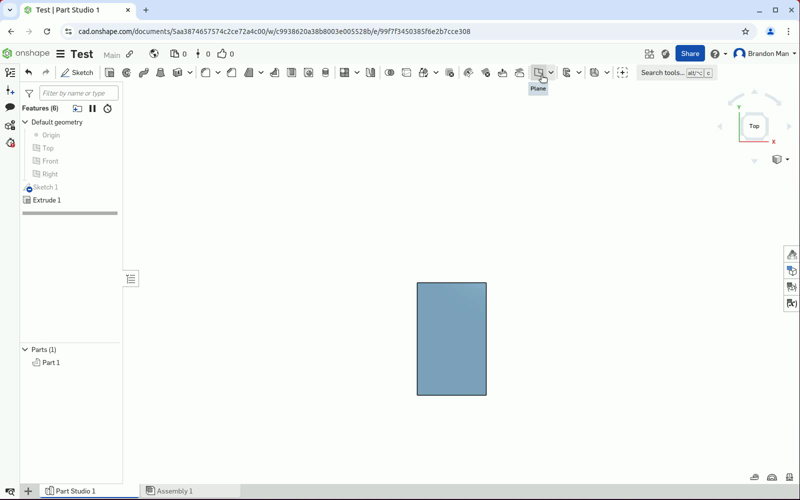
click(541, 75)
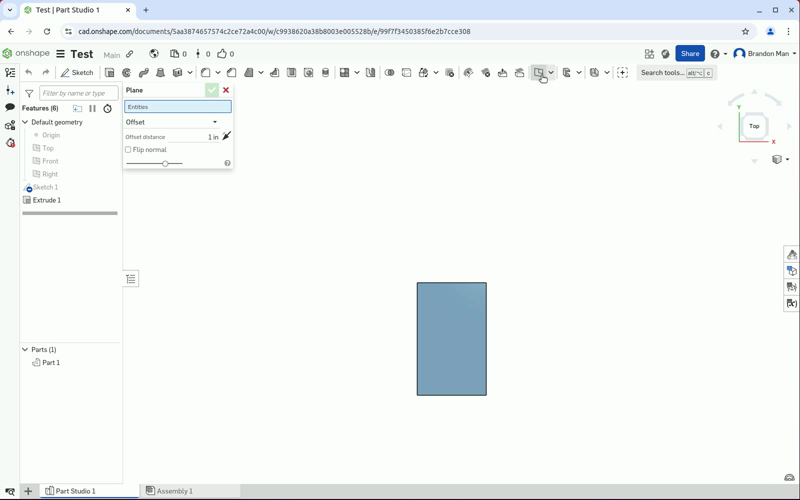
mouse_move(73, 150)
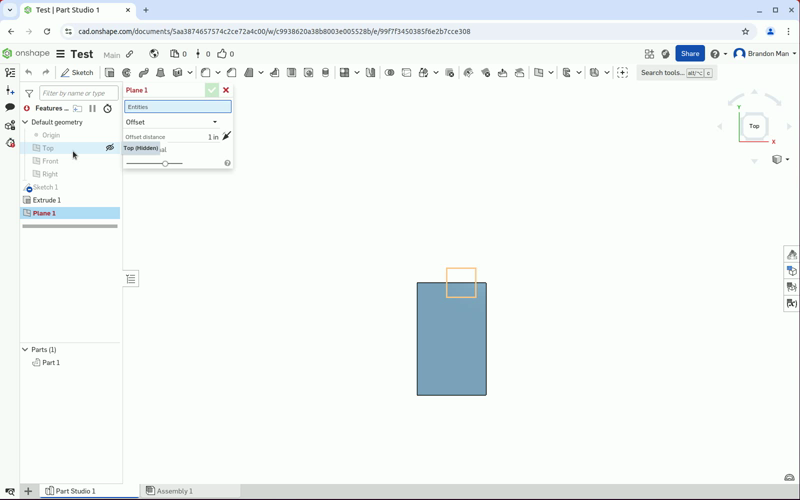
click(73, 150)
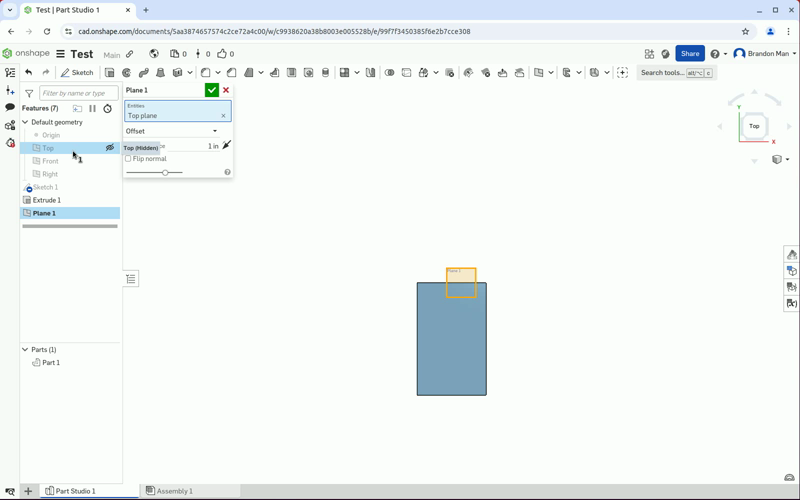
key(tab, 2)
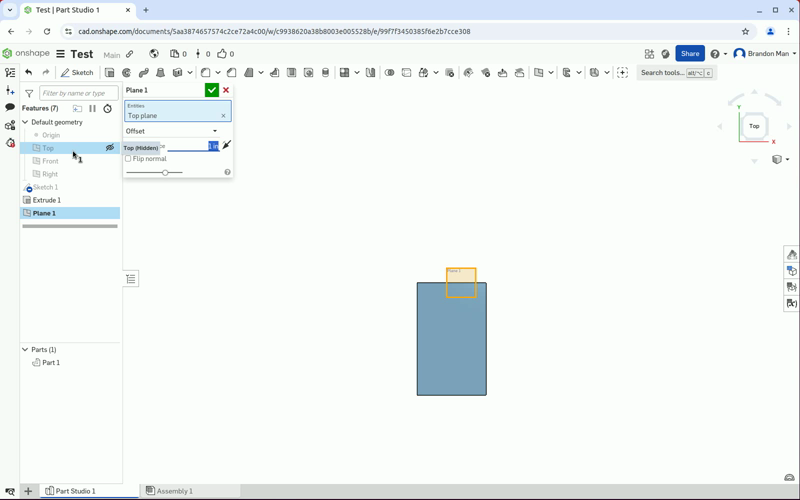
text(6.748)
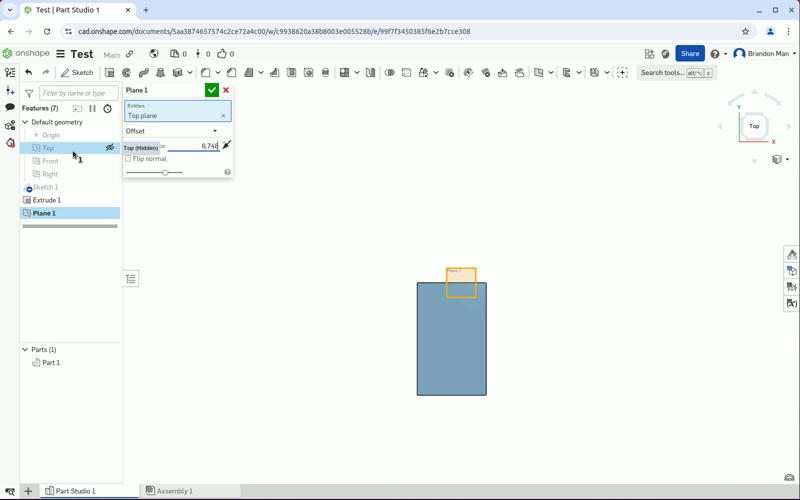
key(enter, 2)
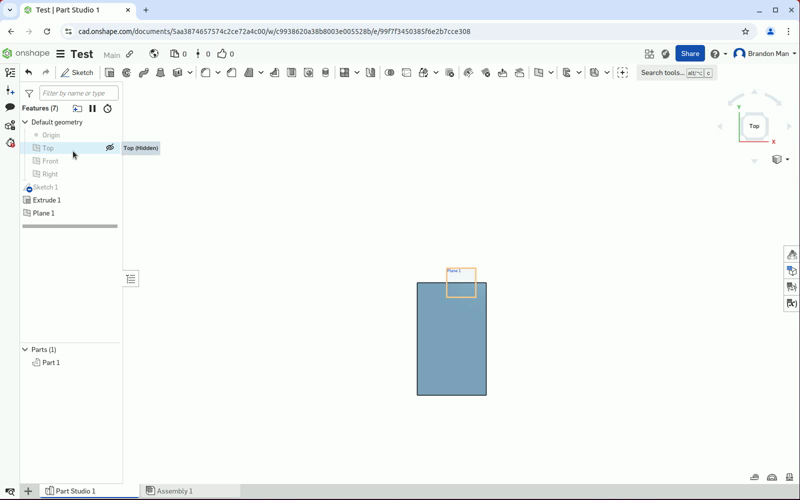
key(shift+s)
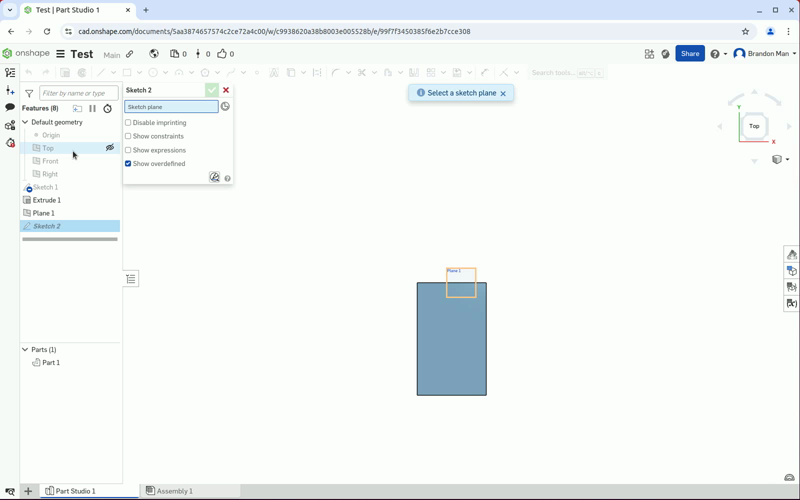
mouse_move(73, 215)
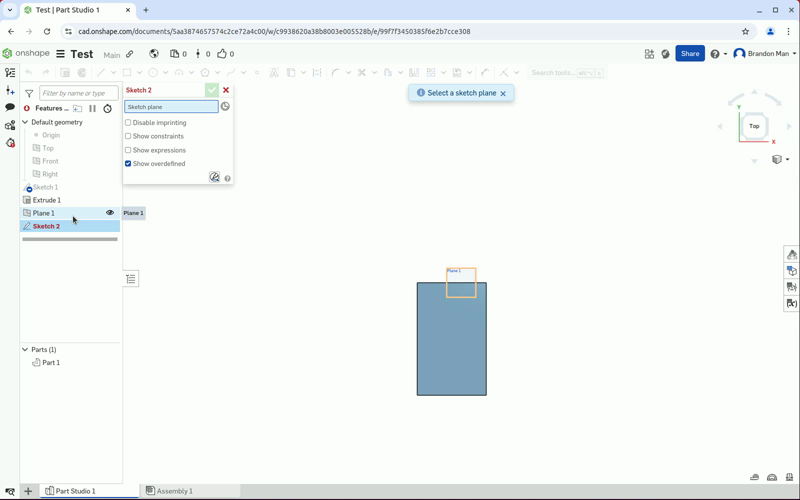
click(73, 215)
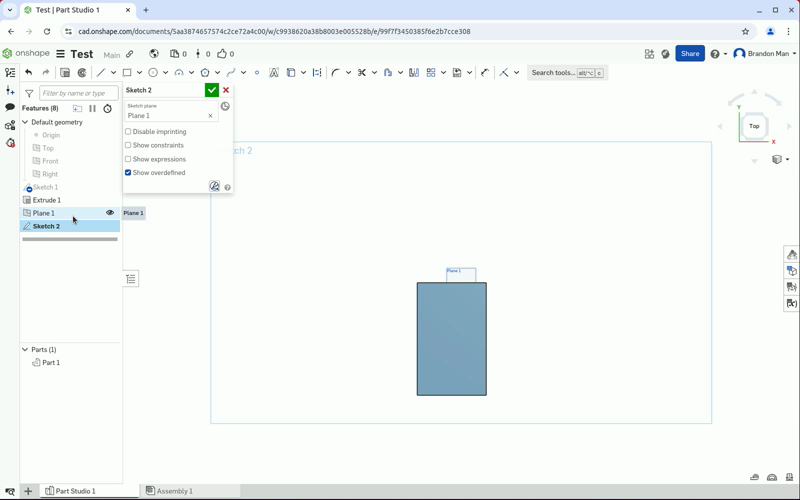
mouse_move(73, 352)
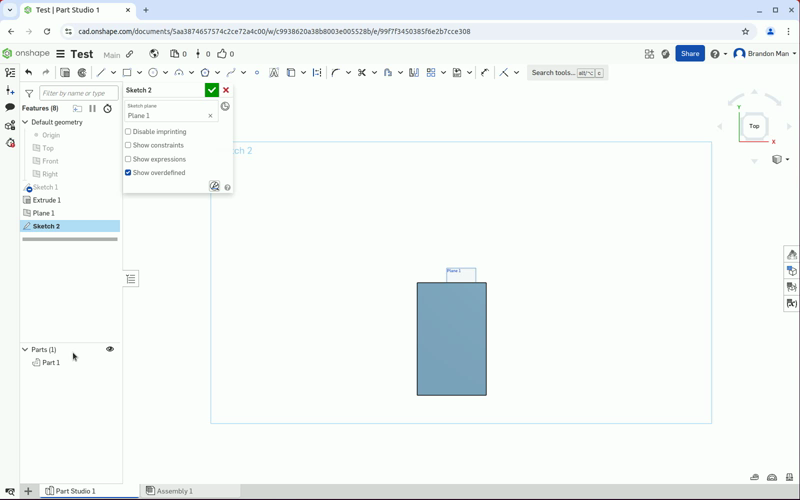
key(y)
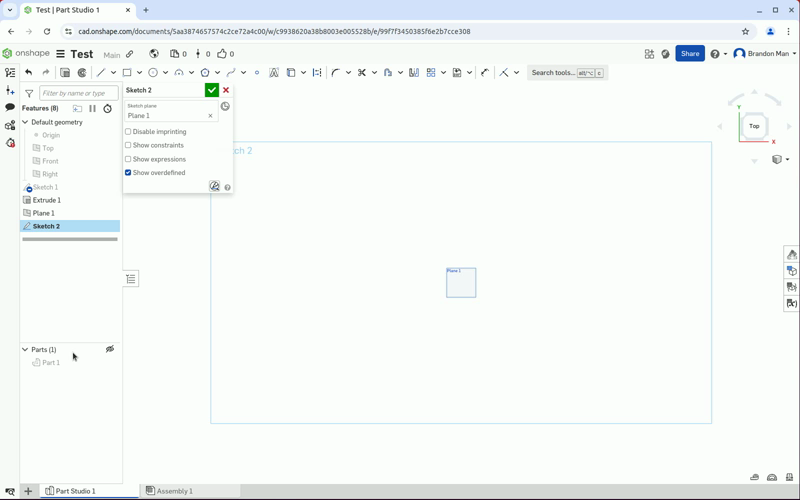
key(l)
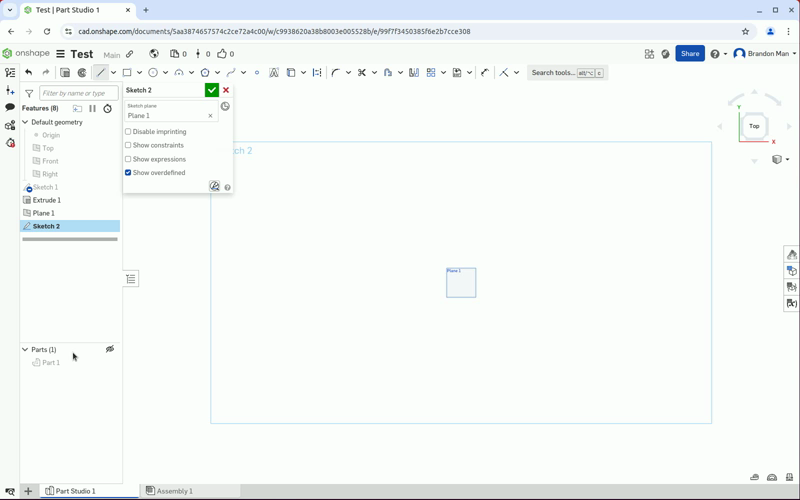
key_down(shift)
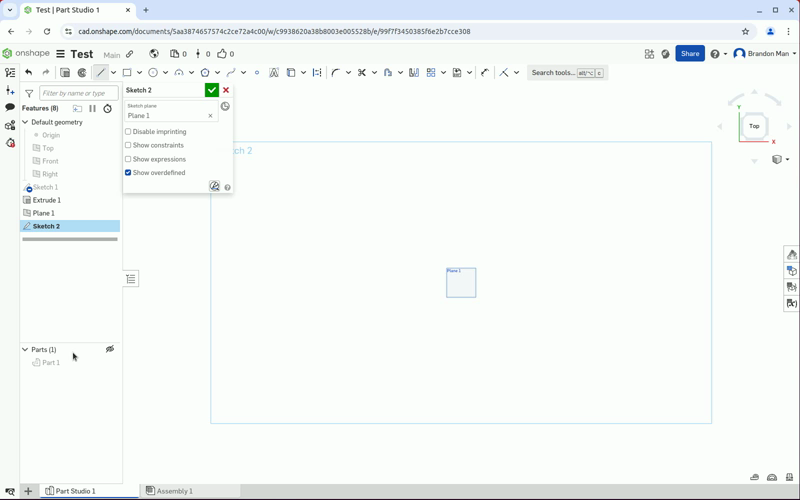
mouse_move(431, 322)
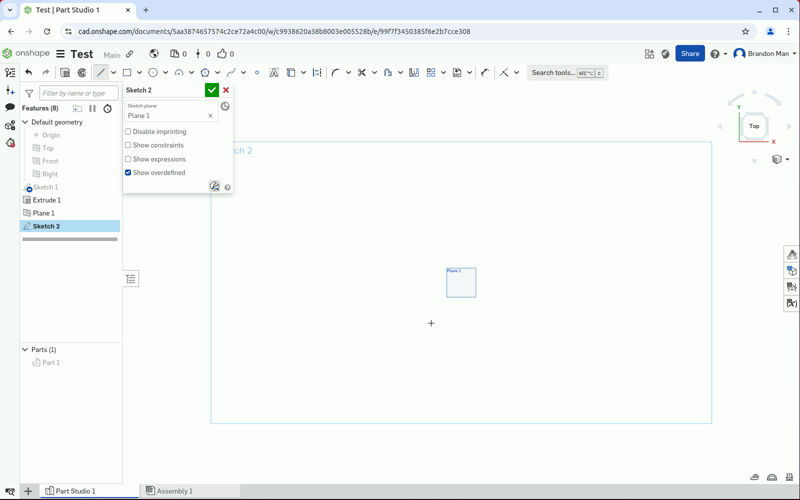
click(431, 322)
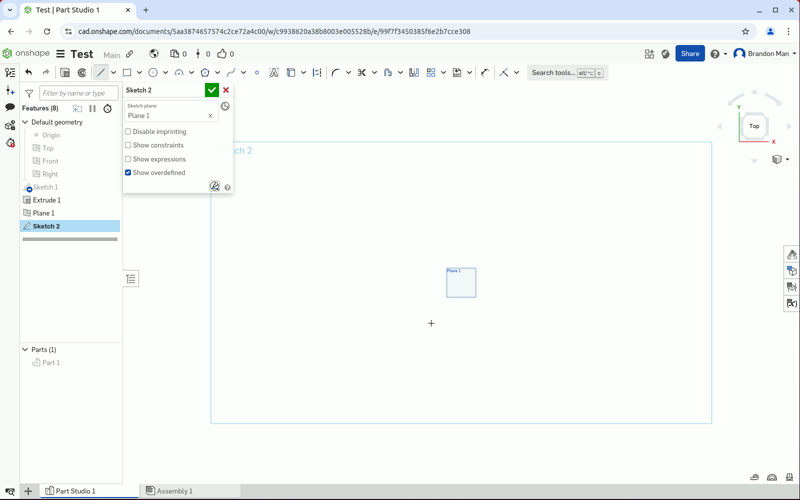
key_up(shift)
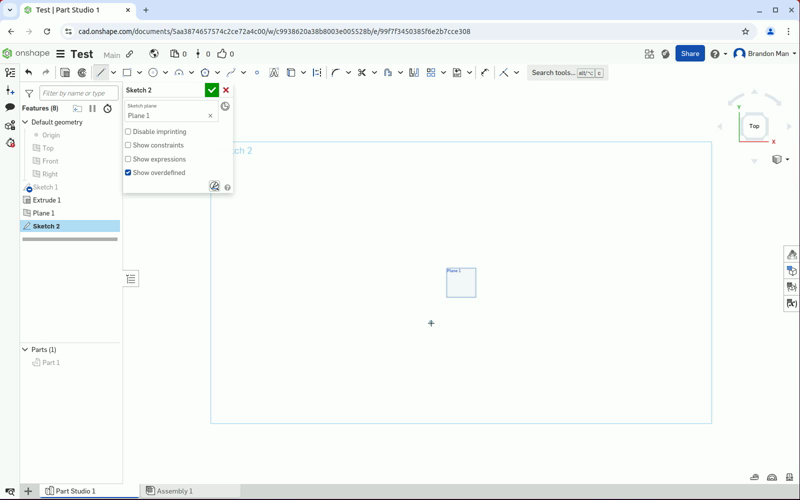
key_down(shift)
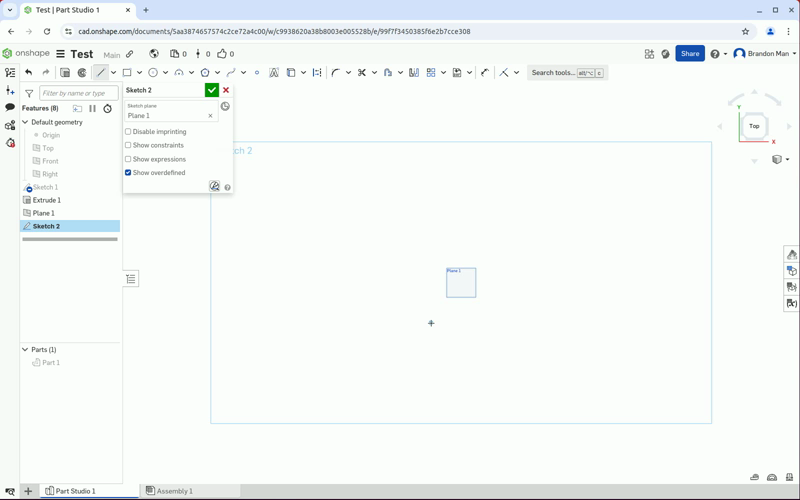
mouse_move(461, 322)
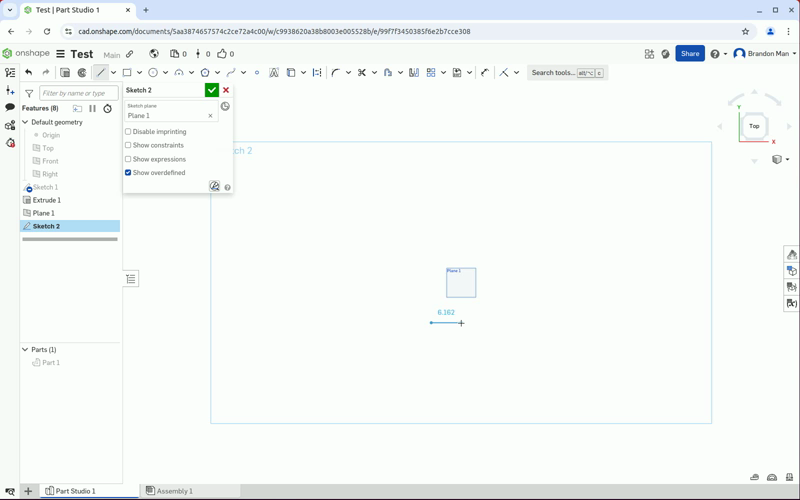
mouse_move(469, 322)
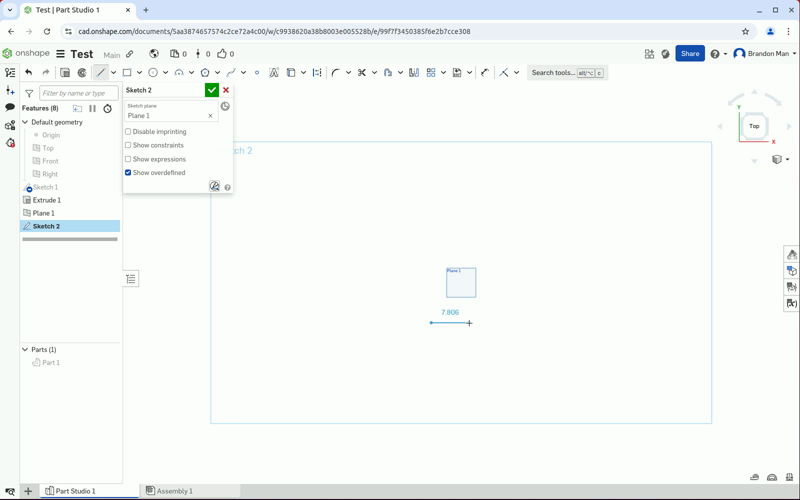
click(469, 322)
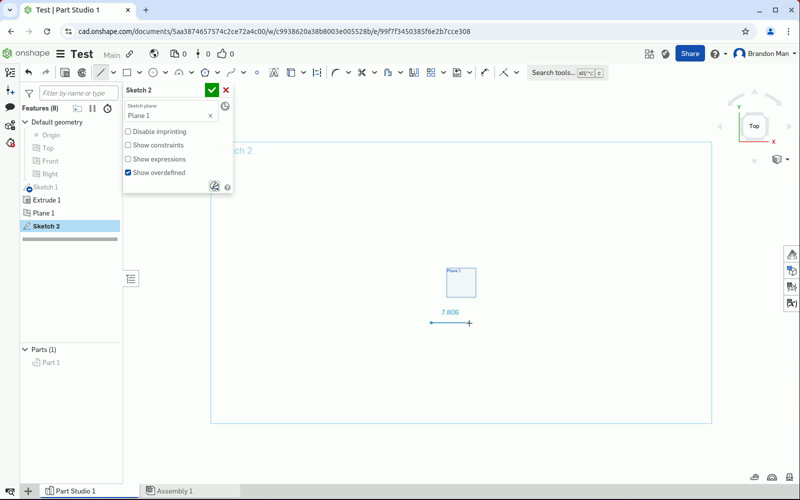
key_up(shift)
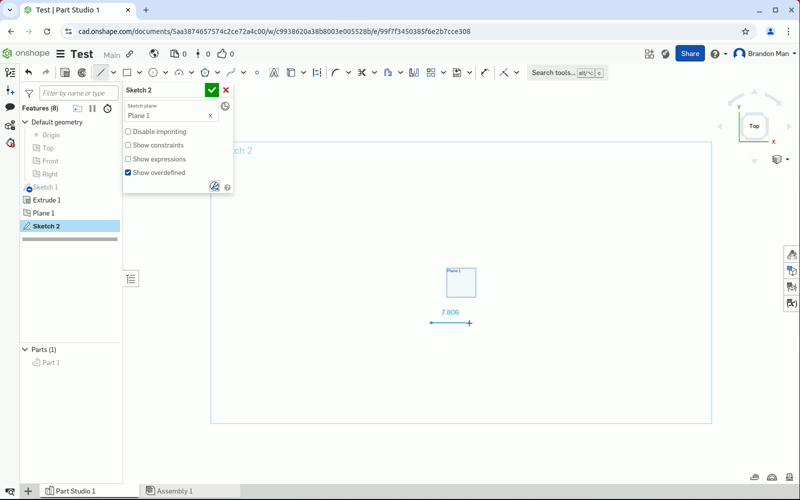
key_down(shift)
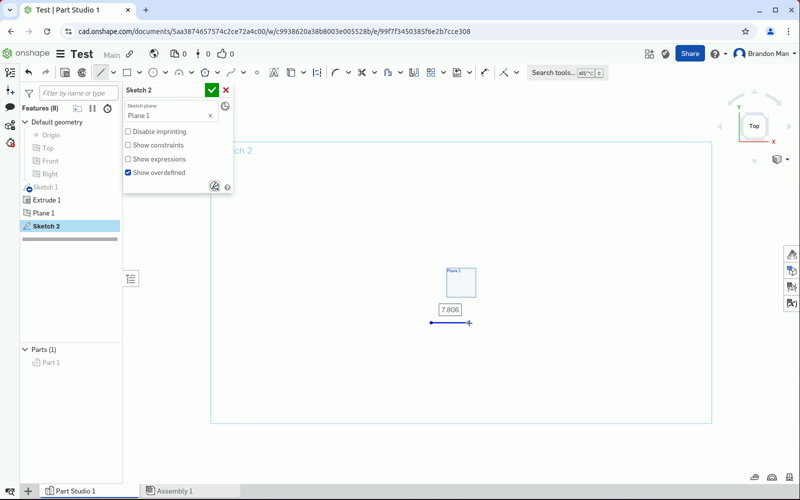
mouse_move(499, 322)
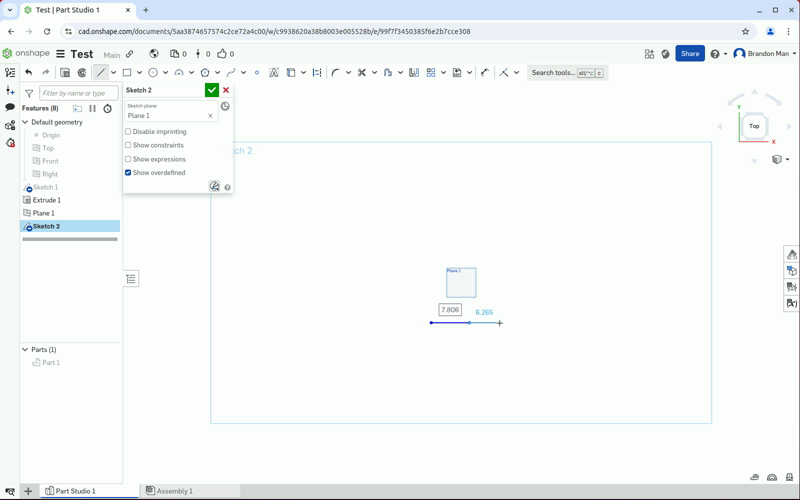
mouse_move(469, 284)
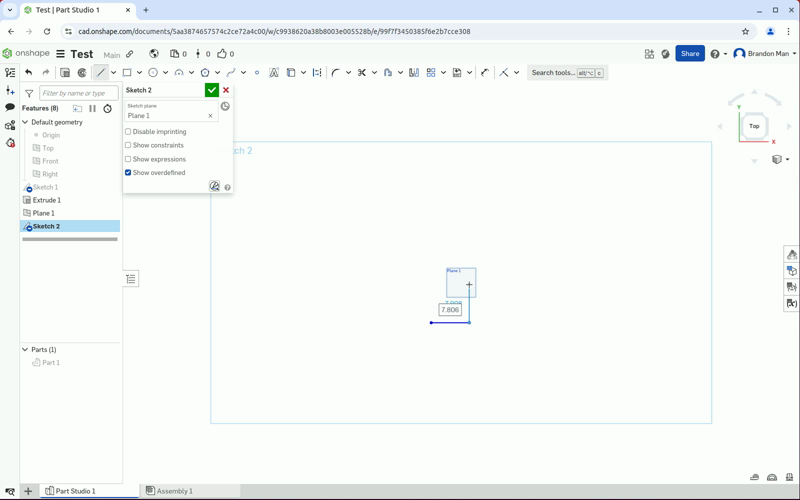
click(469, 284)
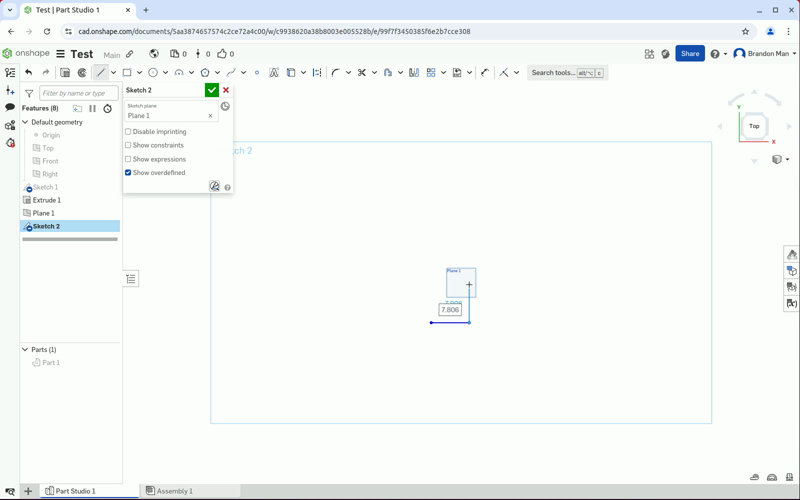
key_up(shift)
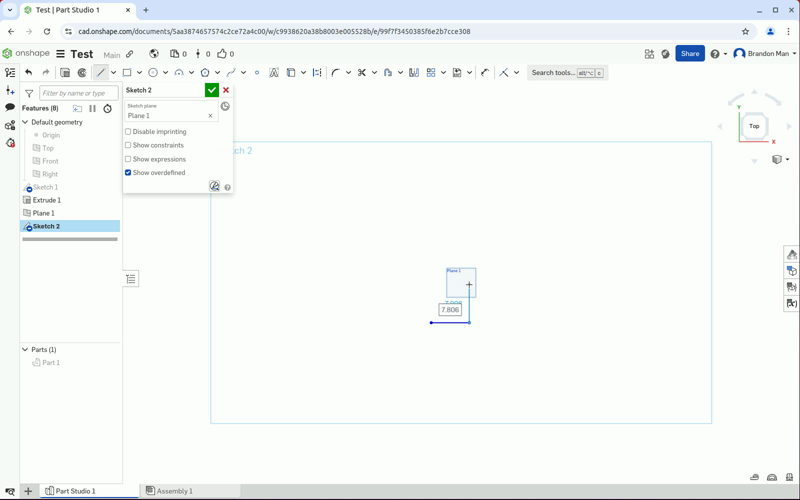
key_down(shift)
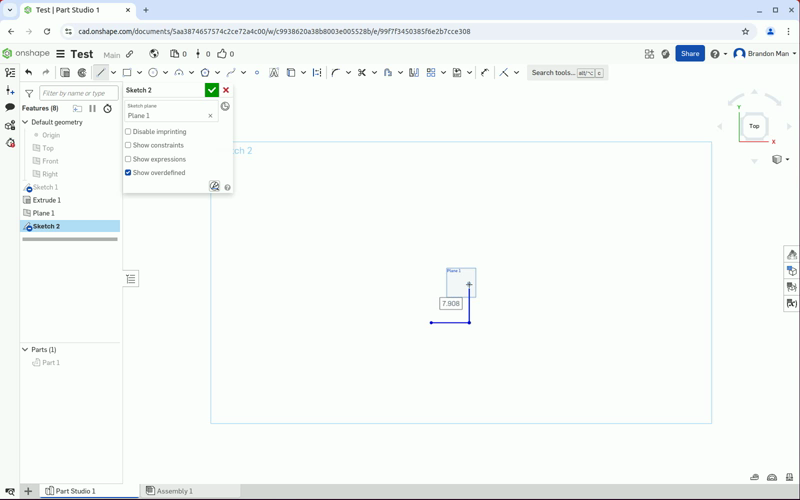
mouse_move(499, 284)
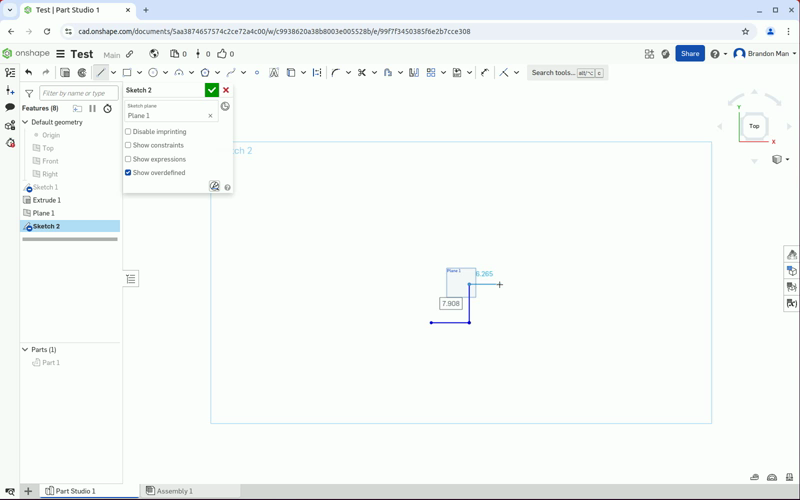
mouse_move(431, 284)
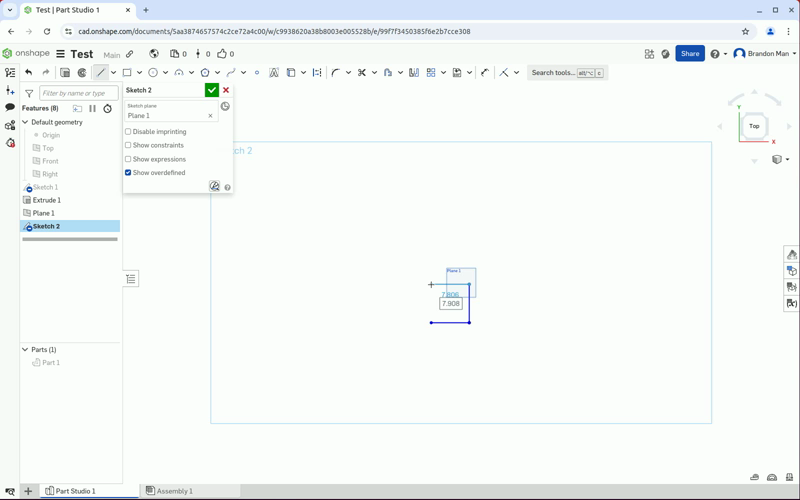
click(431, 284)
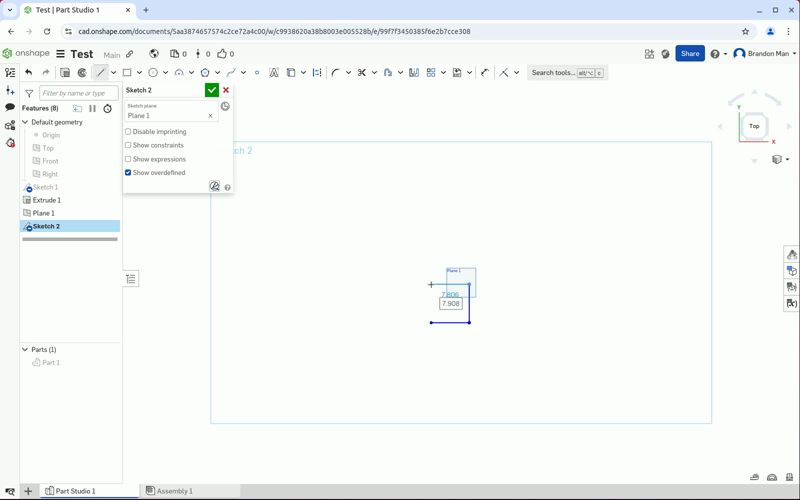
key_up(shift)
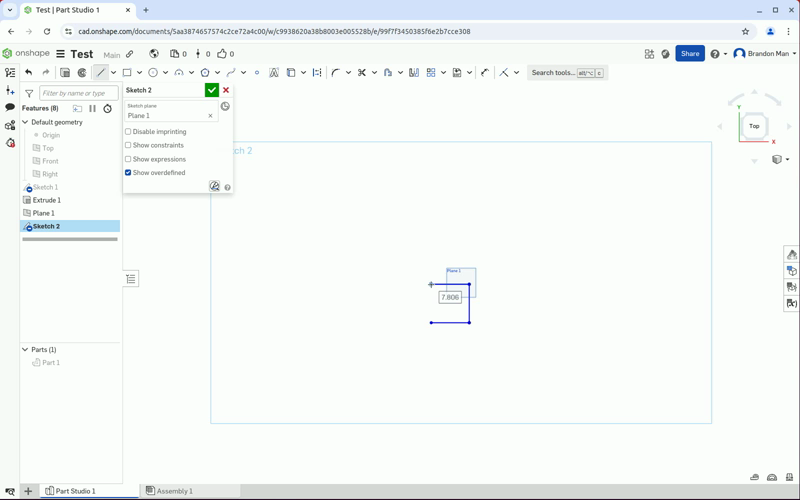
mouse_move(461, 284)
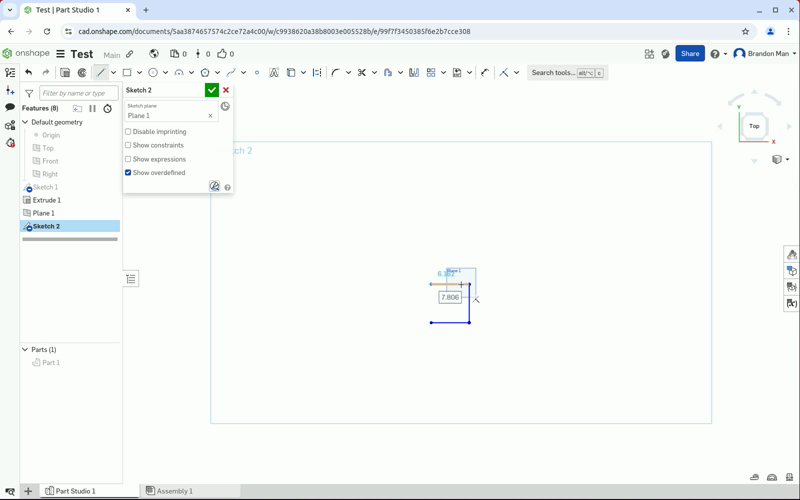
key_down(shift)
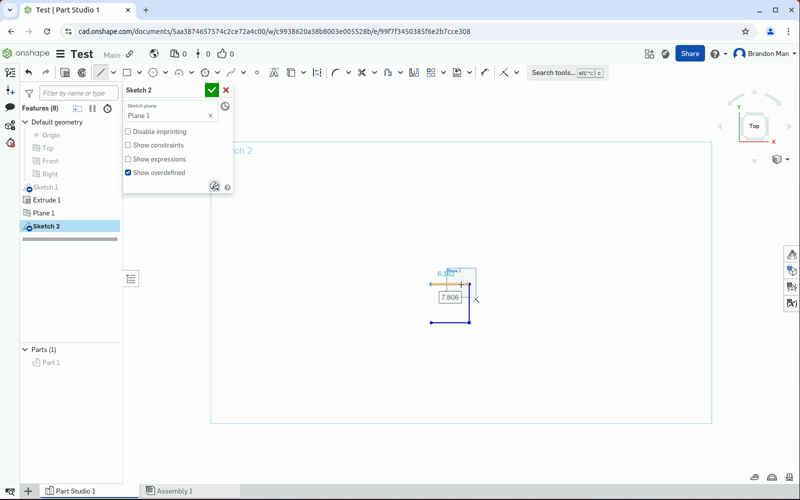
mouse_move(431, 322)
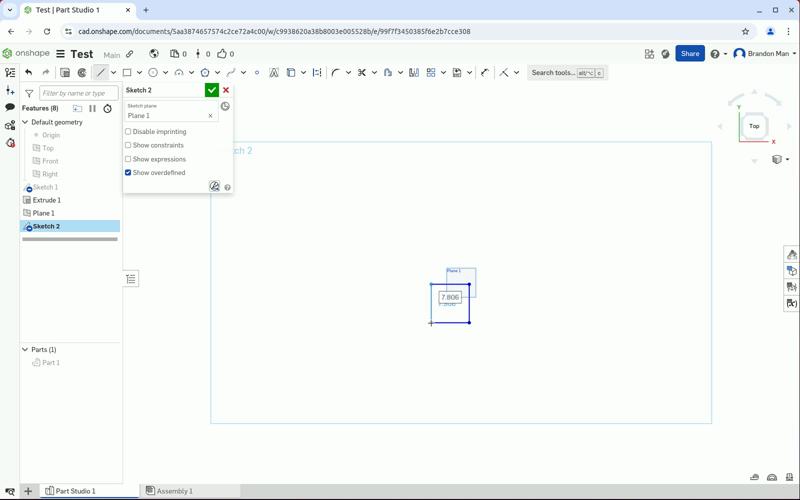
key_up(shift)
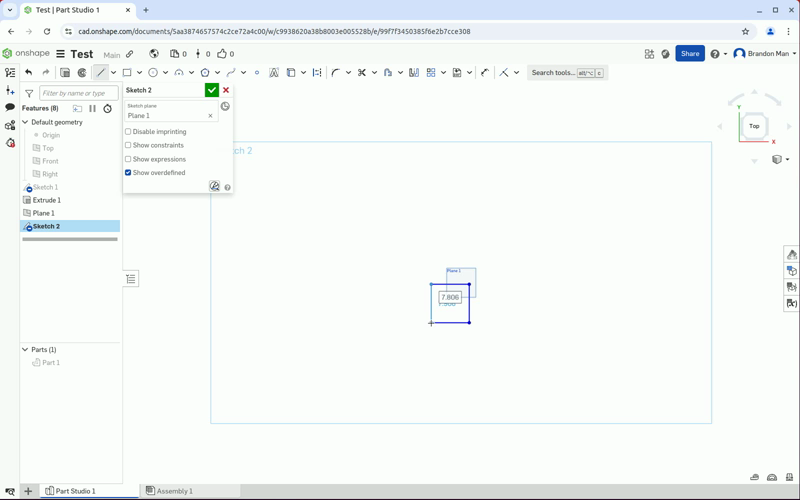
click(431, 322)
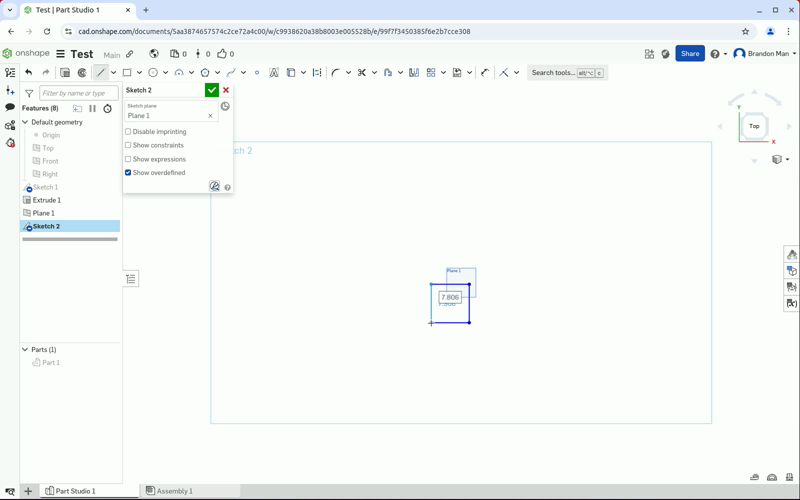
key(esc)
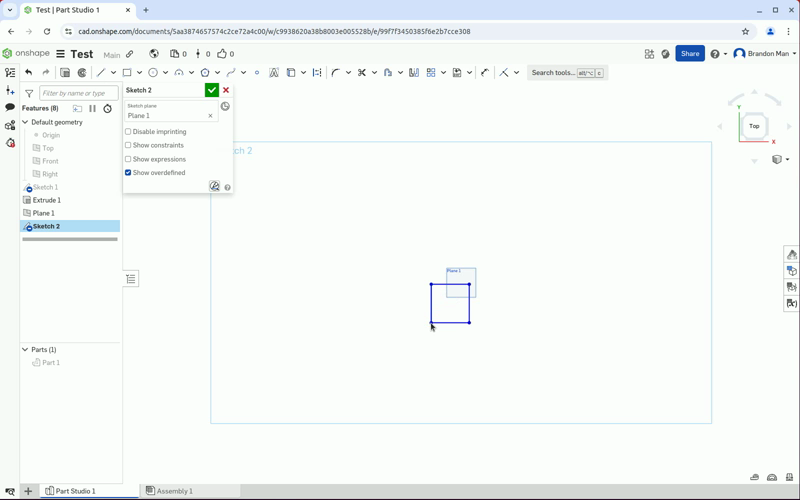
mouse_move(460, 288)
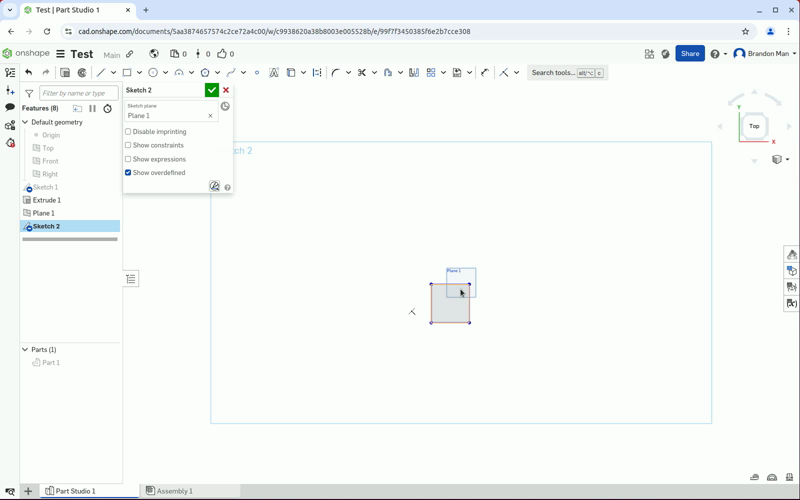
scroll(6)
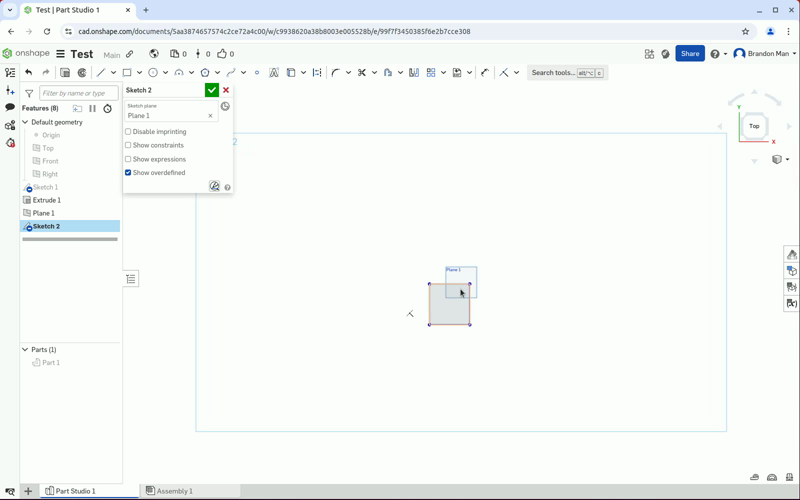
scroll(6)
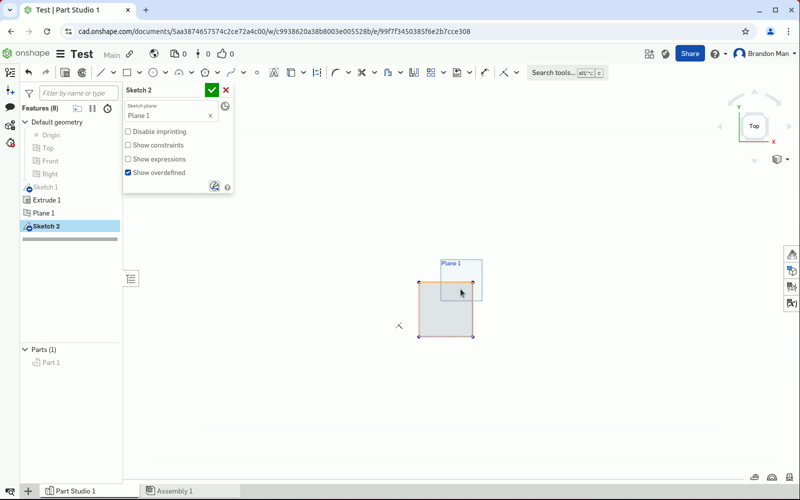
scroll(6)
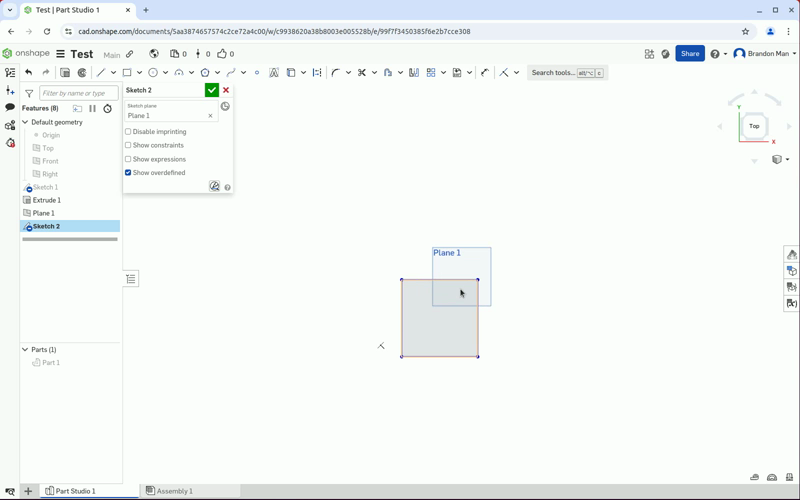
scroll(6)
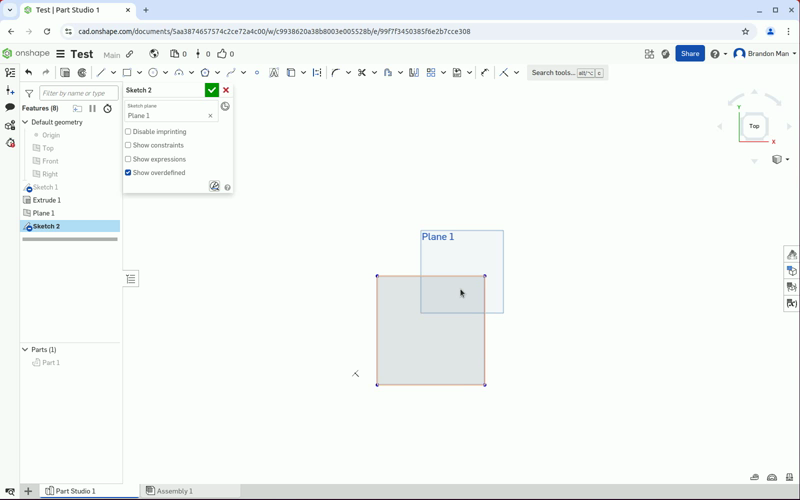
scroll(6)
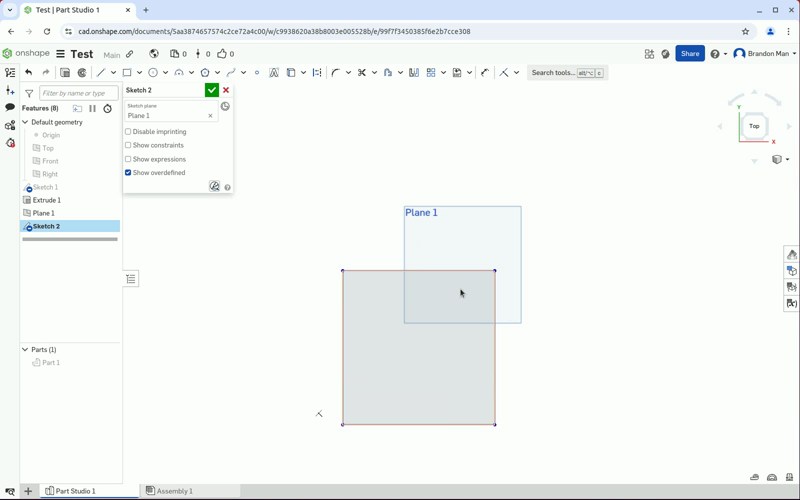
scroll(6)
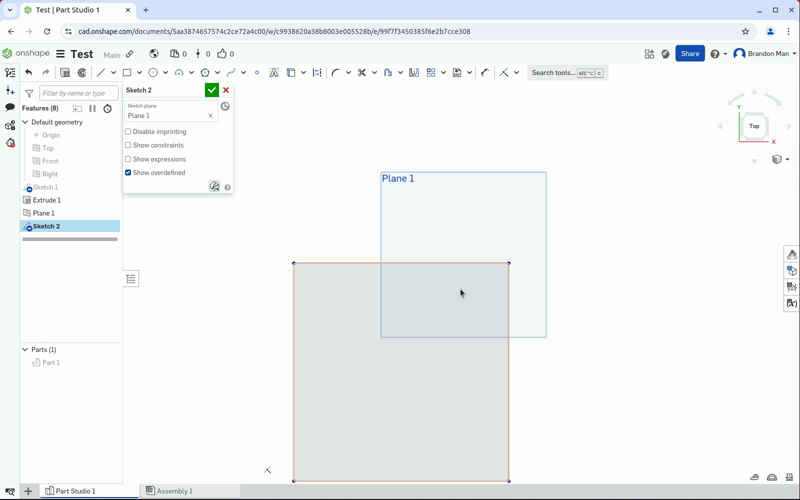
scroll(6)
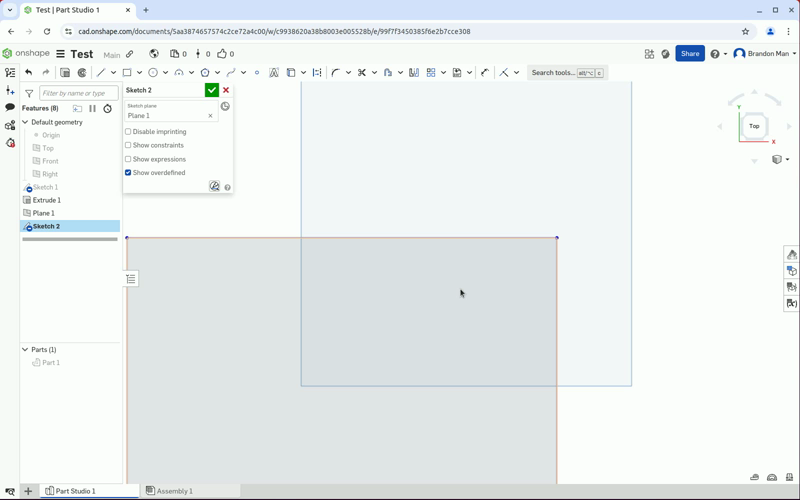
click(460, 288)
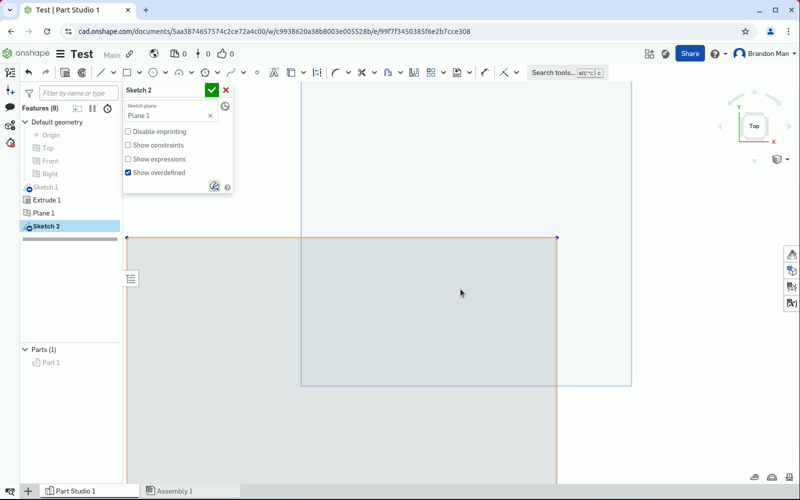
scroll(-6)
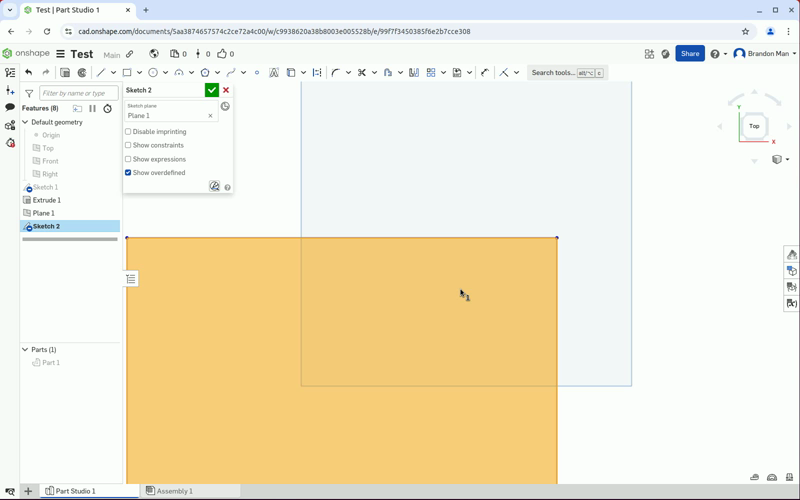
scroll(-6)
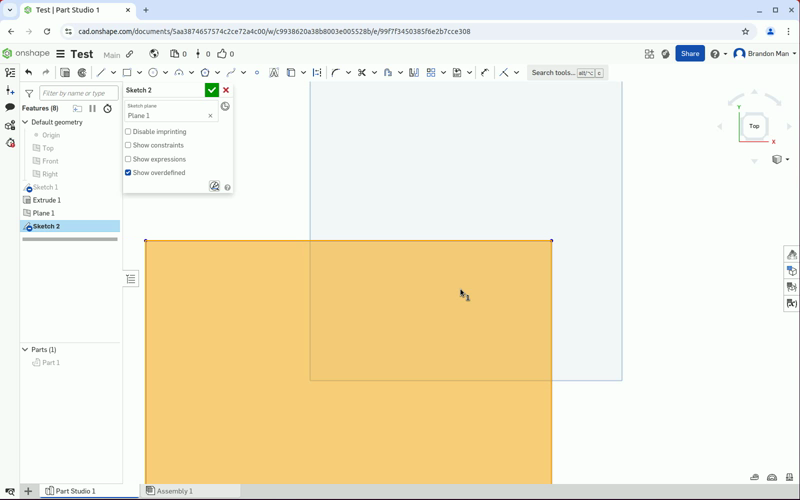
scroll(-6)
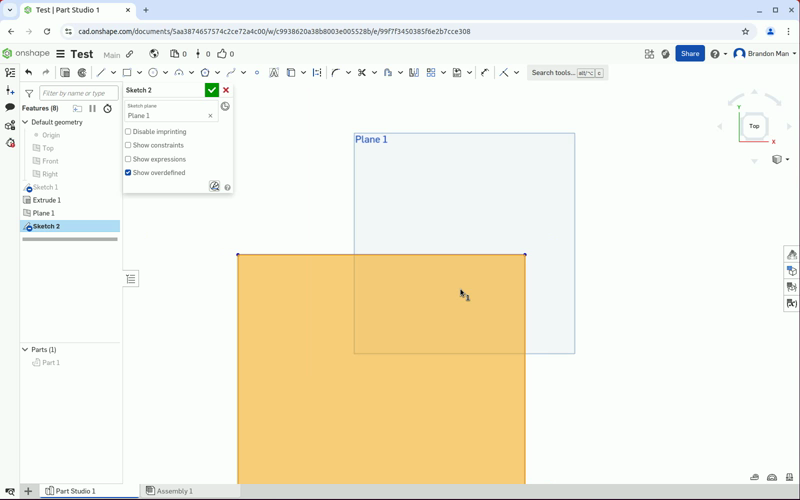
scroll(-6)
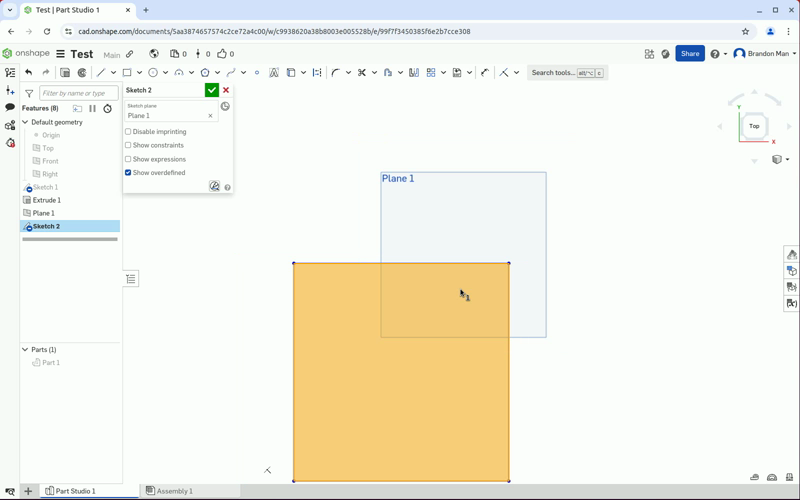
scroll(-6)
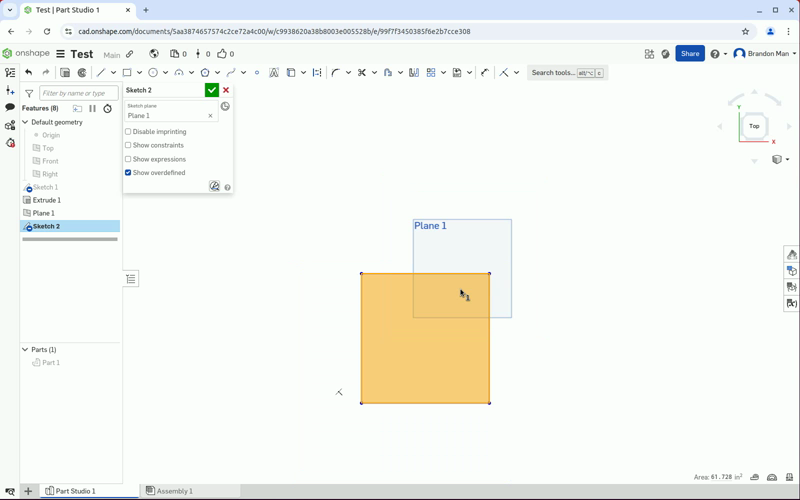
scroll(-6)
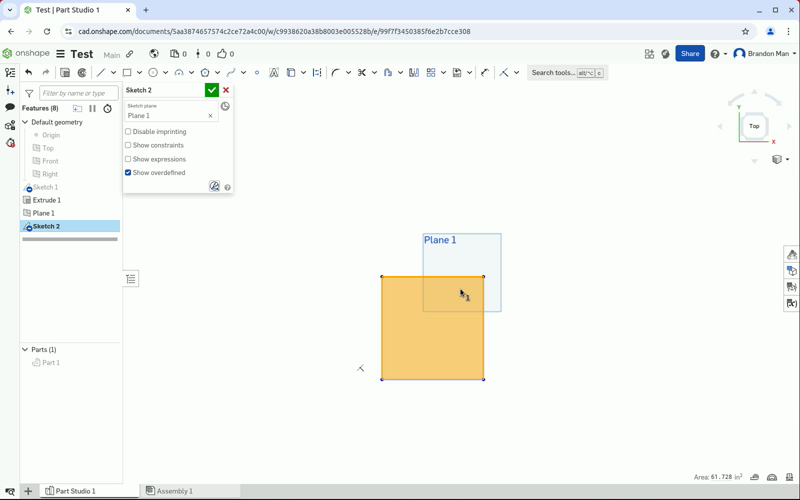
scroll(-6)
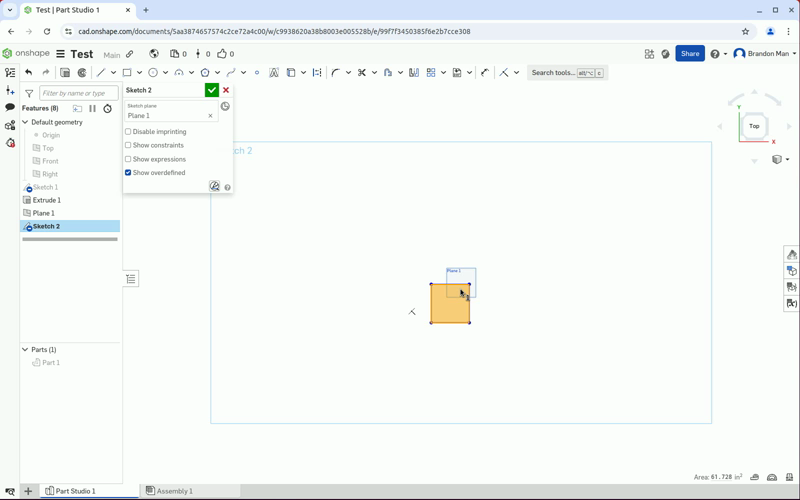
mouse_move(73, 352)
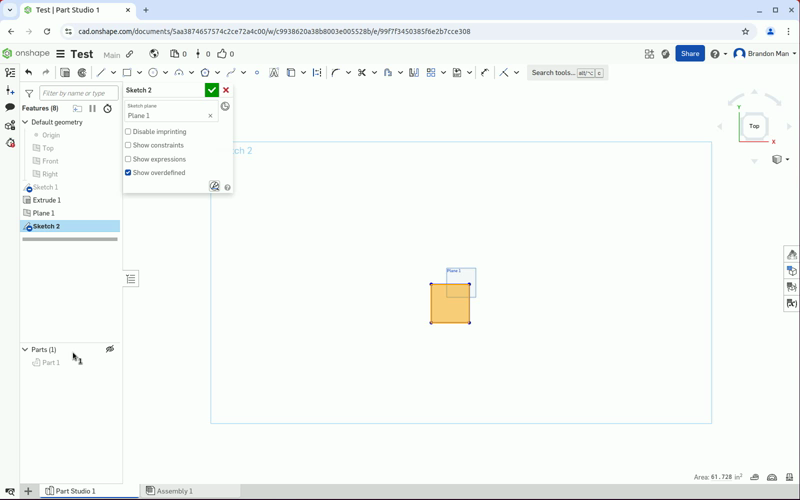
key(shift+y)
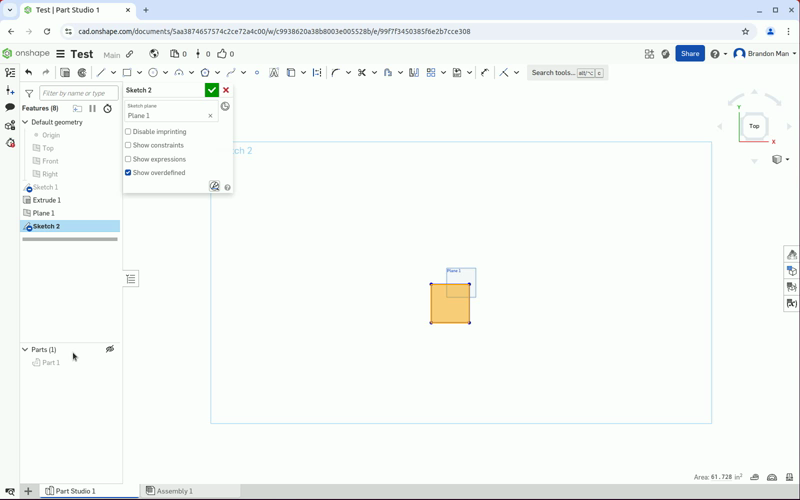
key(shift+e)
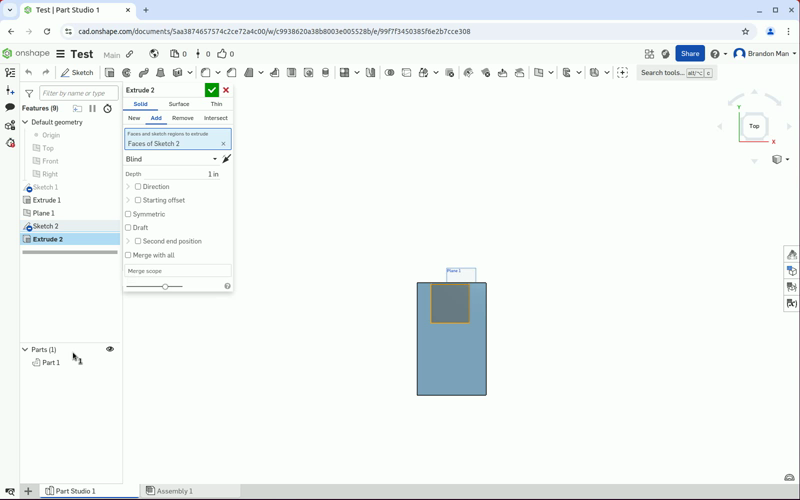
mouse_move(143, 106)
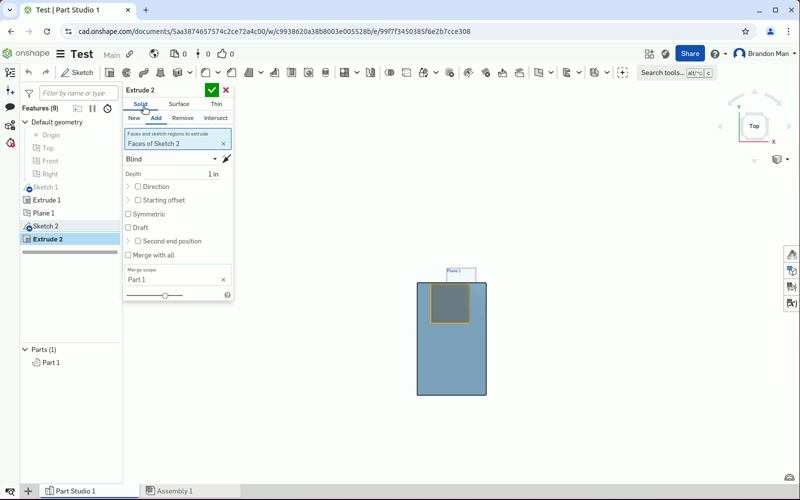
click(143, 106)
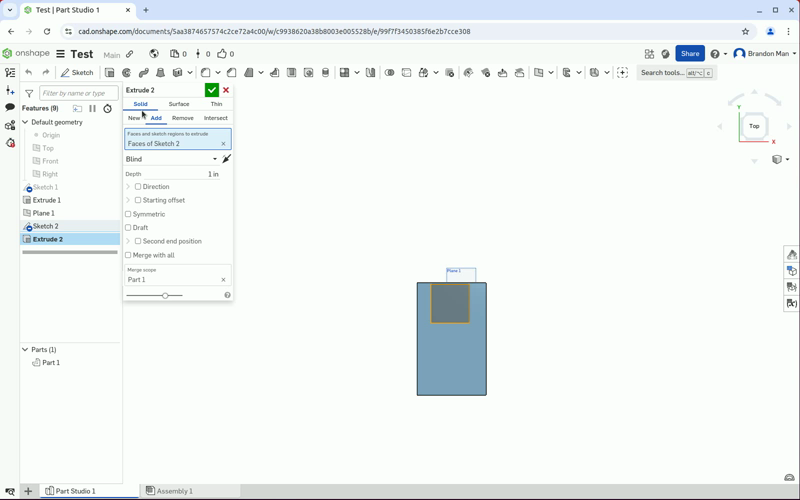
mouse_move(137, 120)
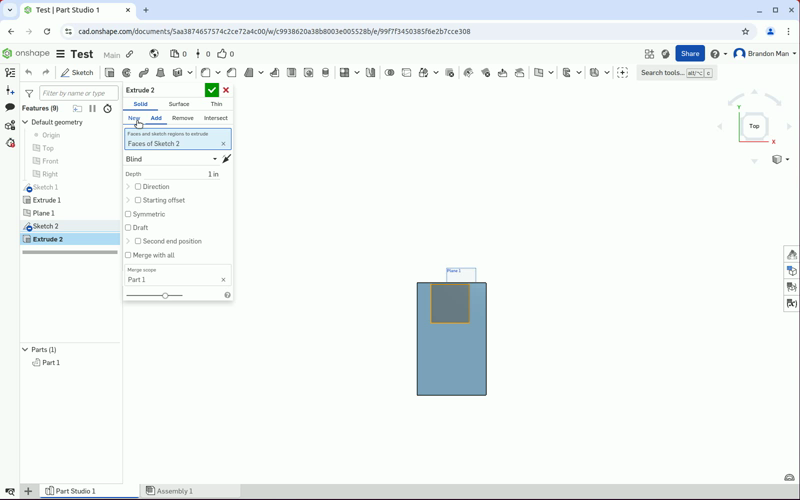
click(137, 120)
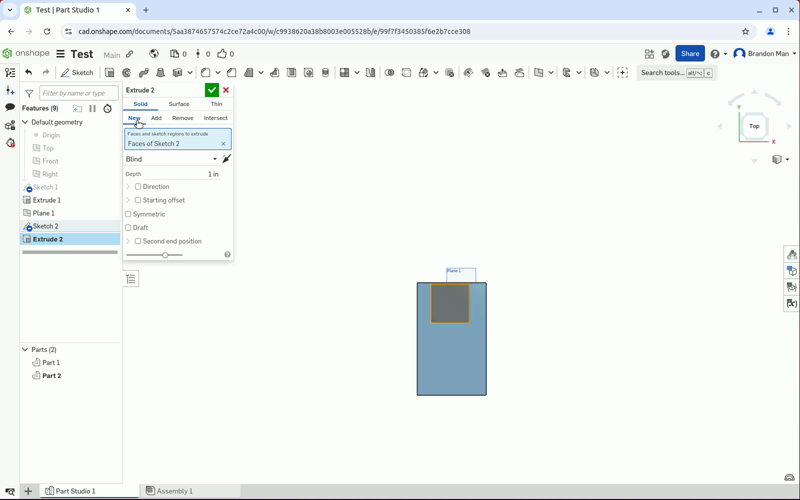
key(tab, 4)
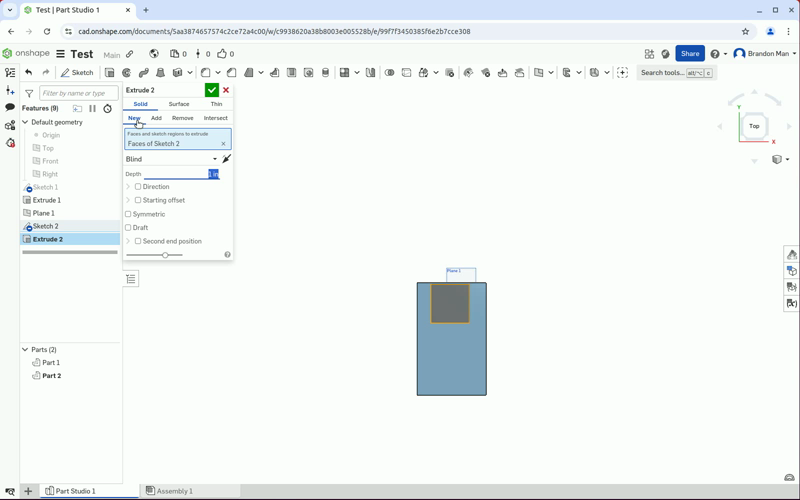
text(-0.722)
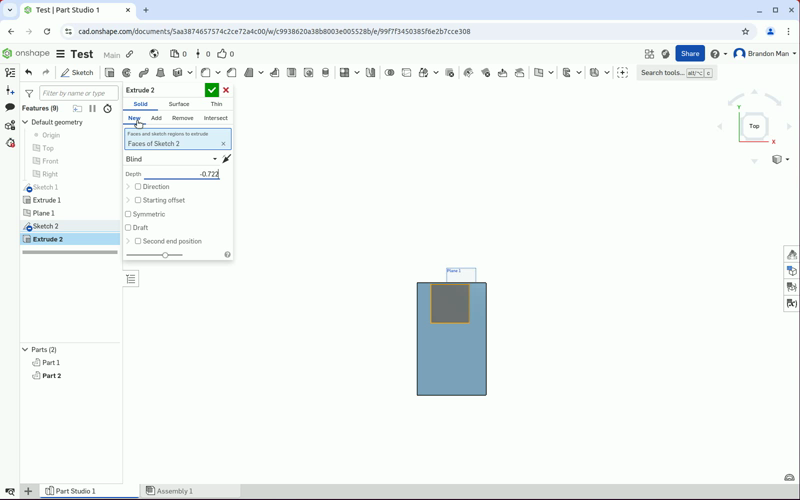
key(enter)
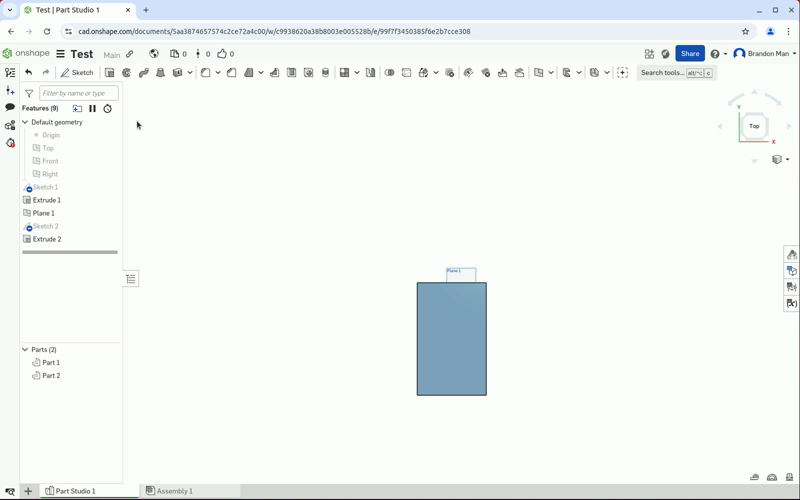
key(shift+h)
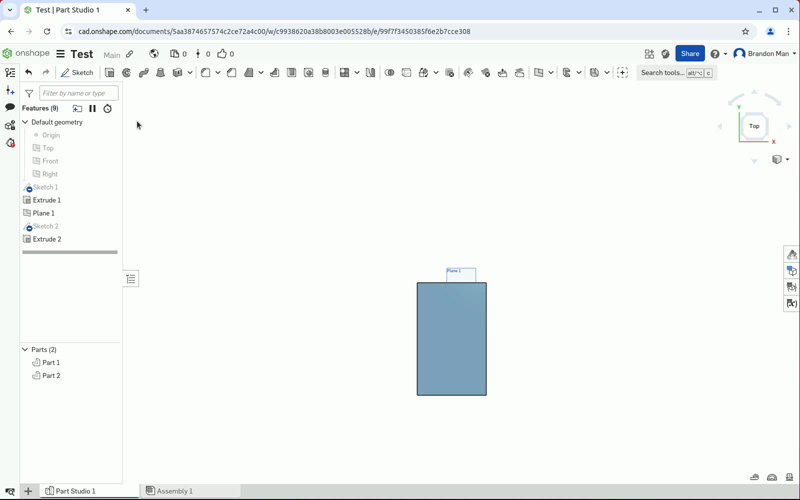
key(shift+h)
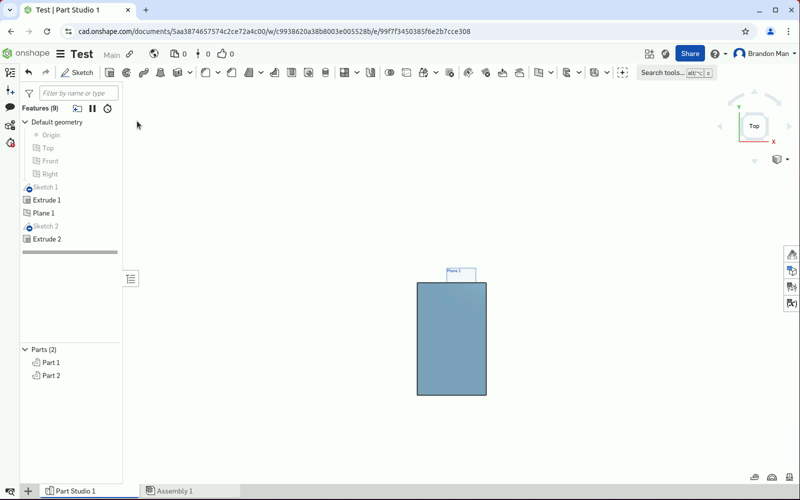
mouse_move(73, 189)
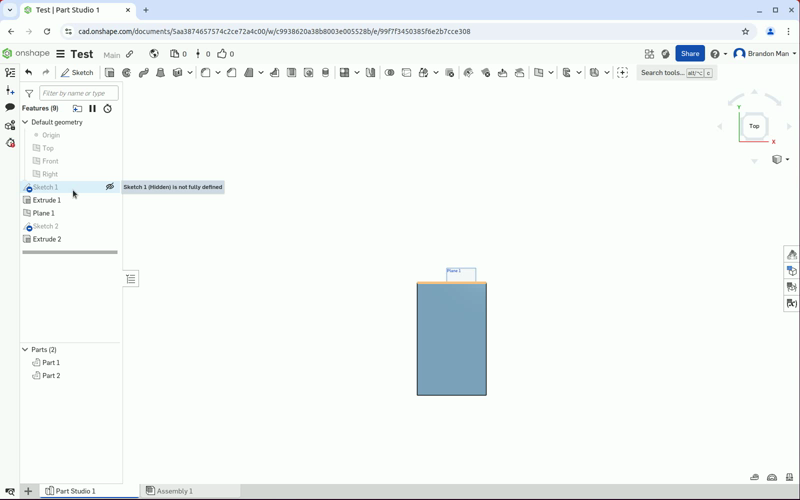
click(73, 189)
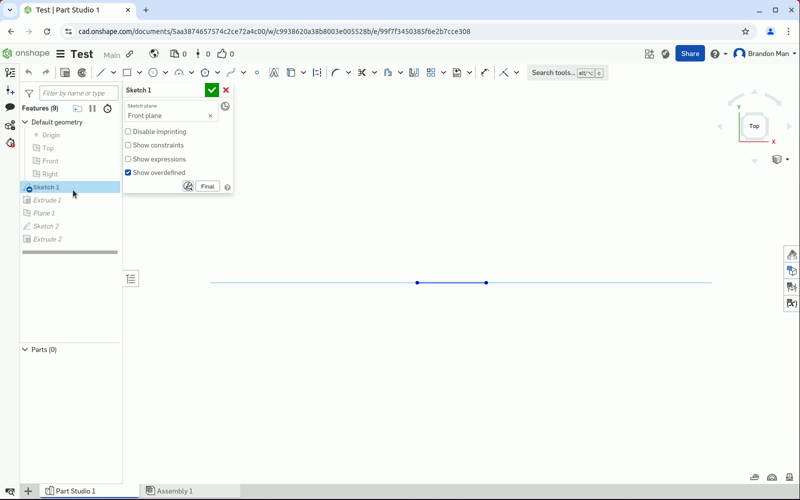
mouse_move(229, 92)
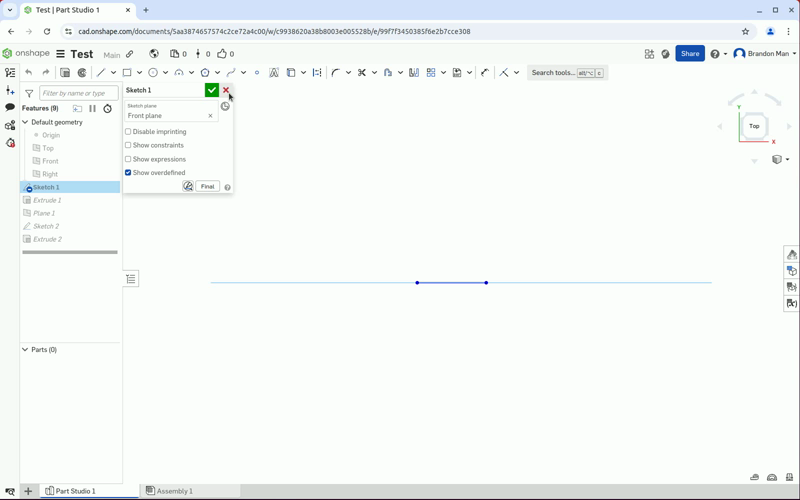
click(229, 92)
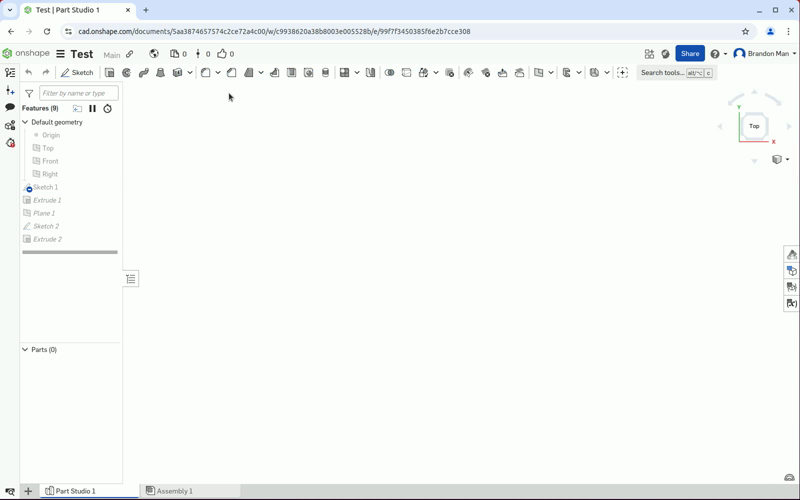
key(shift+s)
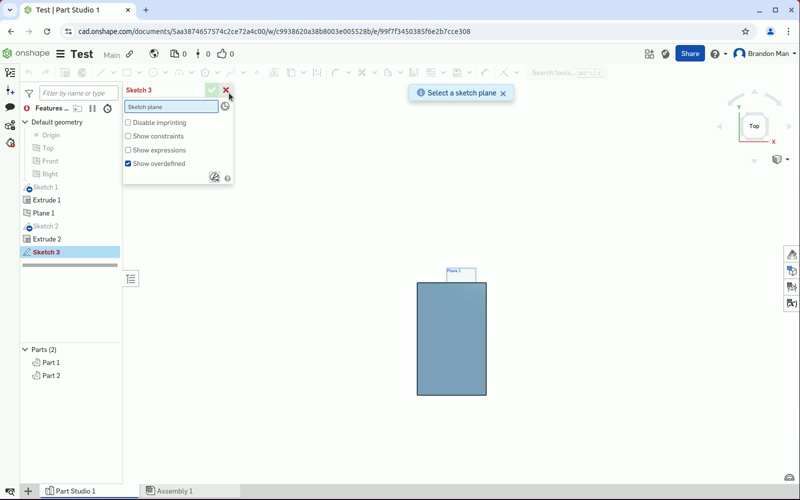
mouse_move(73, 215)
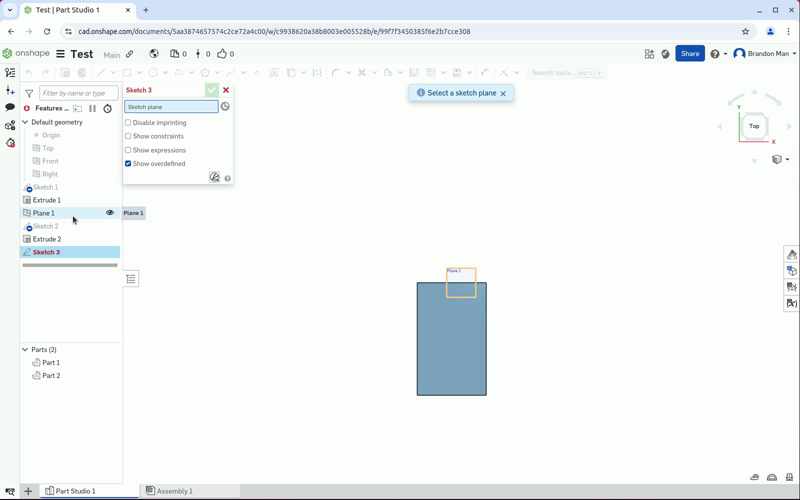
click(73, 215)
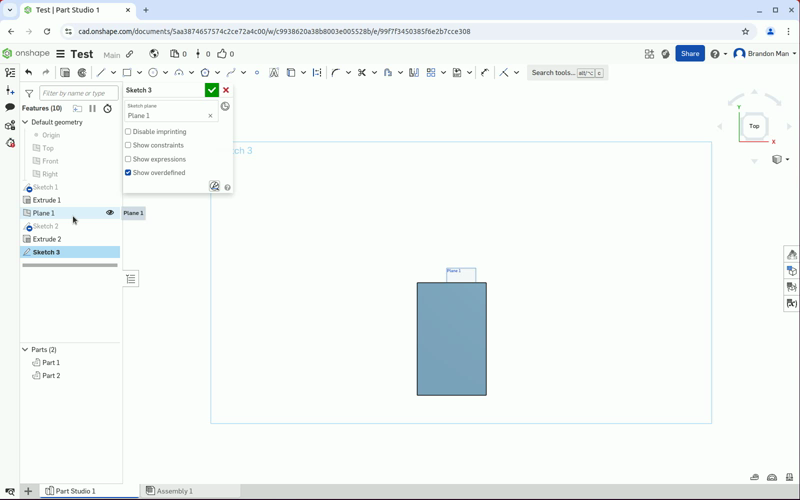
mouse_move(73, 352)
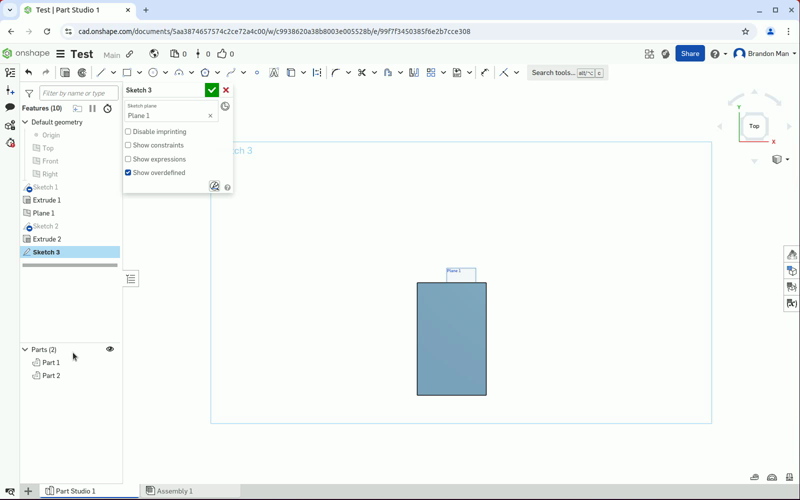
key(y)
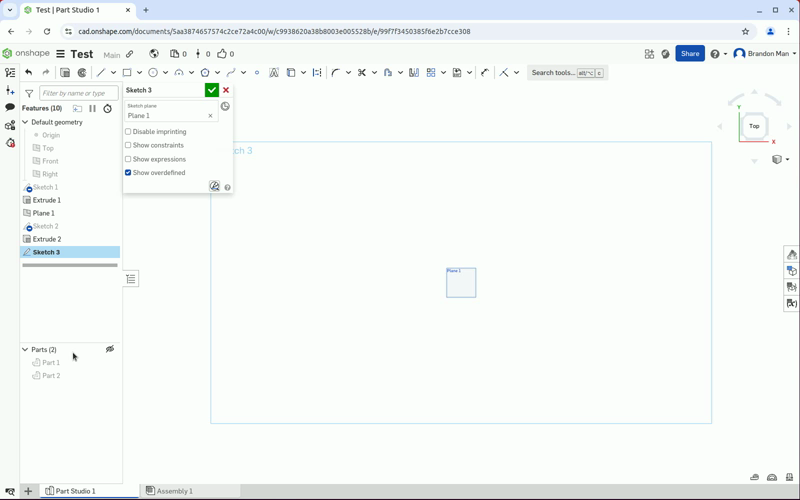
key(l)
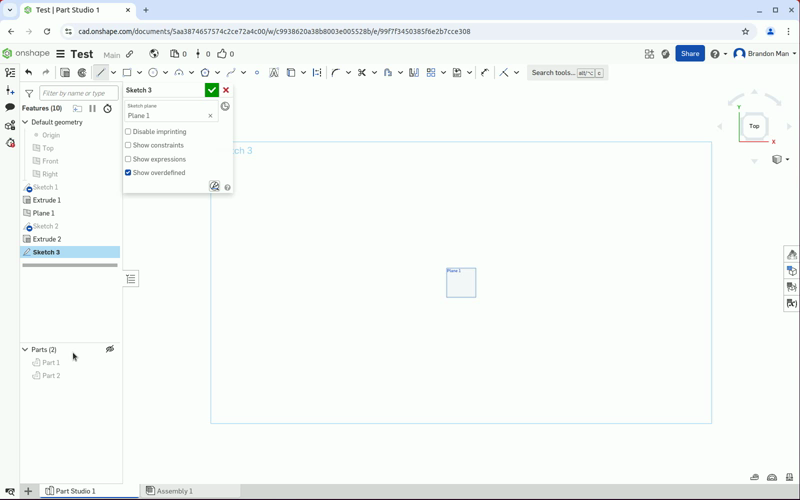
key_down(shift)
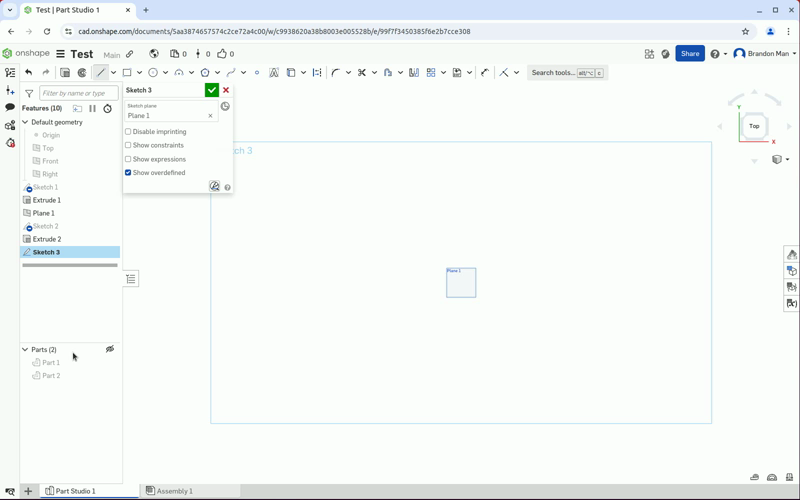
mouse_move(437, 342)
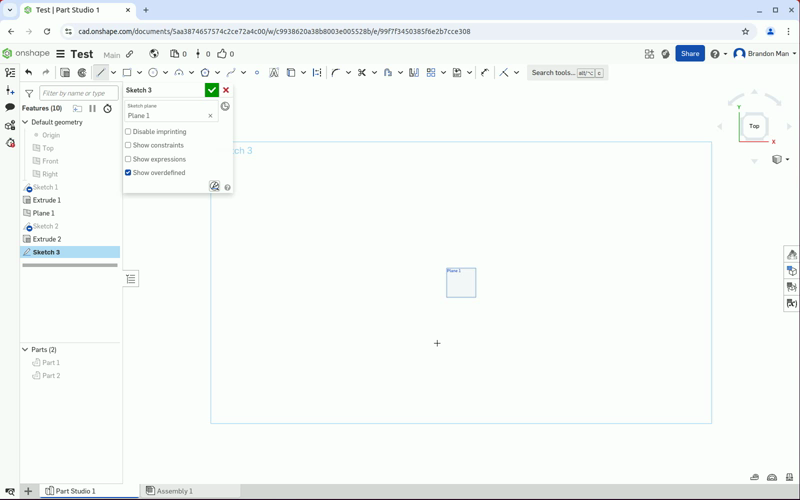
click(437, 342)
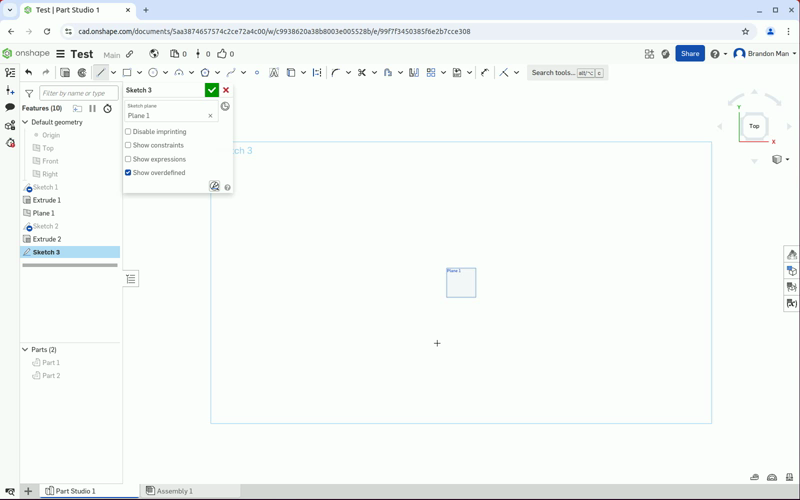
key_up(shift)
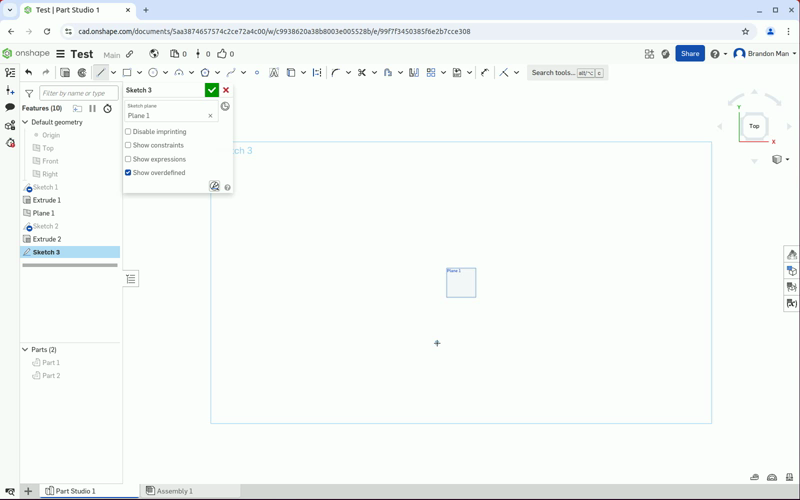
key_down(shift)
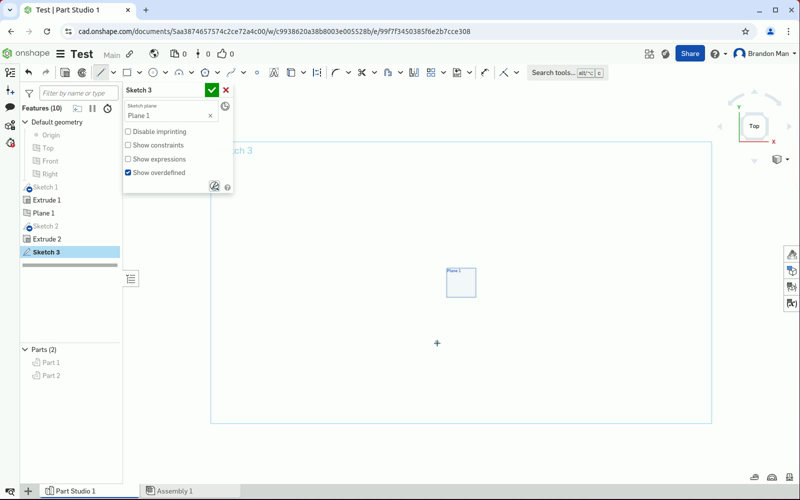
mouse_move(467, 342)
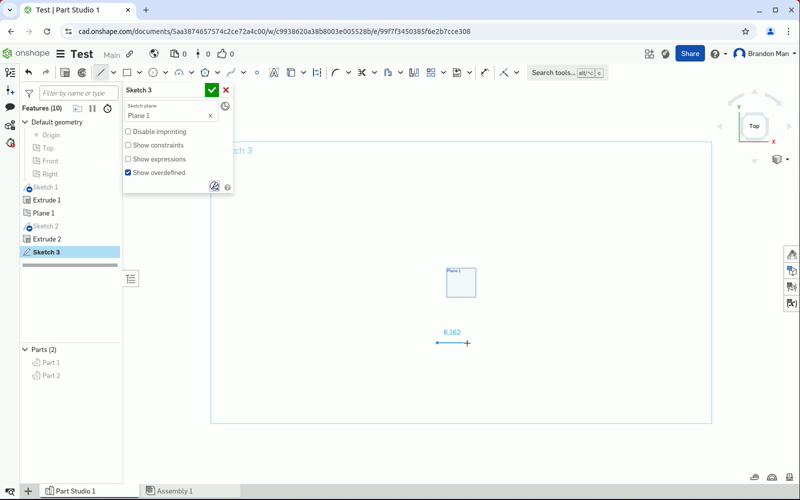
mouse_move(462, 342)
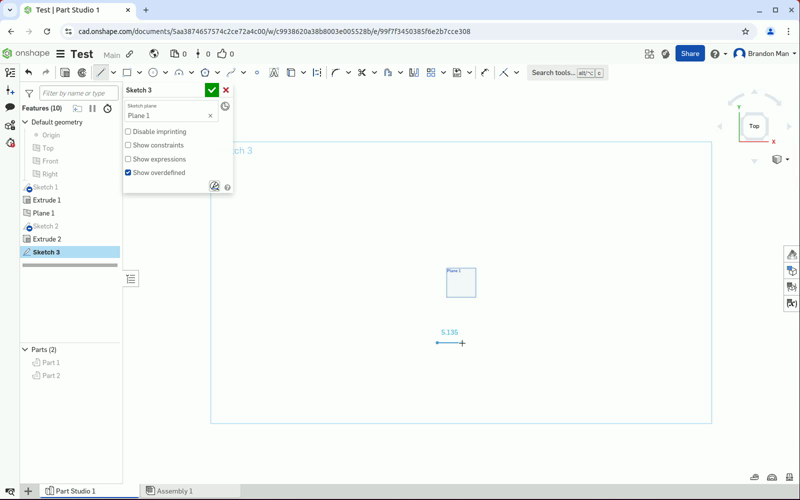
click(462, 342)
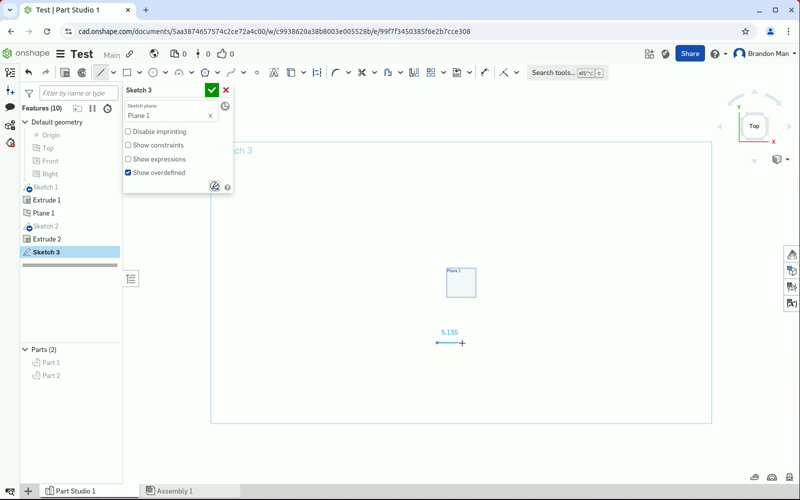
key_up(shift)
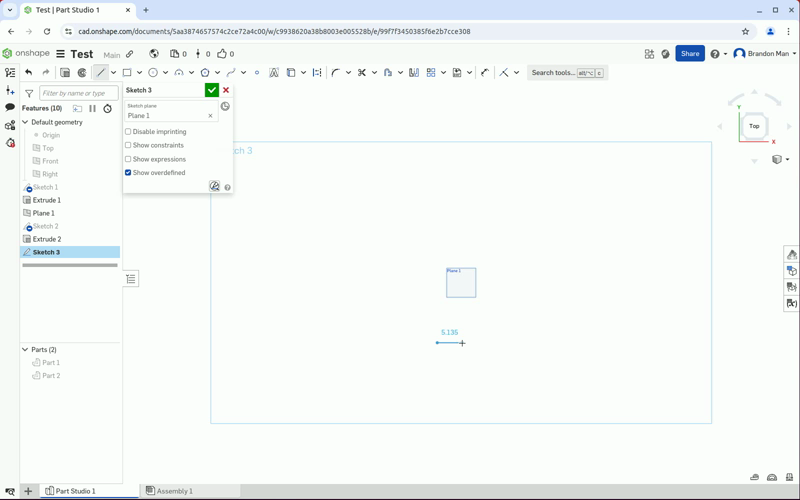
key_down(shift)
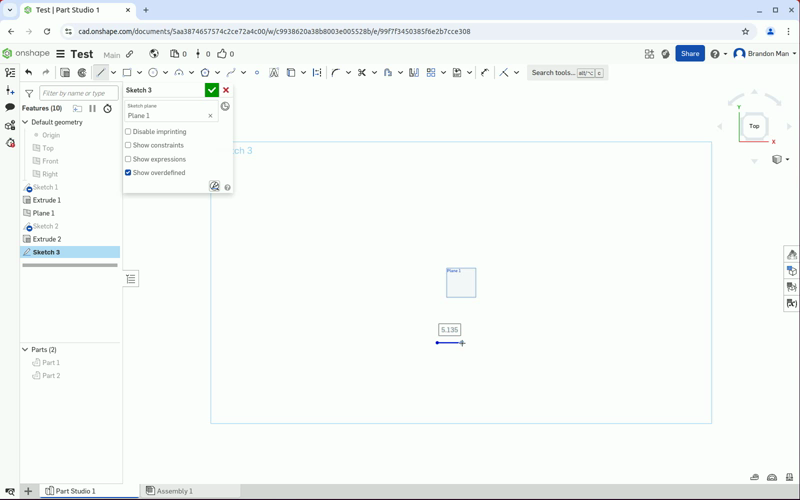
mouse_move(492, 342)
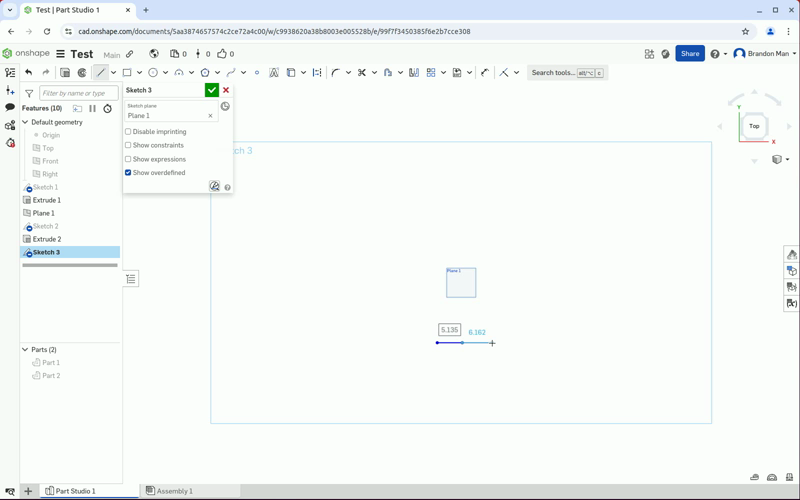
mouse_move(462, 302)
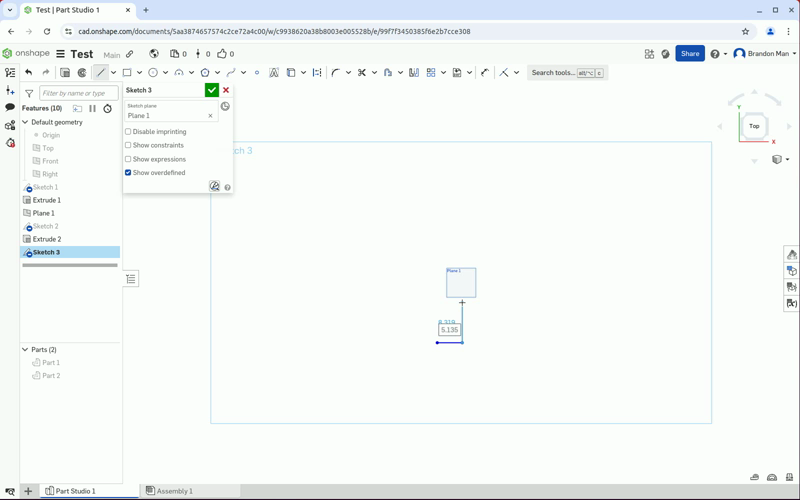
click(462, 302)
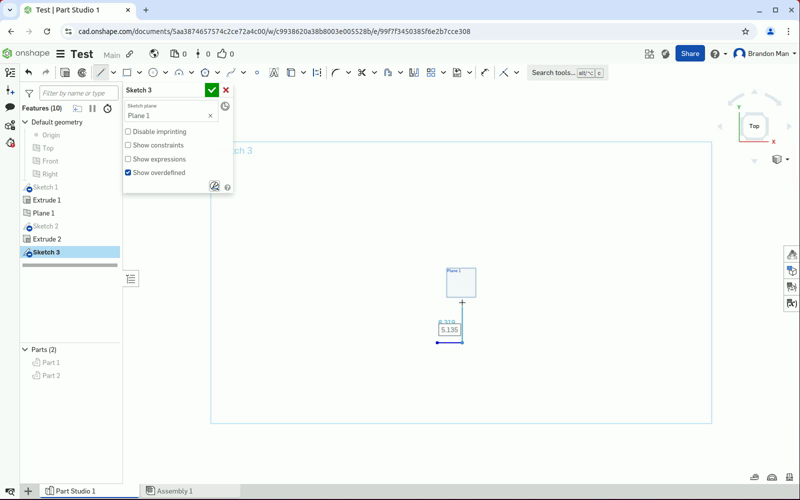
key_up(shift)
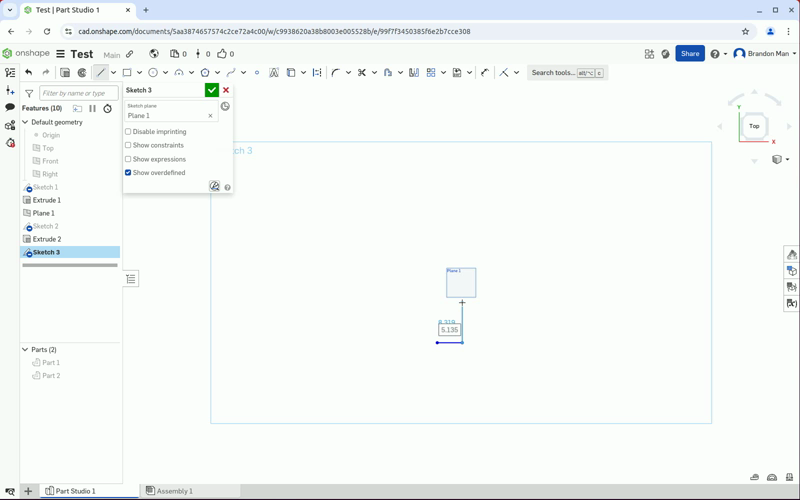
key_down(shift)
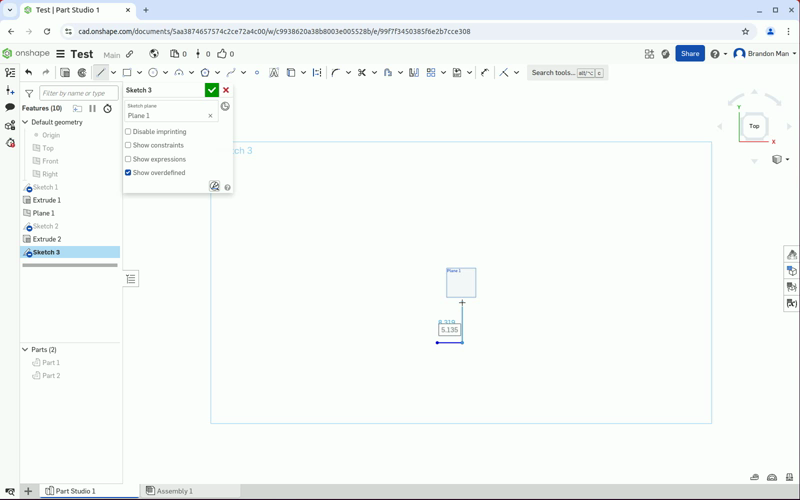
mouse_move(492, 302)
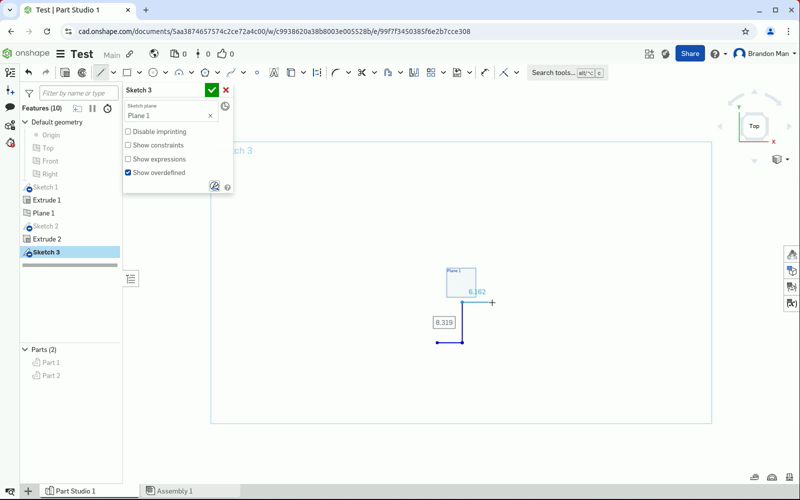
mouse_move(437, 302)
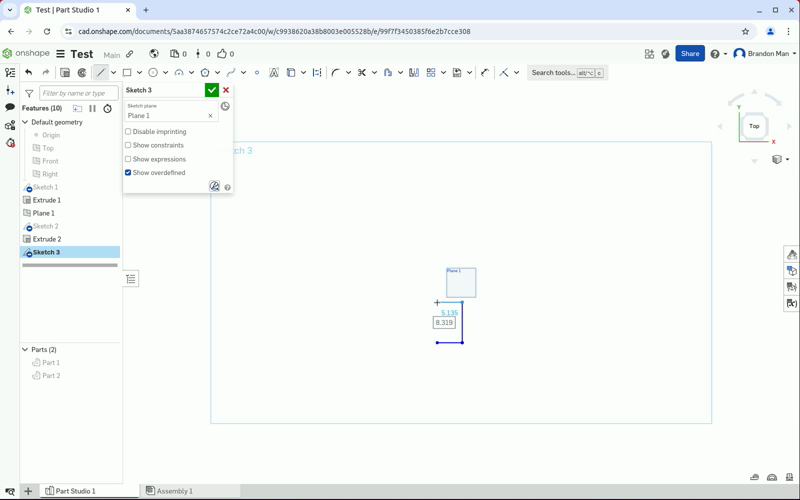
click(437, 302)
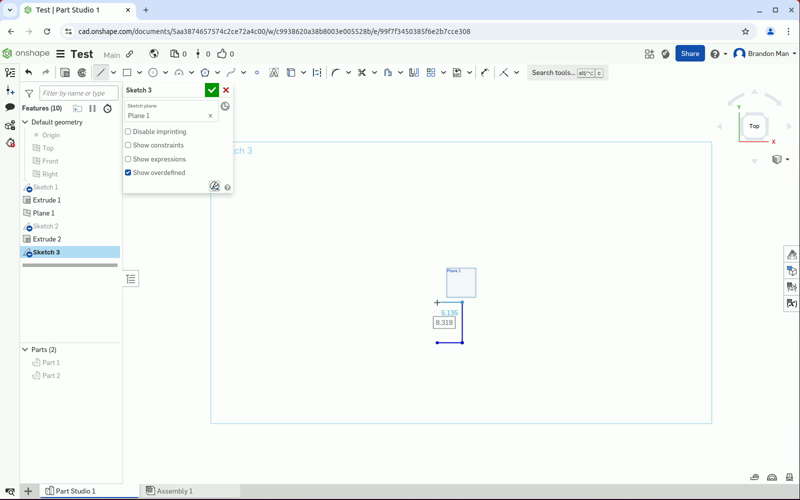
key_up(shift)
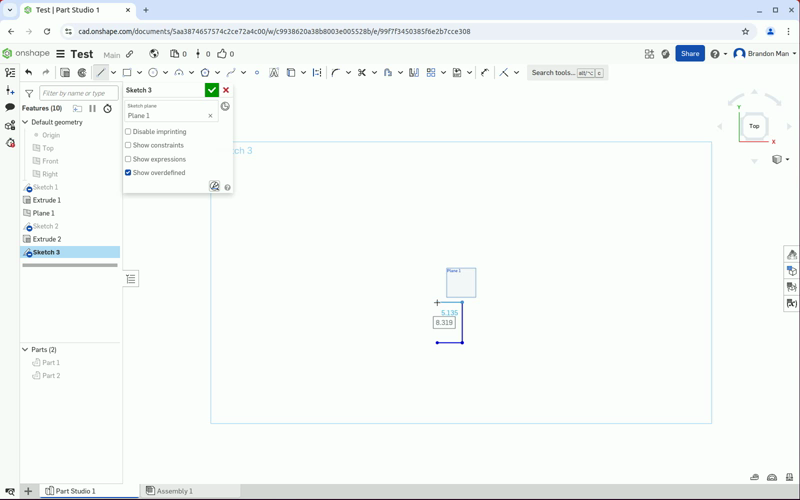
mouse_move(467, 302)
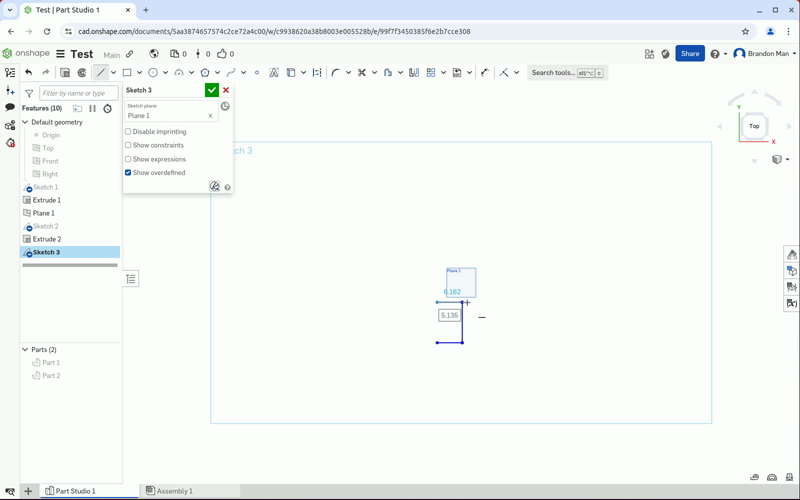
key_down(shift)
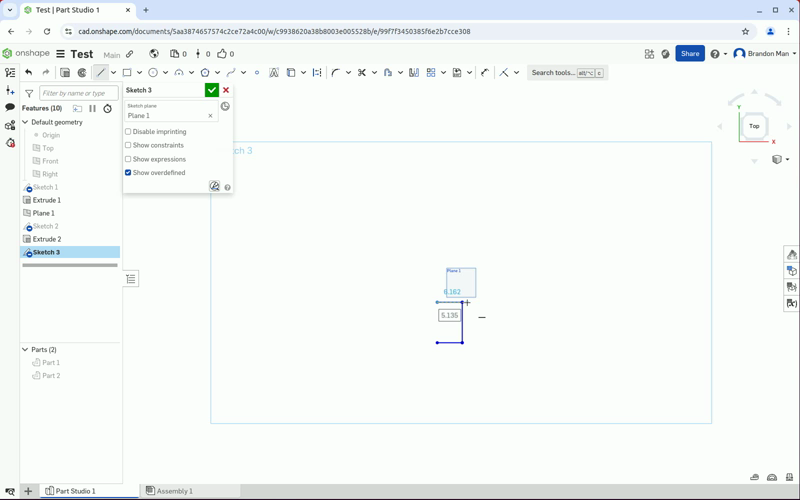
mouse_move(437, 342)
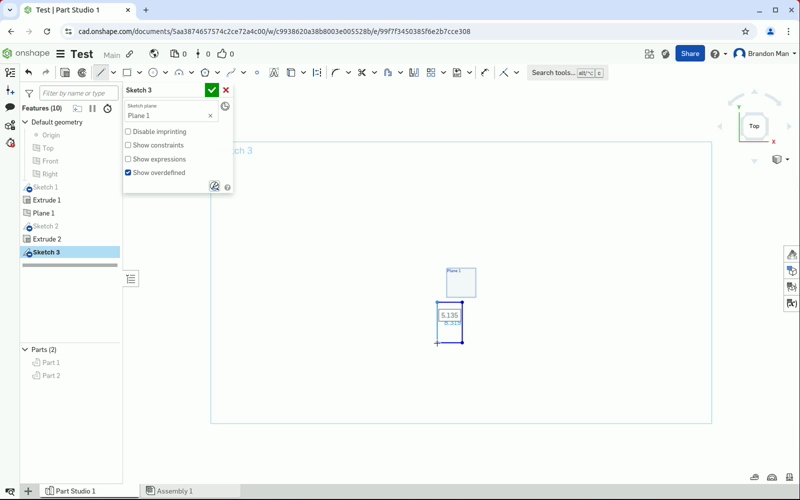
key_up(shift)
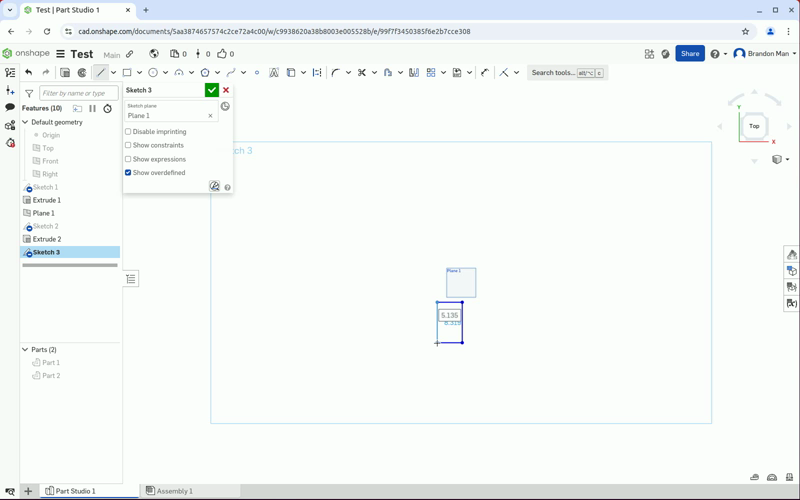
click(437, 342)
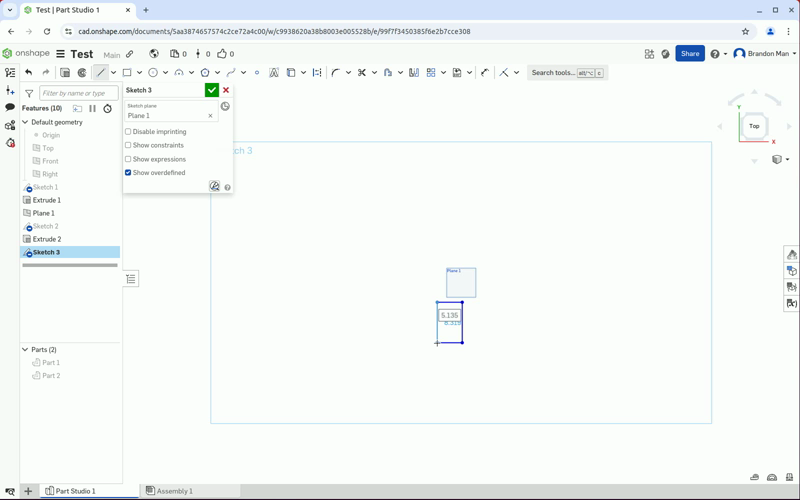
key(esc)
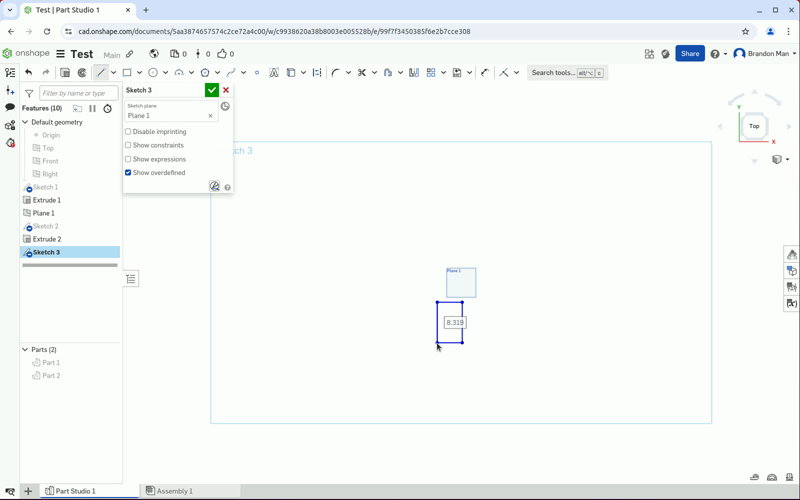
mouse_move(453, 319)
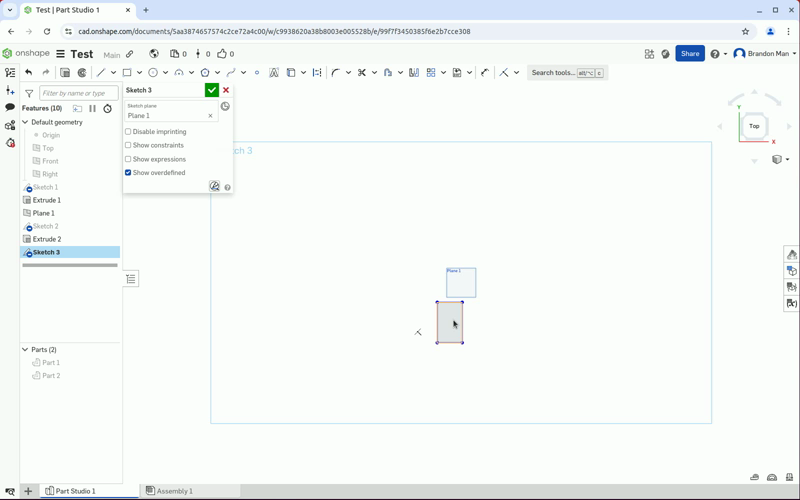
scroll(6)
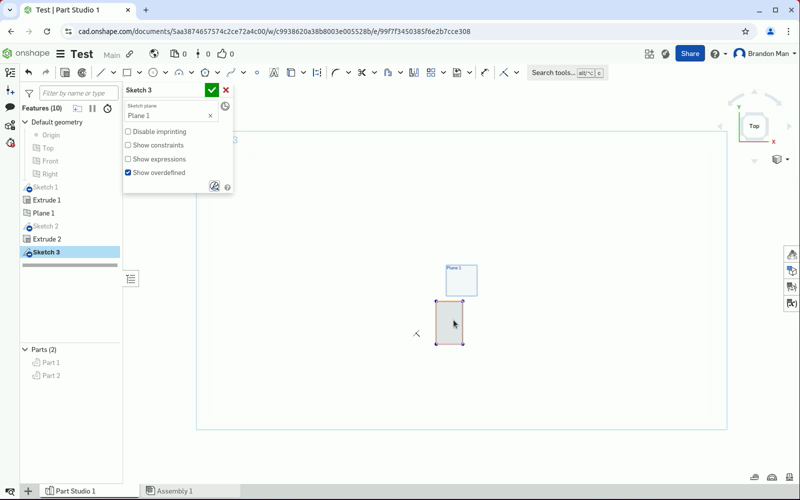
scroll(6)
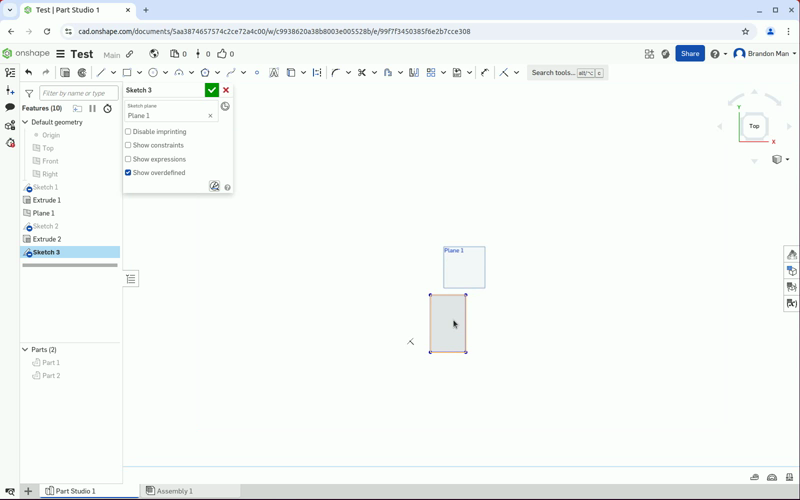
scroll(6)
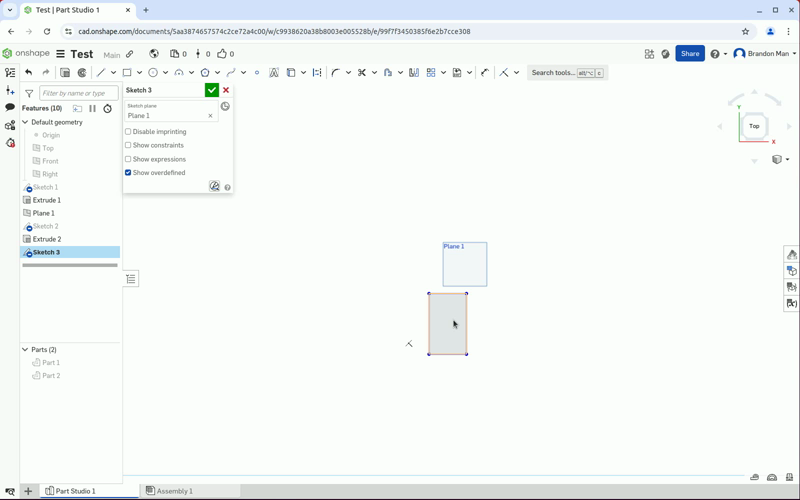
scroll(6)
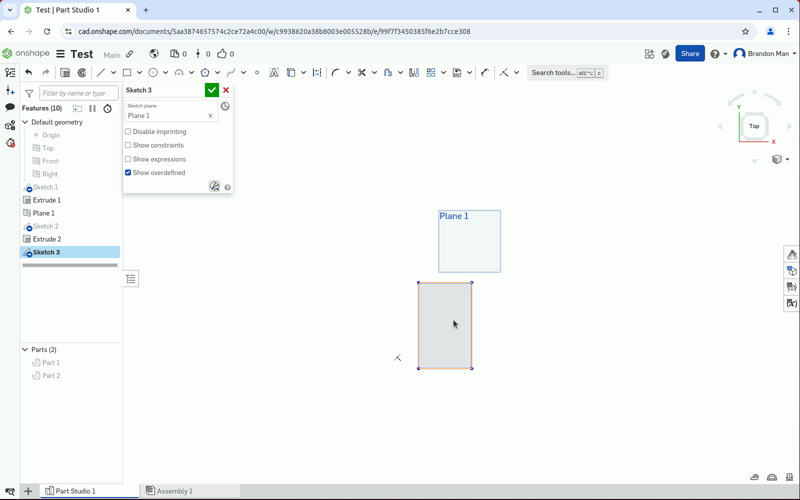
scroll(6)
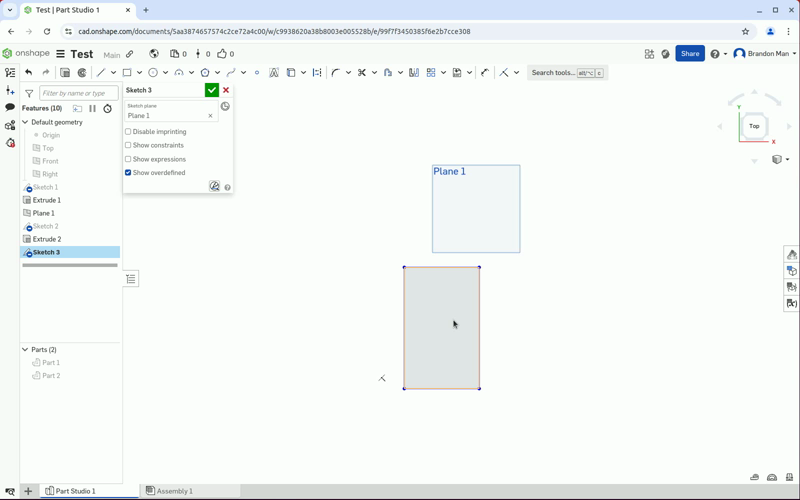
scroll(6)
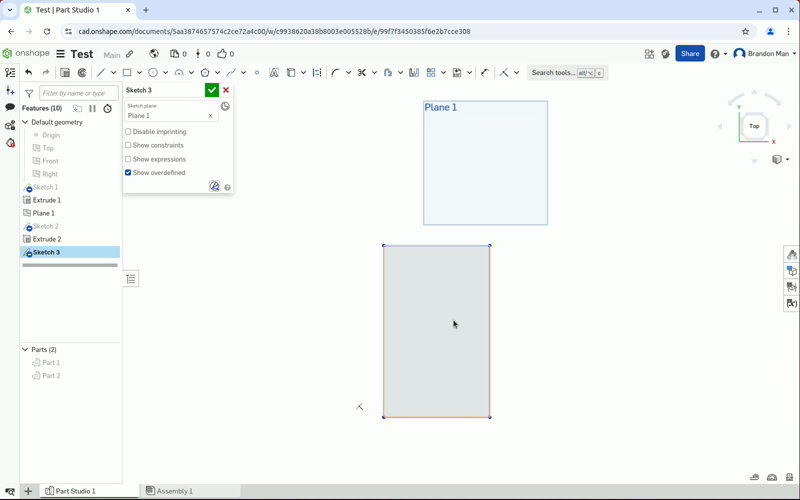
scroll(6)
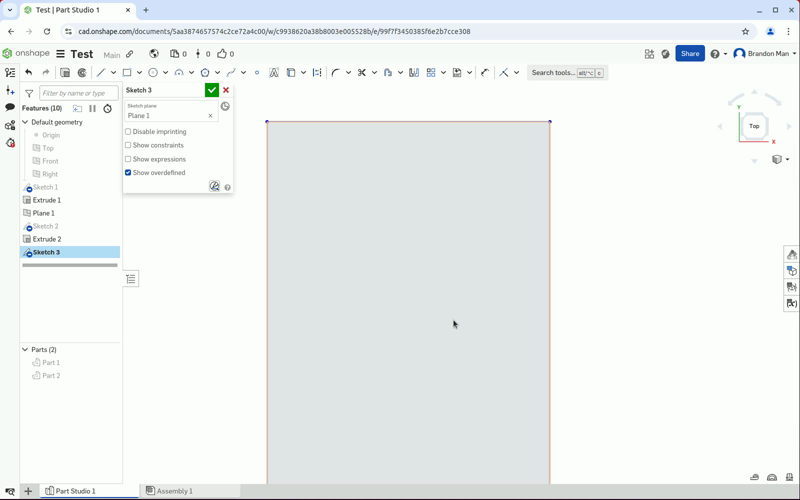
click(453, 319)
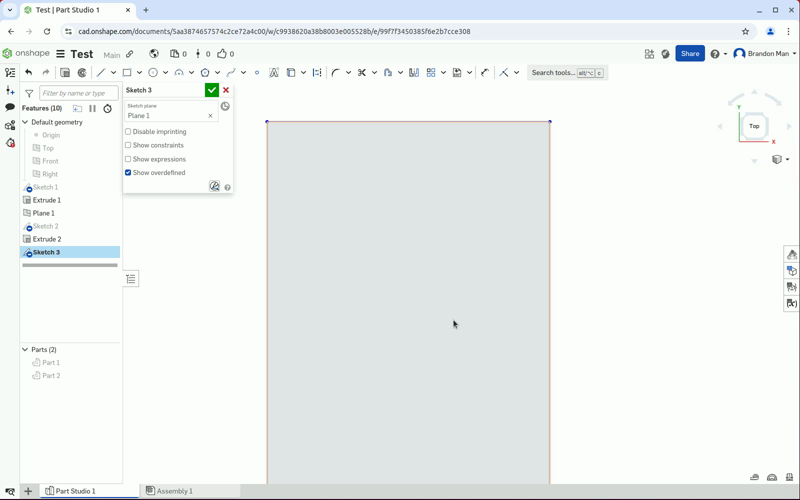
scroll(-6)
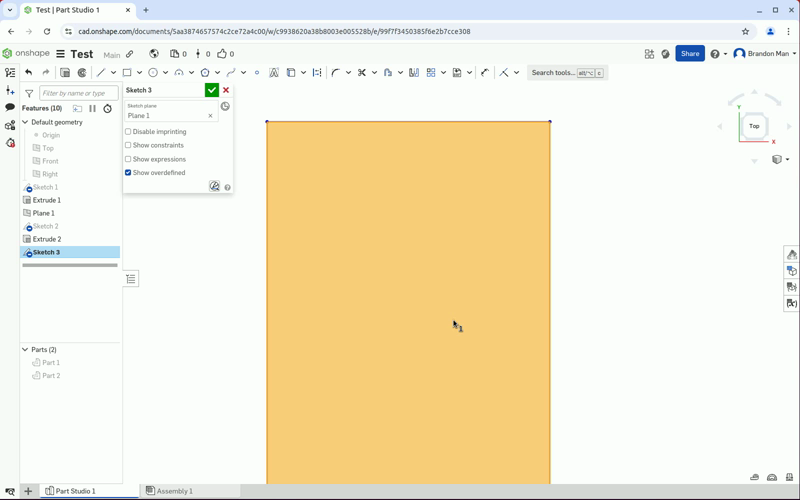
scroll(-6)
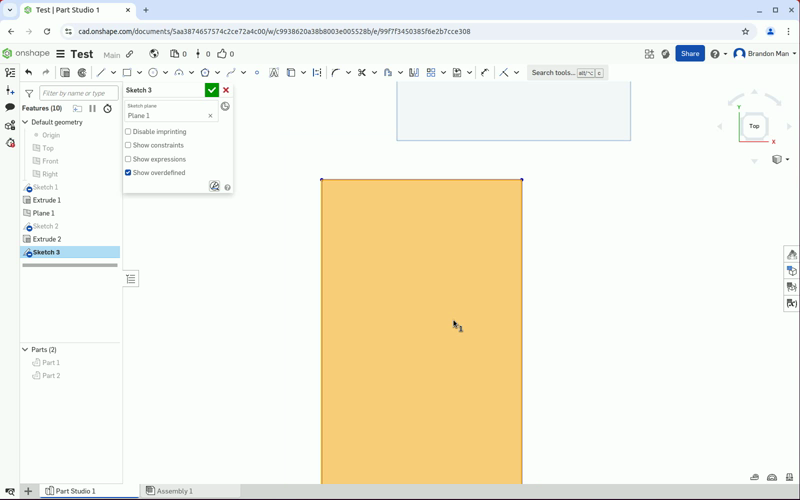
scroll(-6)
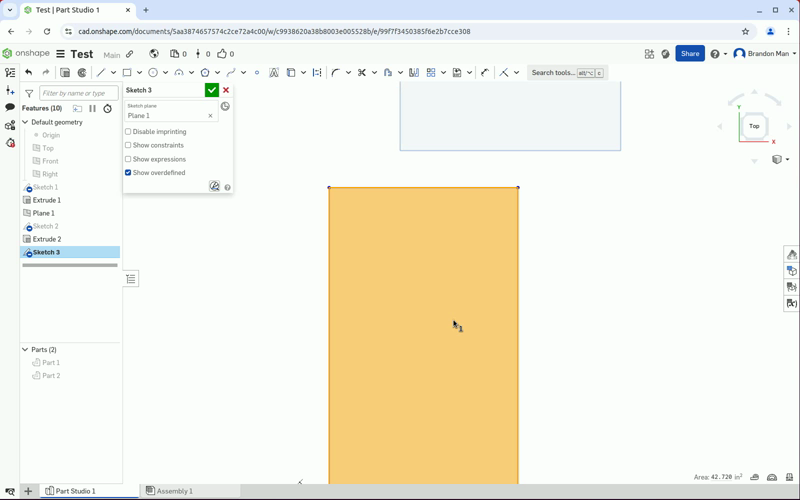
scroll(-6)
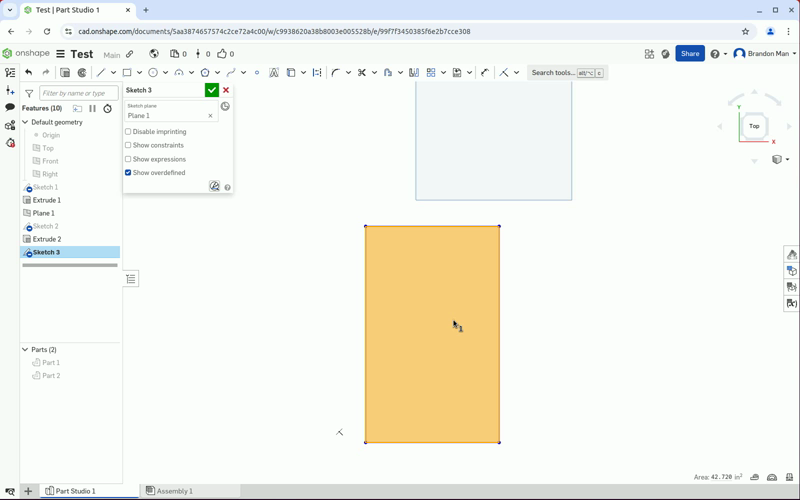
scroll(-6)
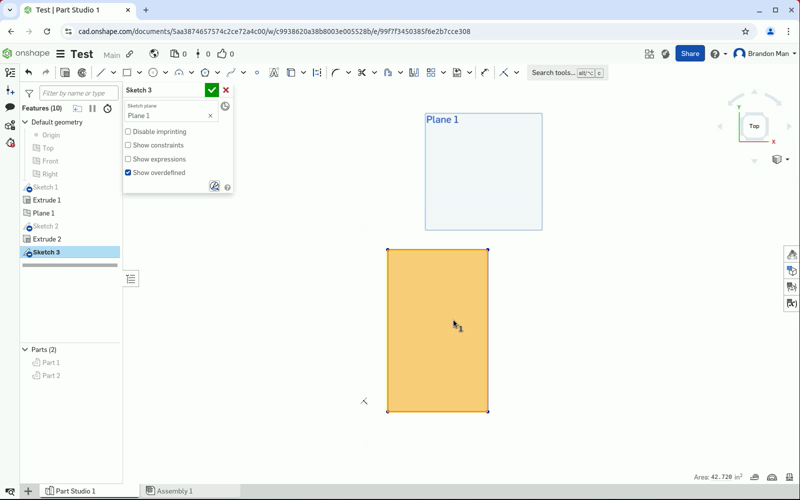
scroll(-6)
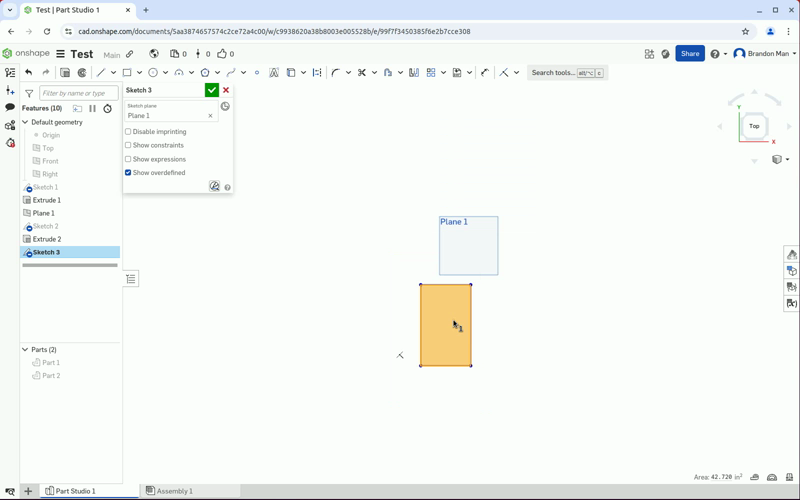
scroll(-6)
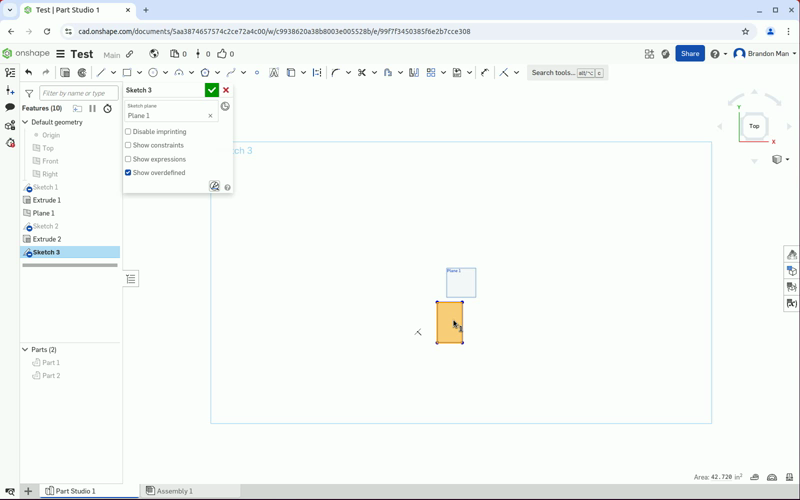
mouse_move(73, 352)
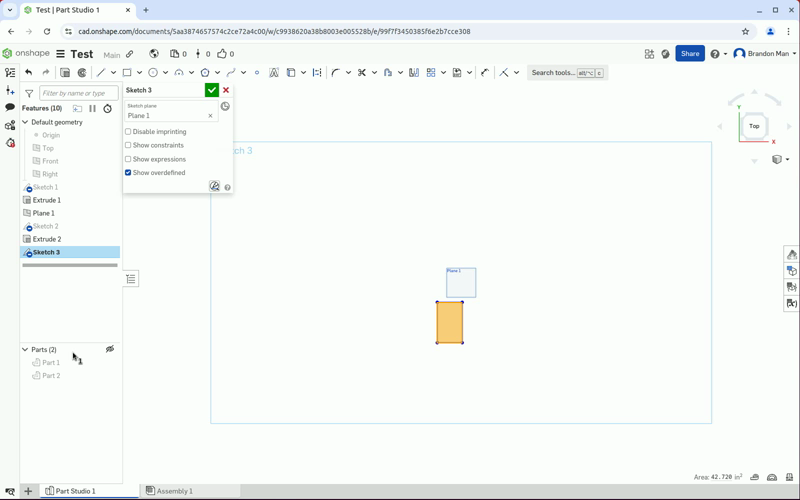
key(shift+y)
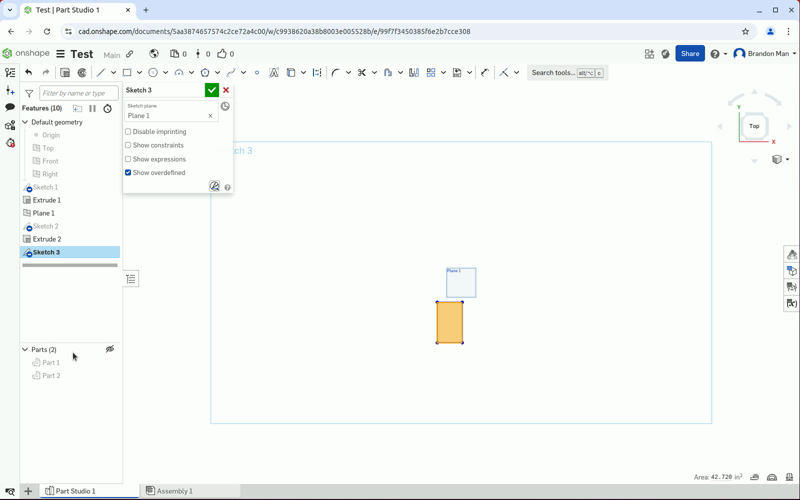
key(shift+e)
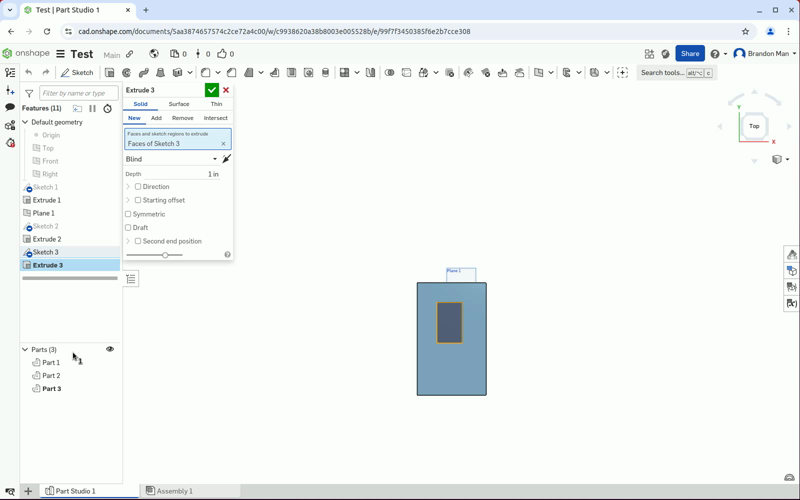
mouse_move(143, 106)
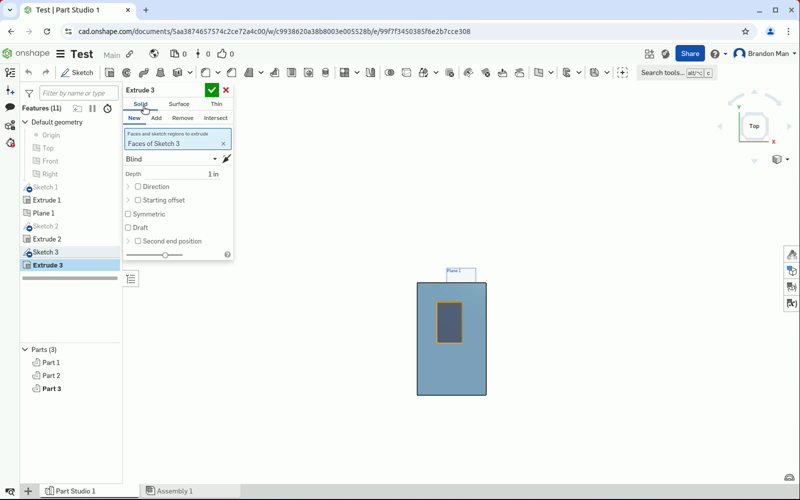
click(143, 106)
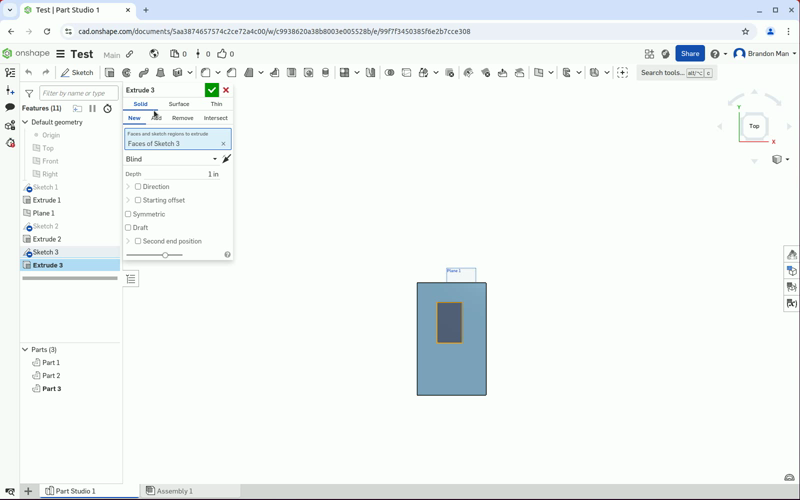
mouse_move(186, 120)
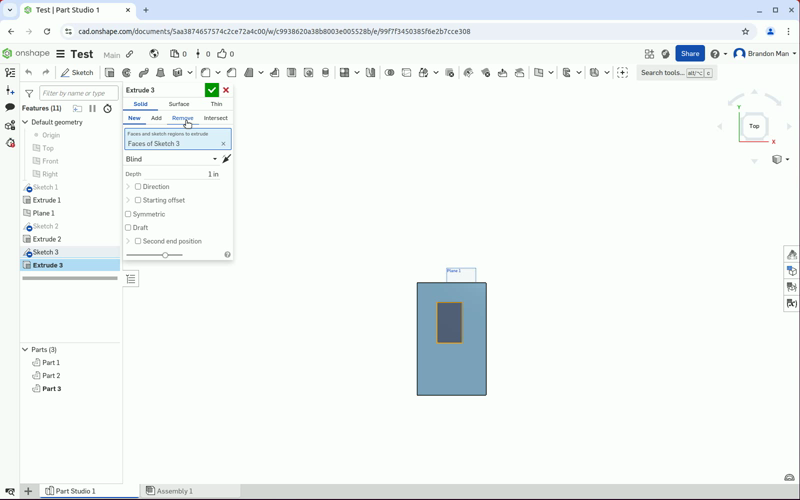
click(186, 120)
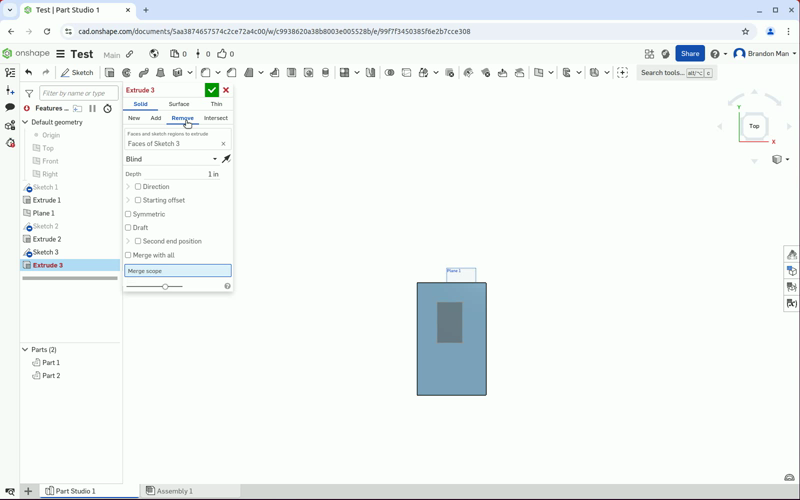
key(tab, 4)
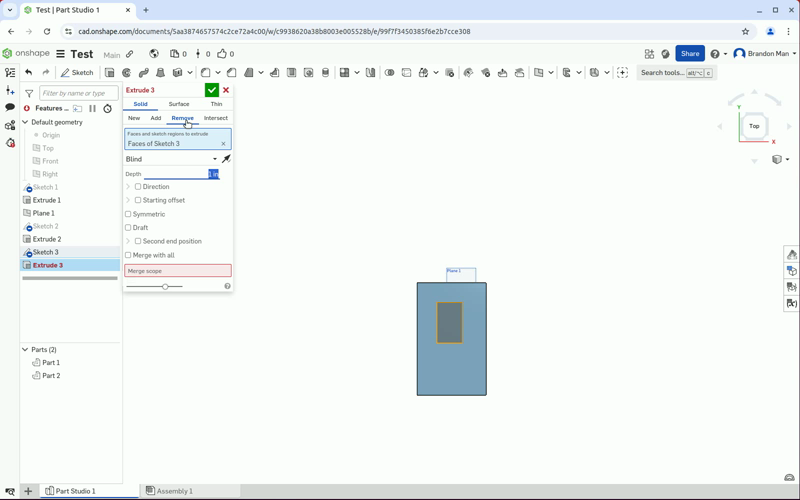
text(2.407)
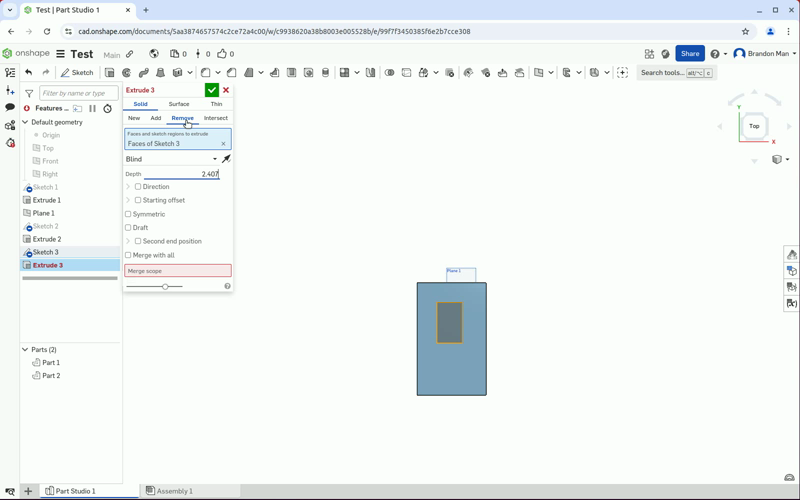
key(tab, 6)
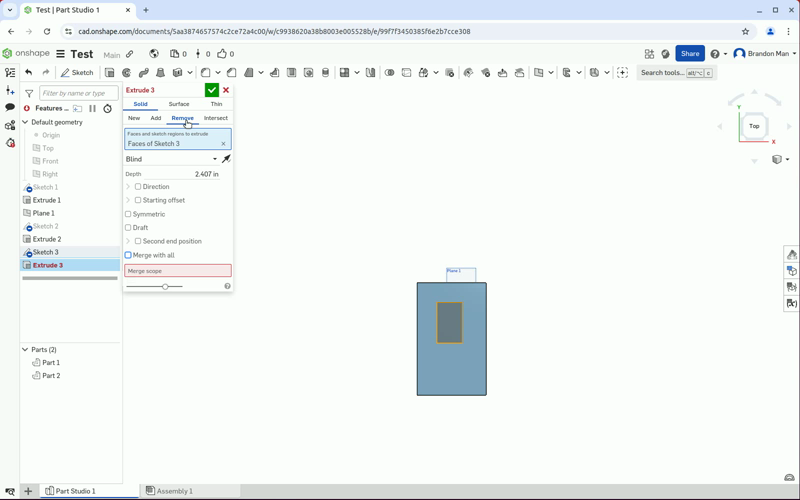
key(space)
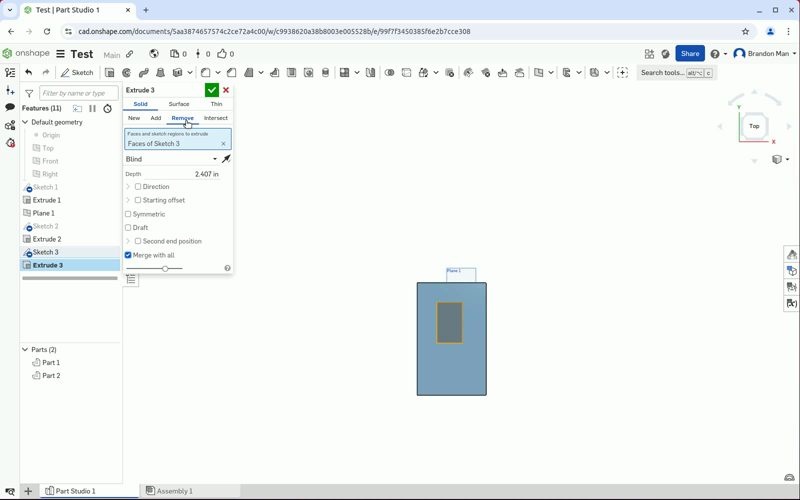
key(enter)
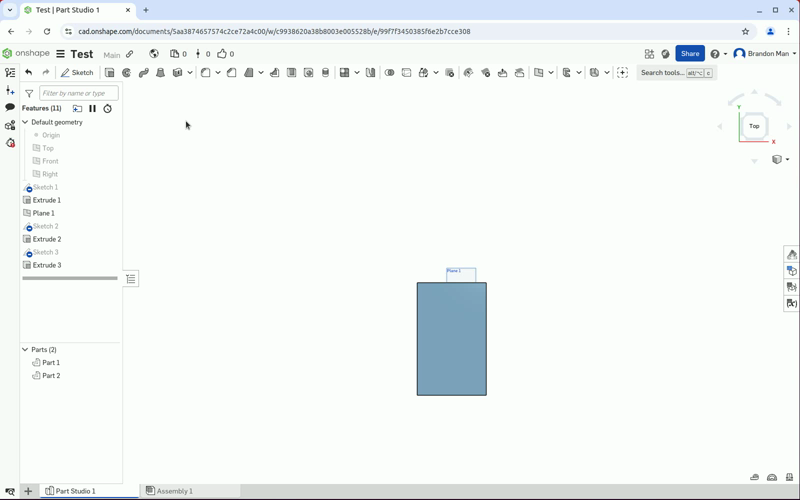
key(shift+h)
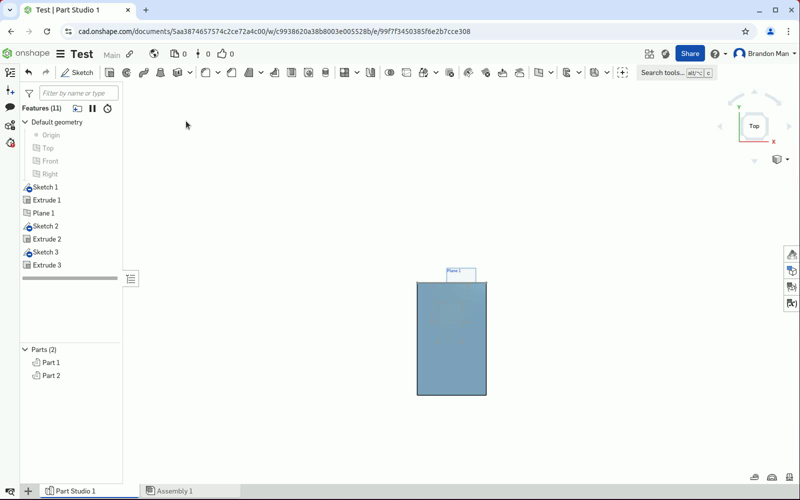
key(shift+h)
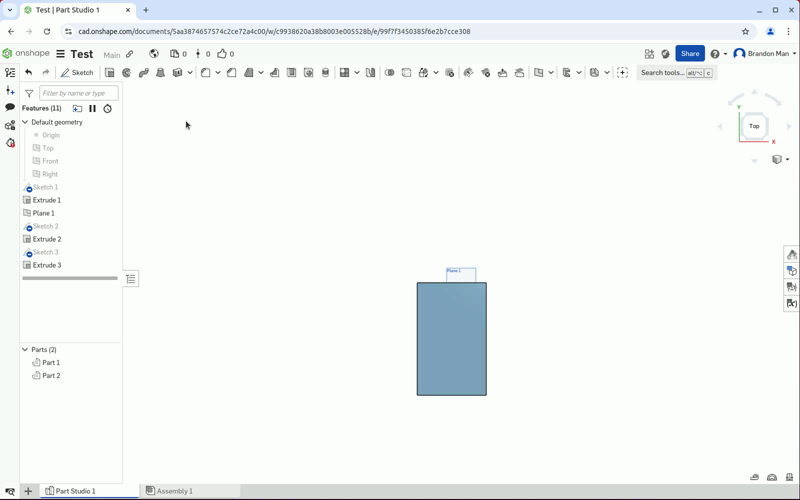
mouse_move(73, 189)
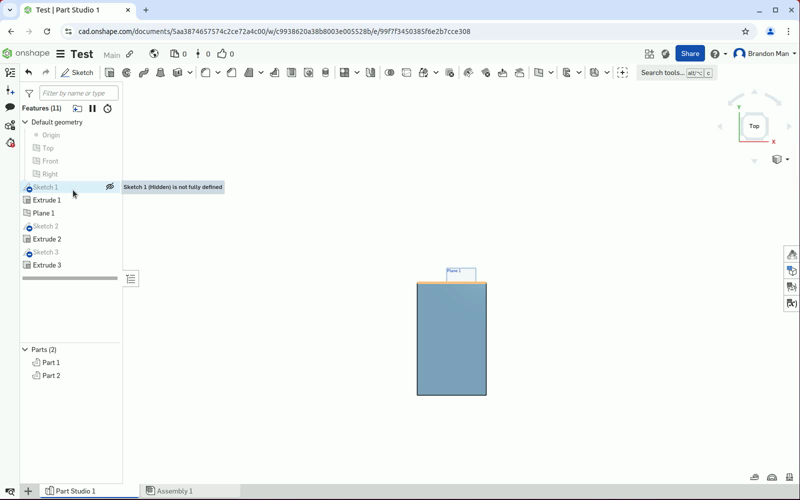
click(73, 189)
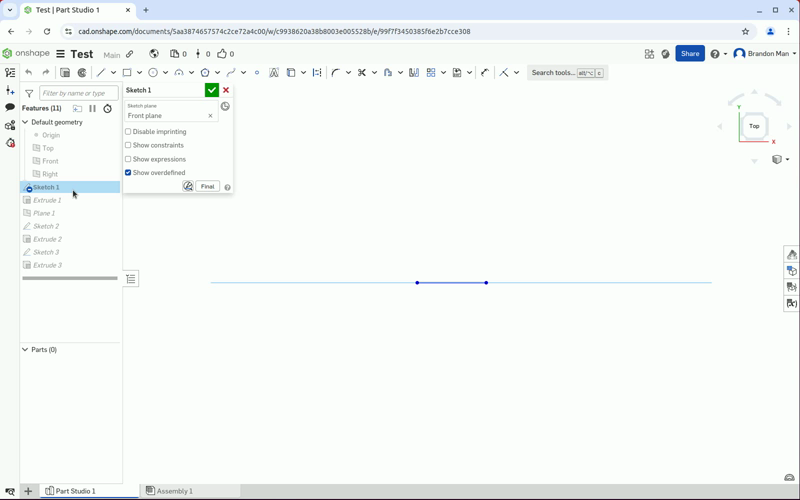
mouse_move(229, 92)
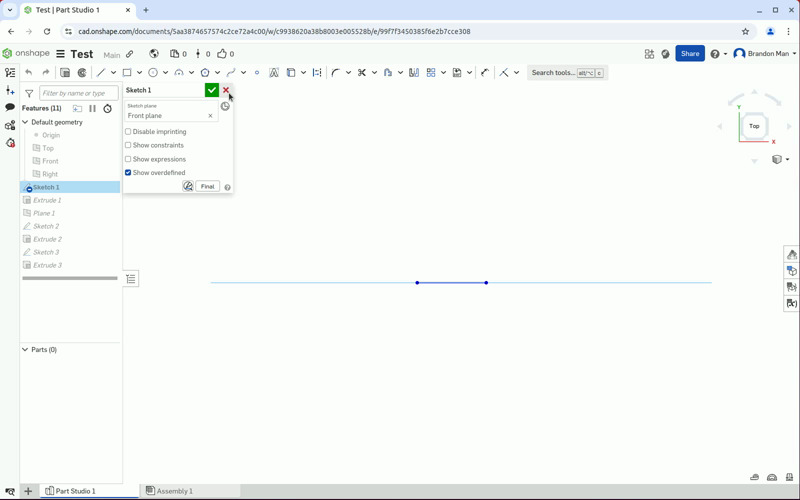
click(229, 92)
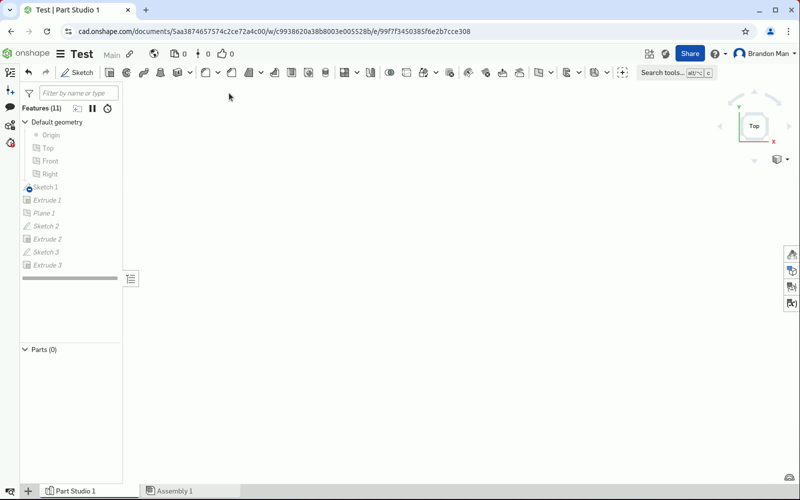
key(shift+s)
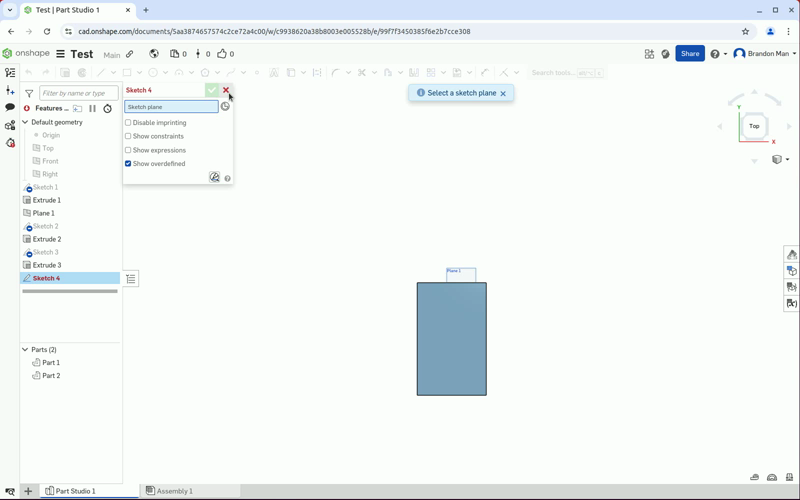
mouse_move(73, 215)
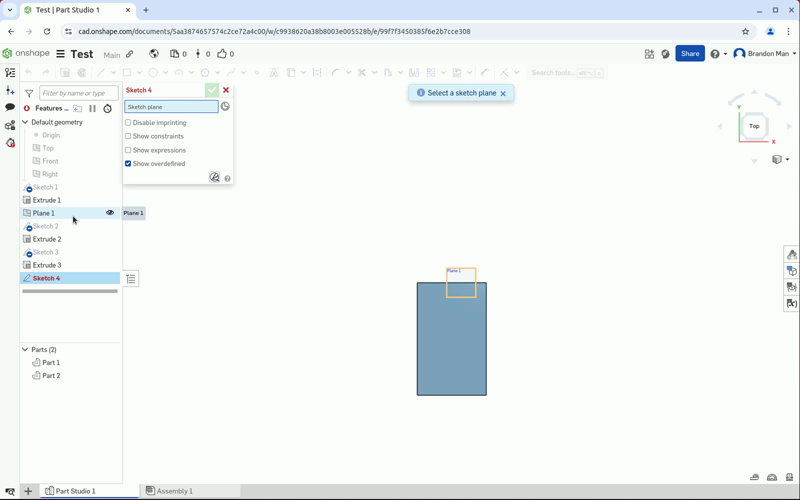
click(73, 215)
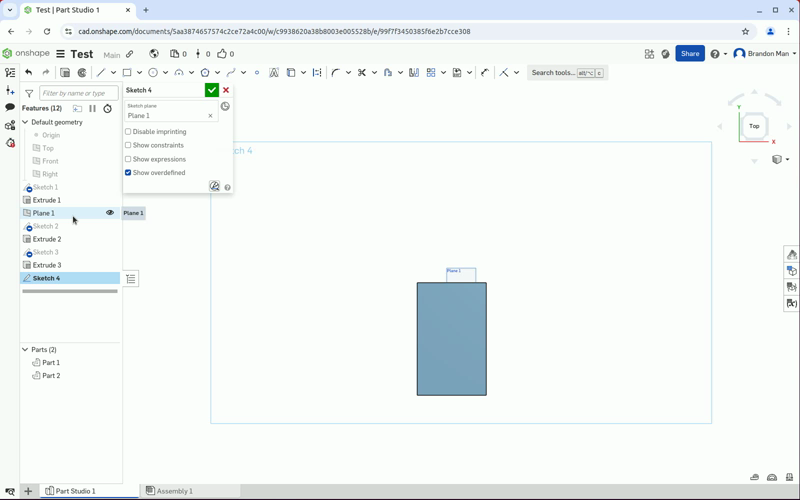
mouse_move(73, 352)
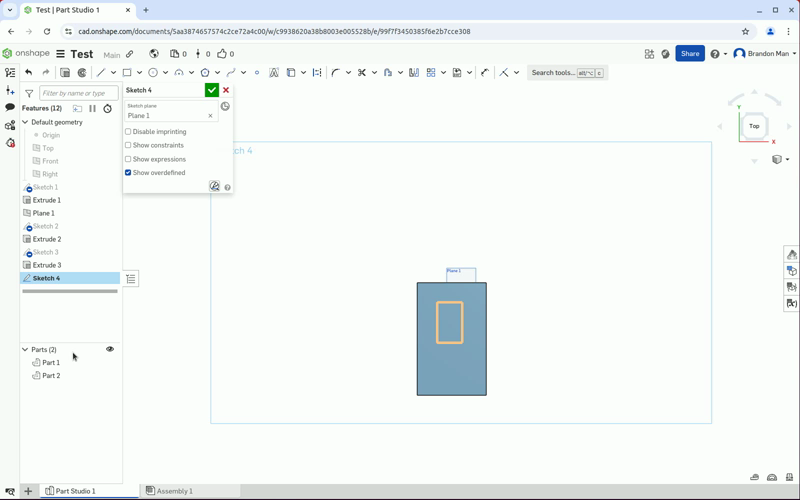
key(y)
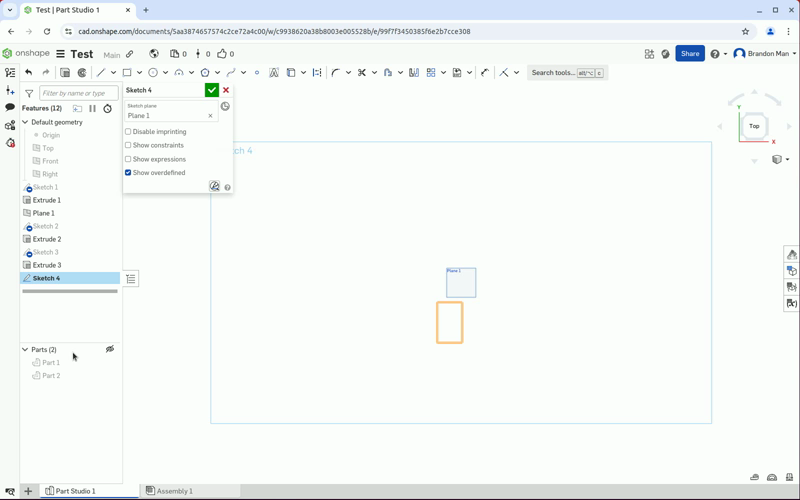
key(l)
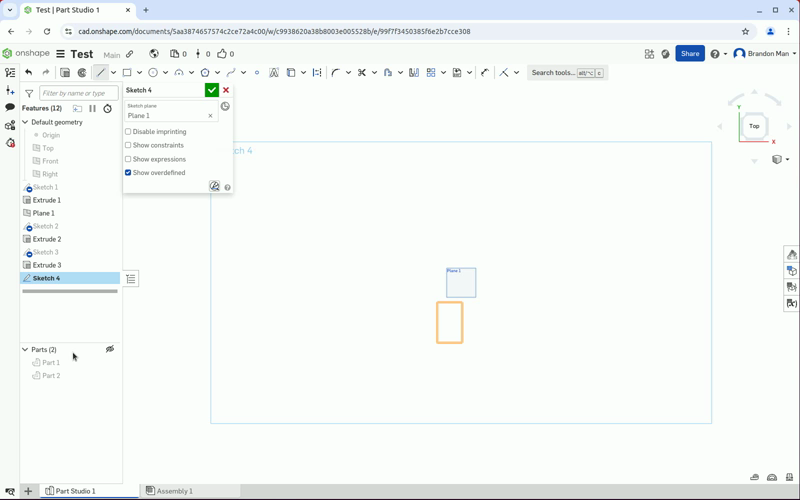
key_down(shift)
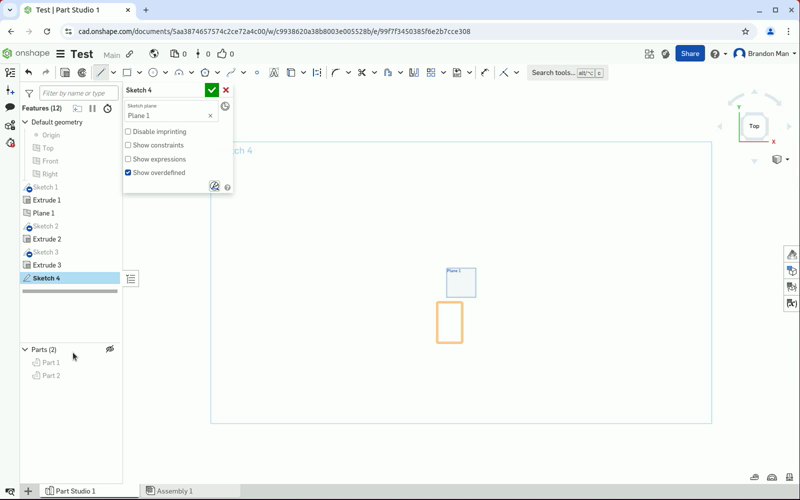
mouse_move(430, 380)
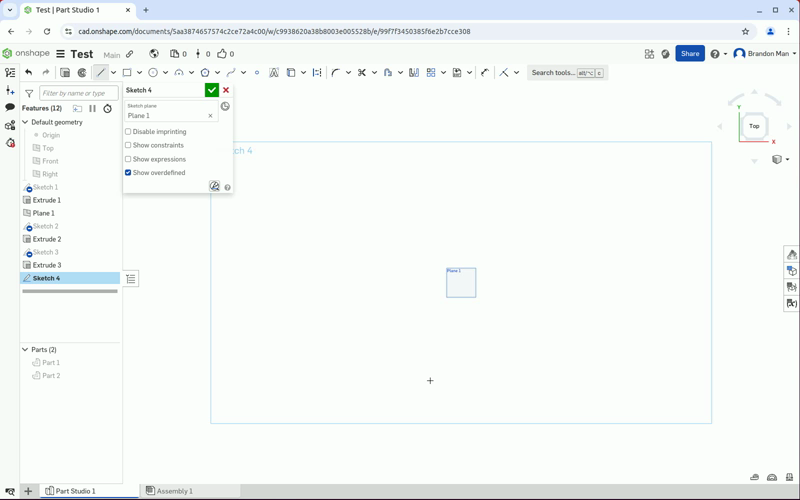
click(430, 380)
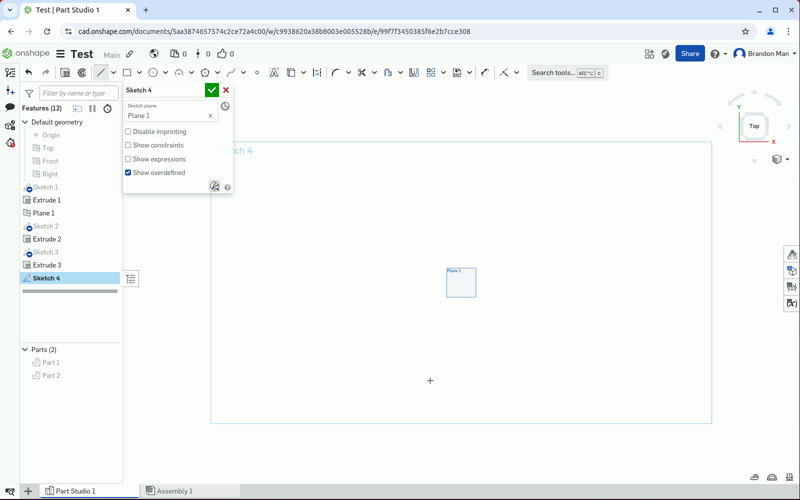
key_up(shift)
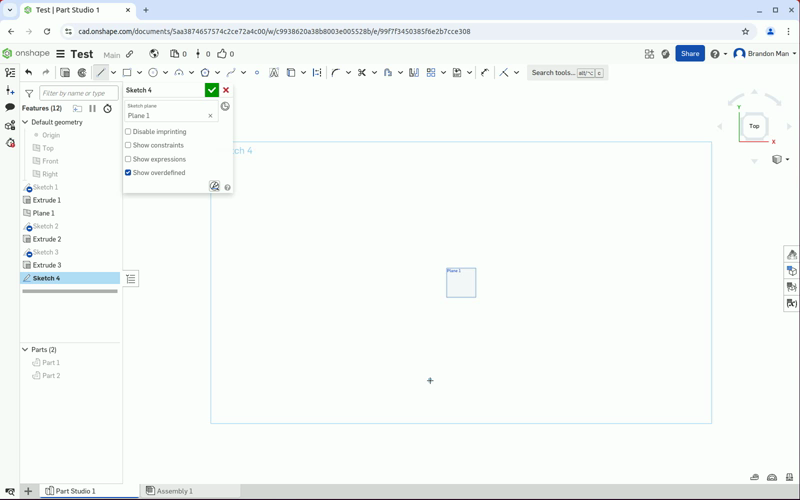
key_down(shift)
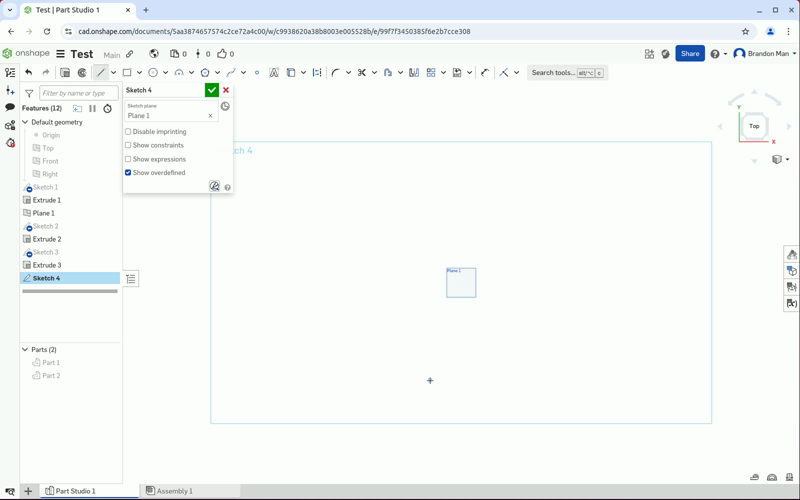
mouse_move(460, 380)
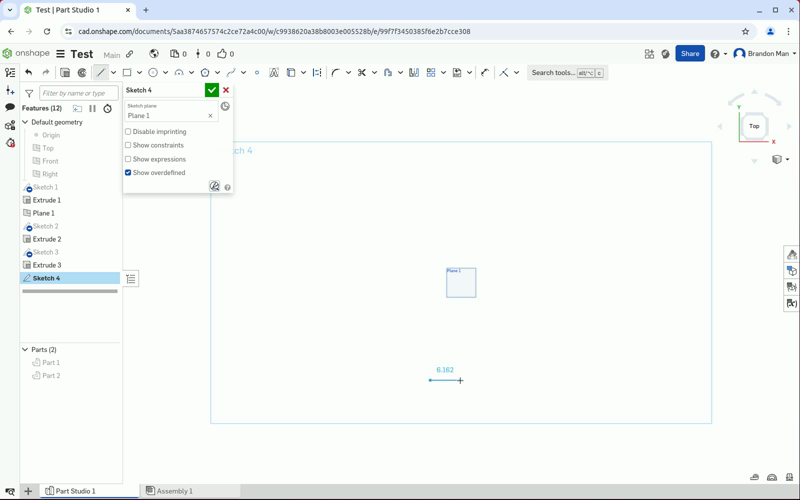
mouse_move(470, 380)
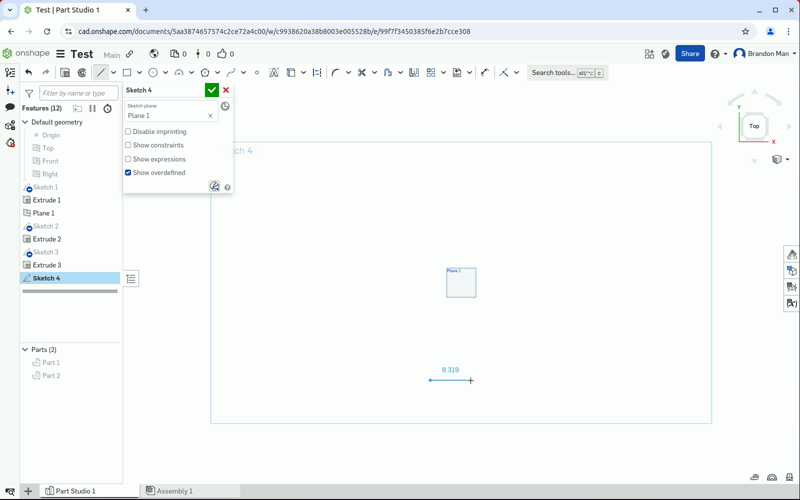
click(470, 380)
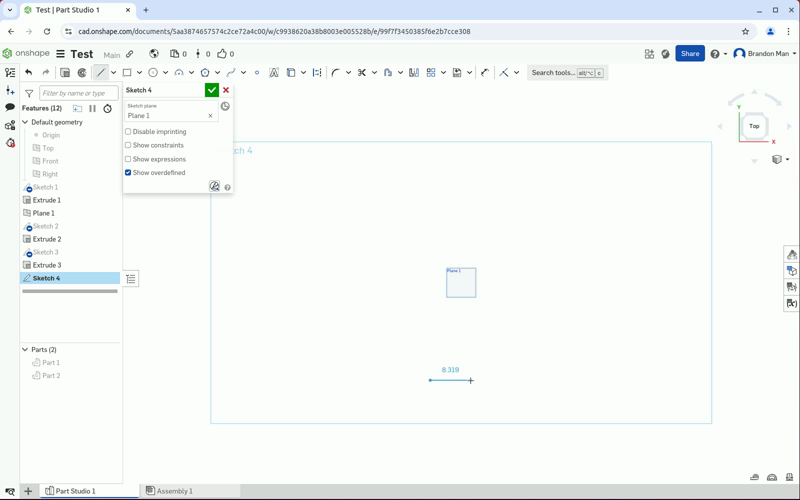
key_up(shift)
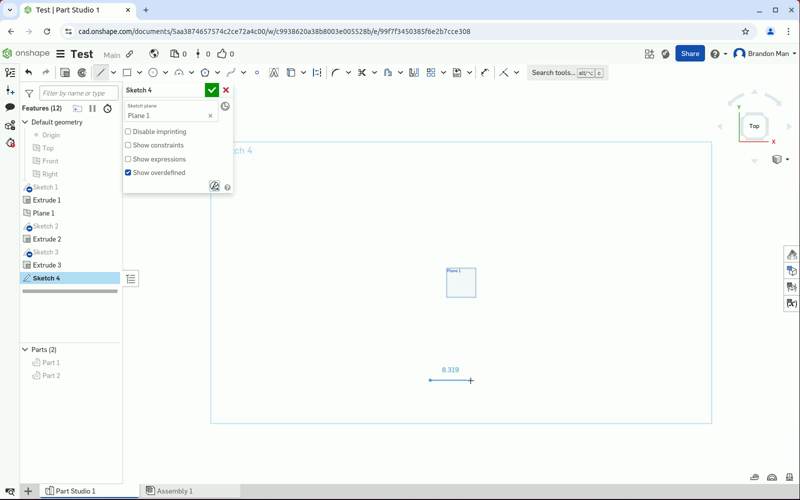
key_down(shift)
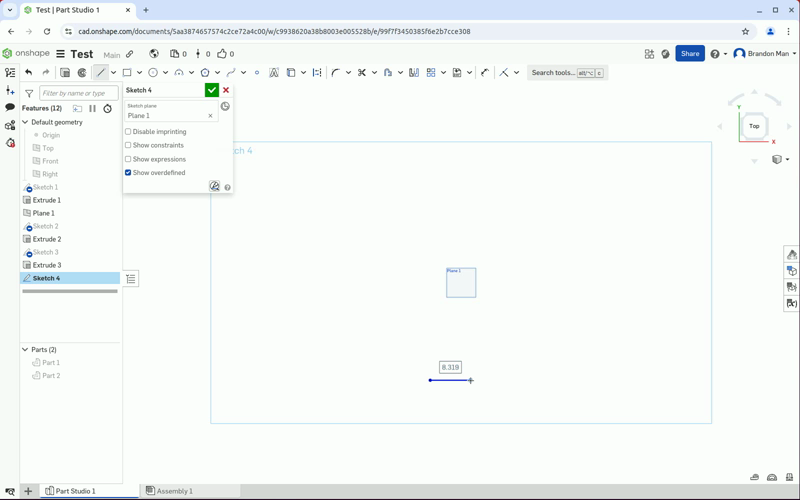
mouse_move(501, 380)
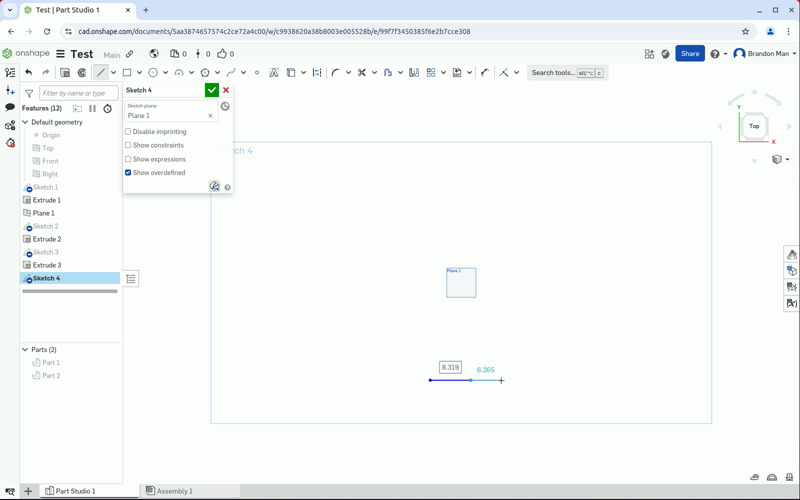
mouse_move(470, 344)
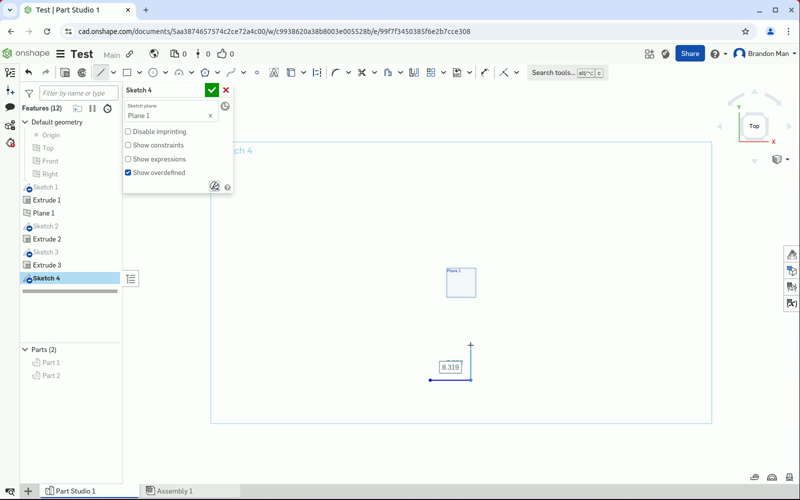
click(470, 344)
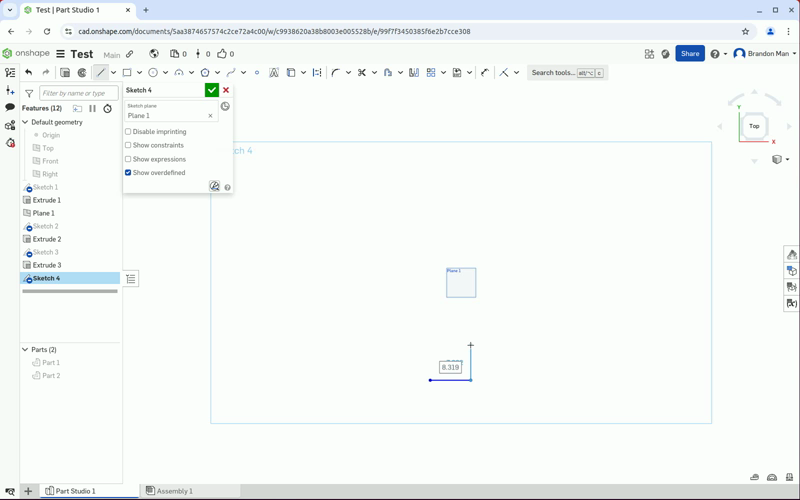
key_up(shift)
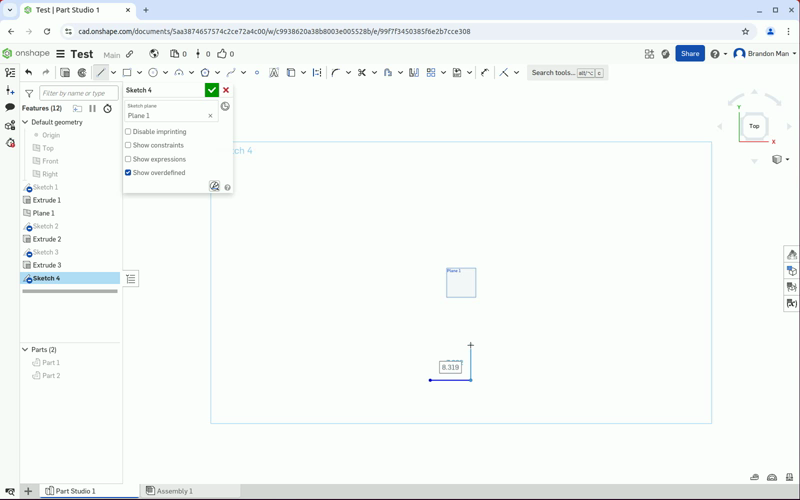
key_down(shift)
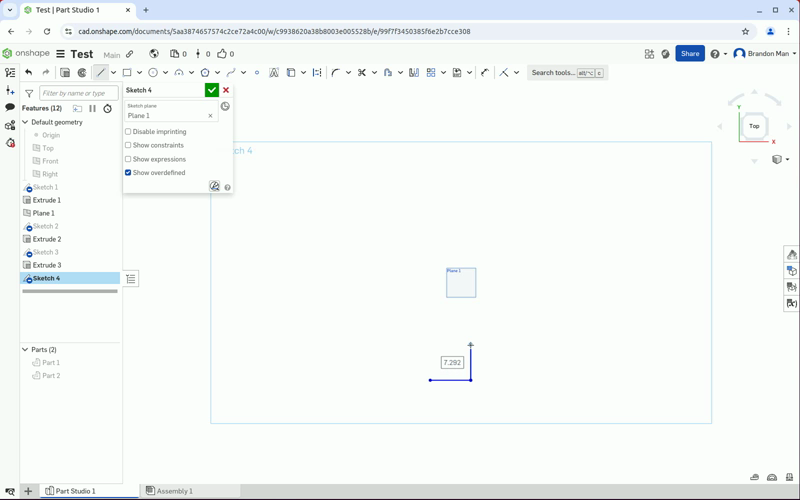
mouse_move(501, 344)
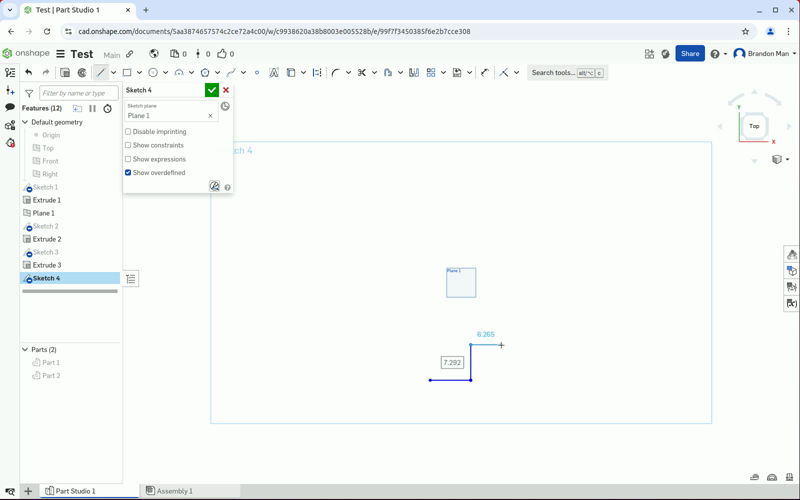
mouse_move(430, 344)
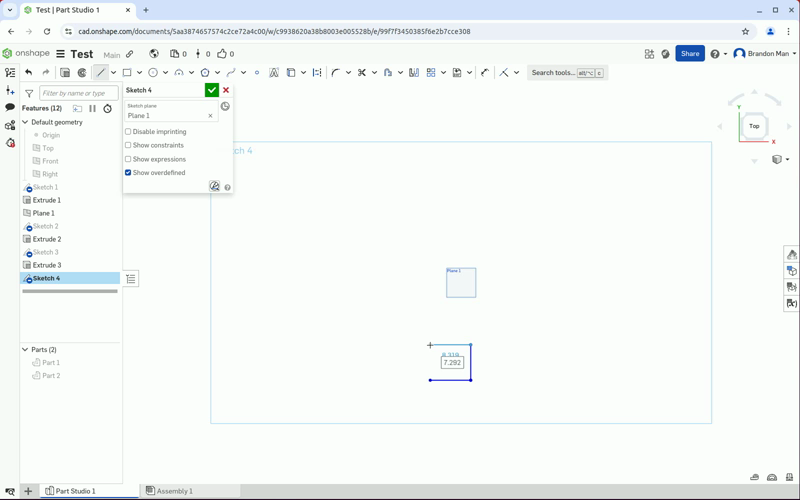
click(430, 344)
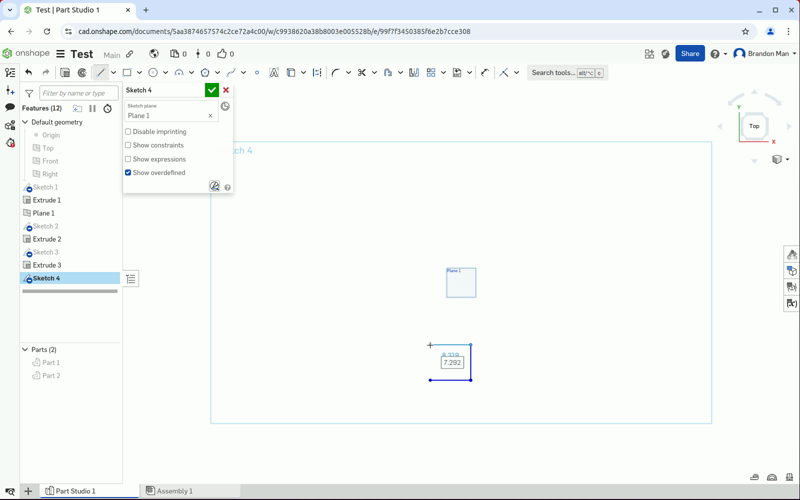
key_up(shift)
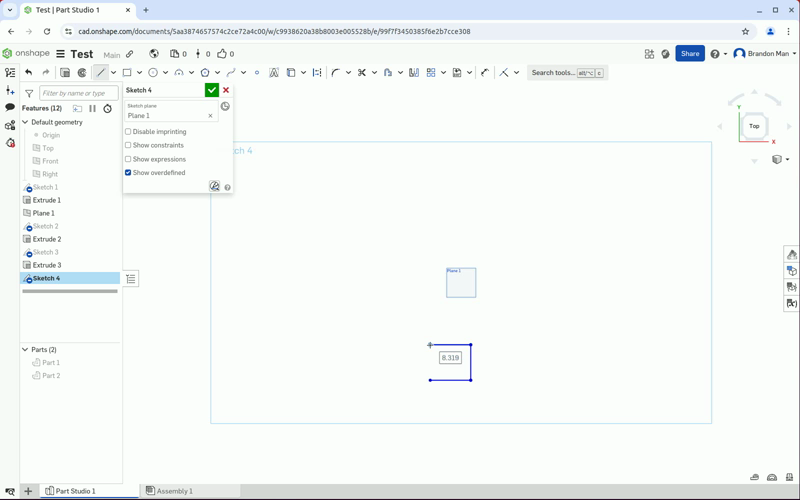
mouse_move(460, 344)
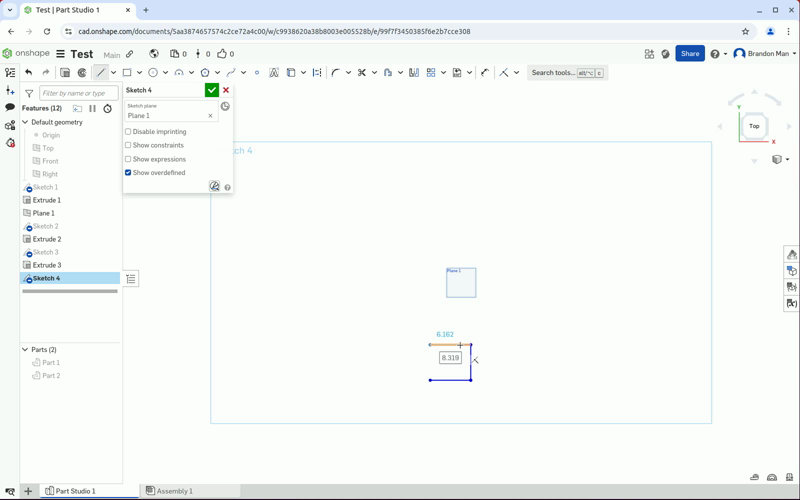
key_down(shift)
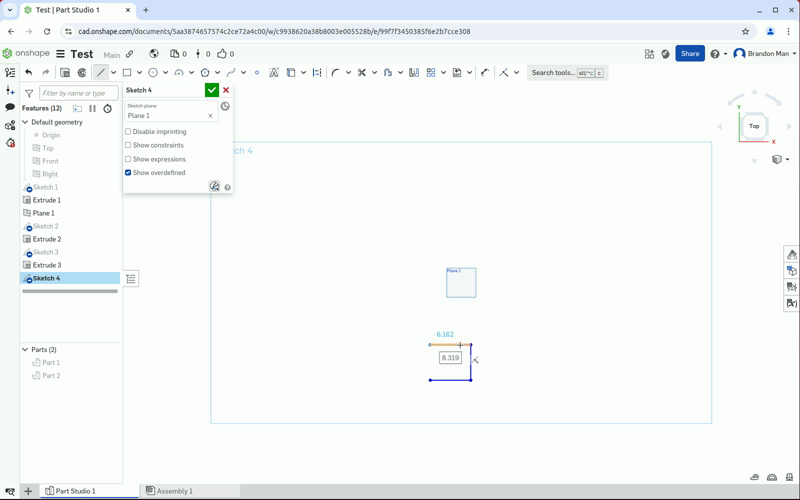
mouse_move(430, 380)
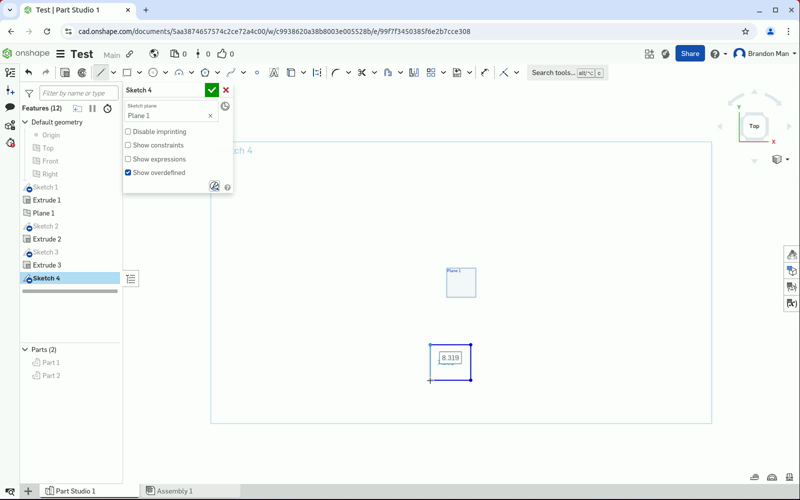
key_up(shift)
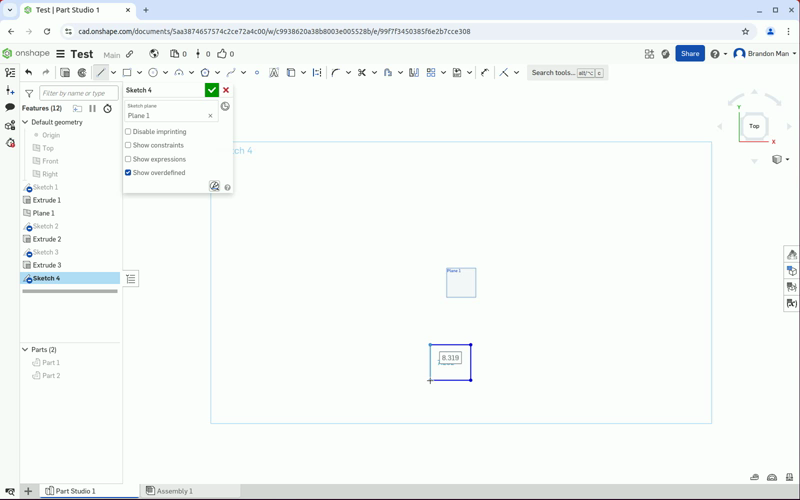
click(430, 380)
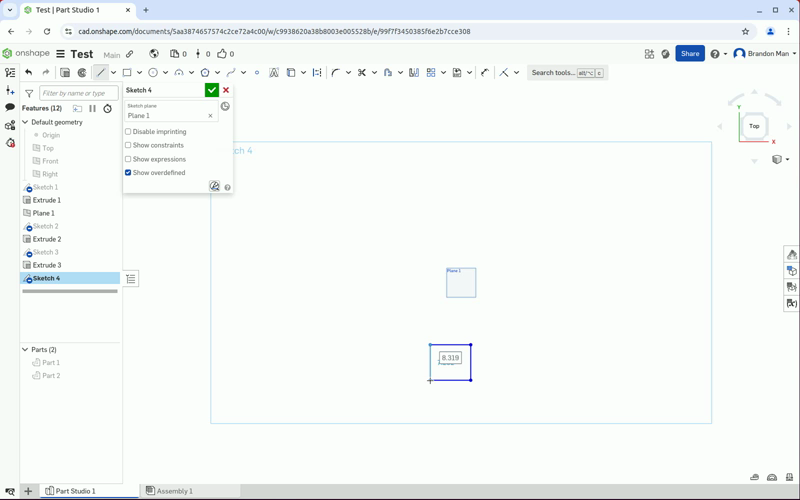
key(esc)
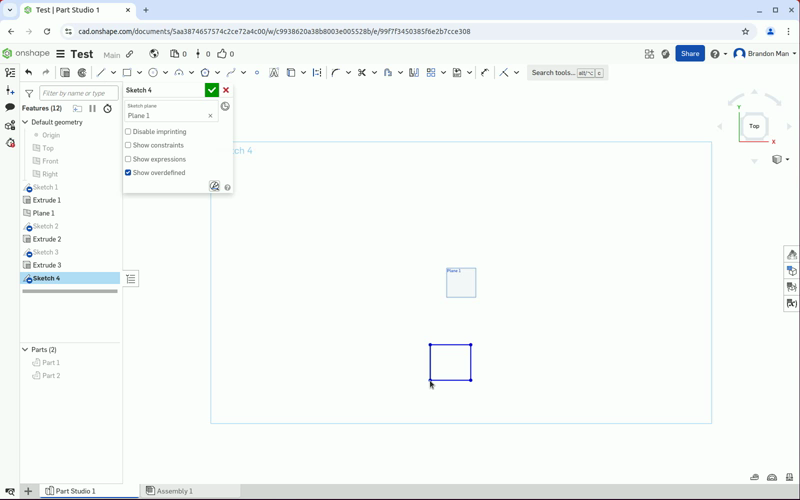
mouse_move(451, 366)
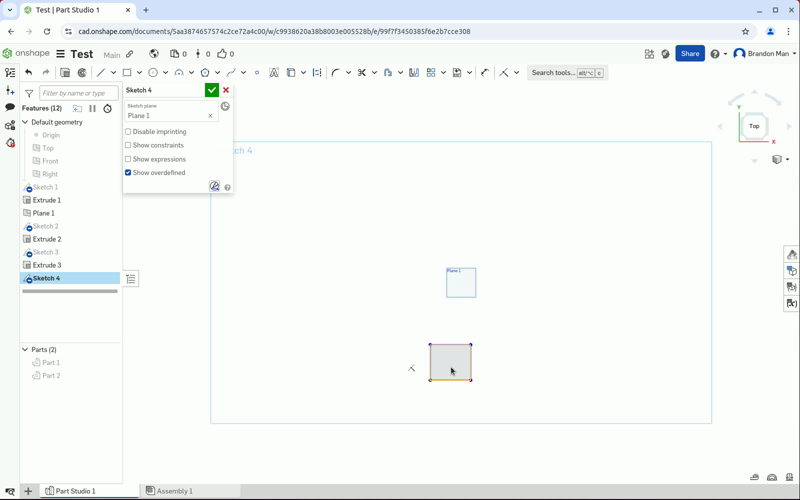
scroll(6)
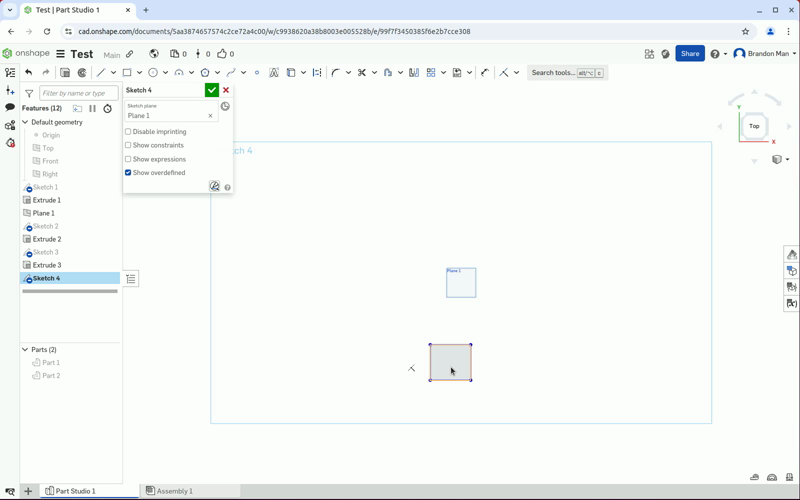
scroll(6)
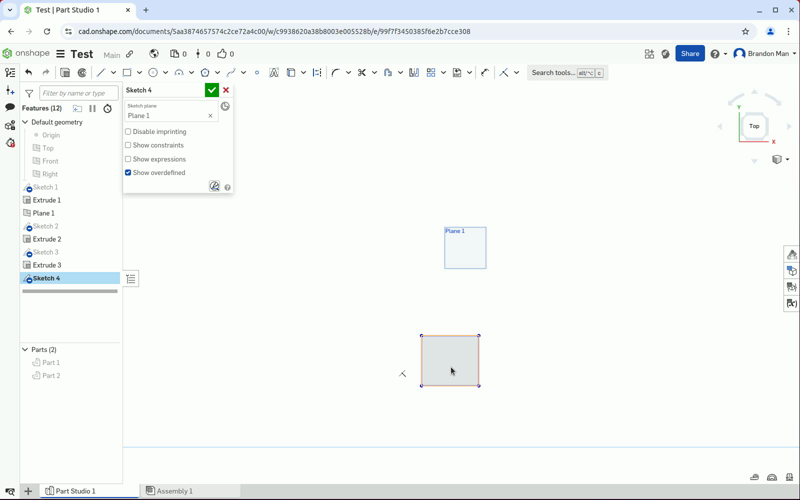
scroll(6)
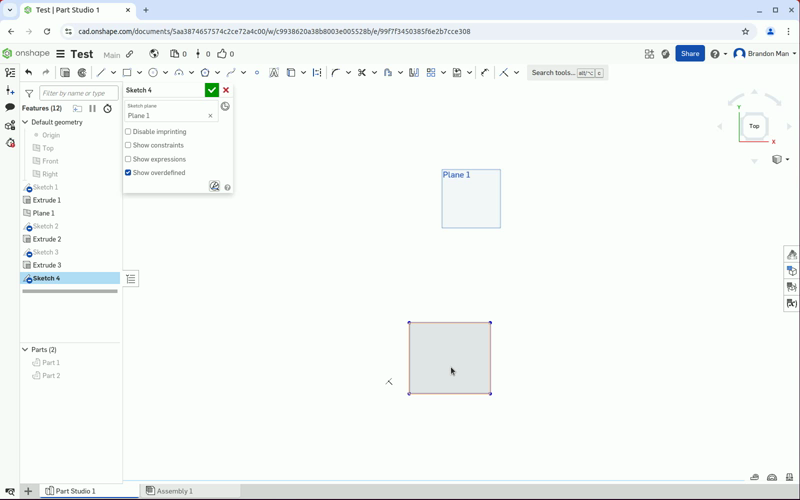
scroll(6)
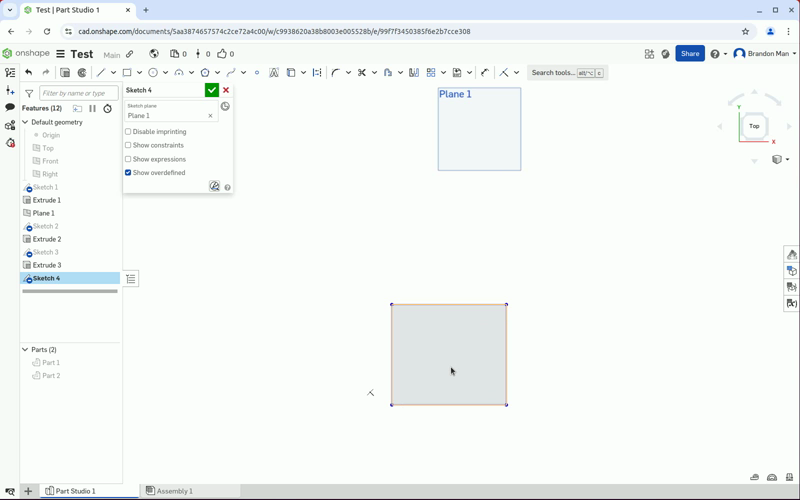
scroll(6)
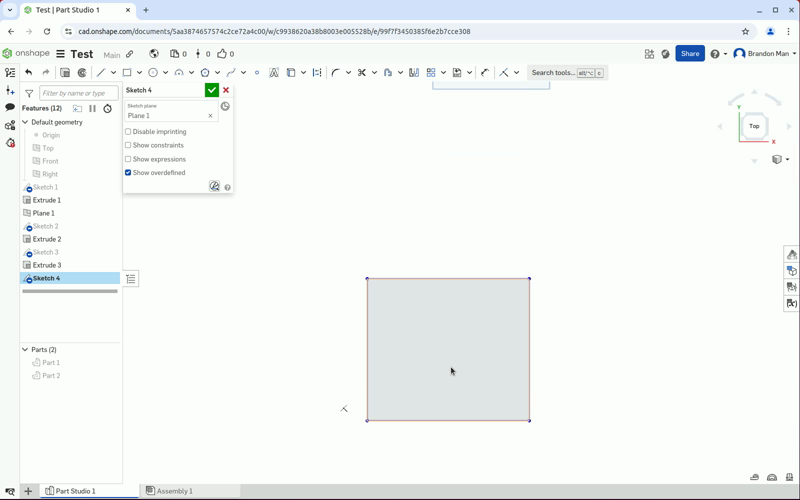
scroll(6)
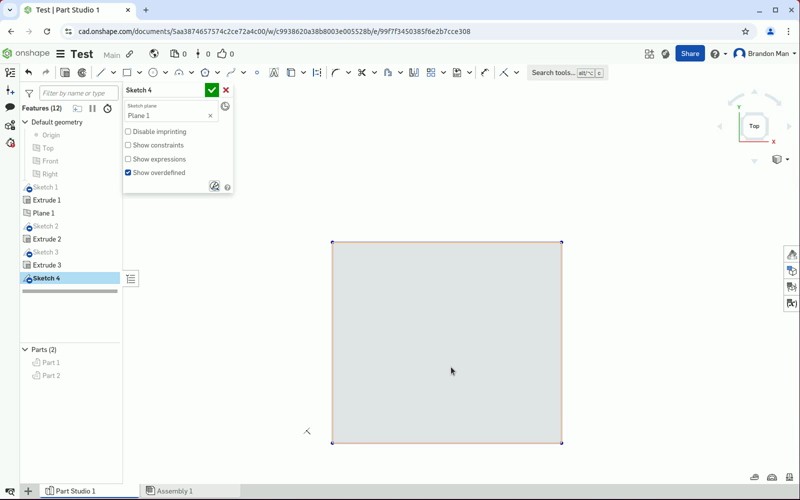
scroll(6)
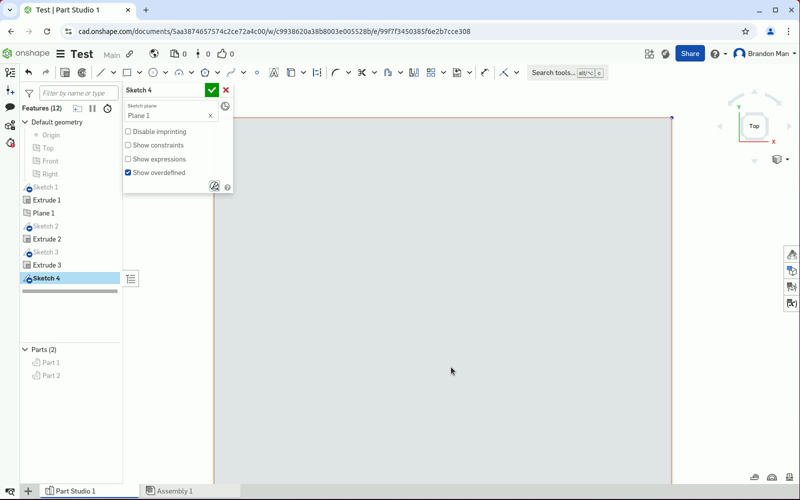
click(451, 366)
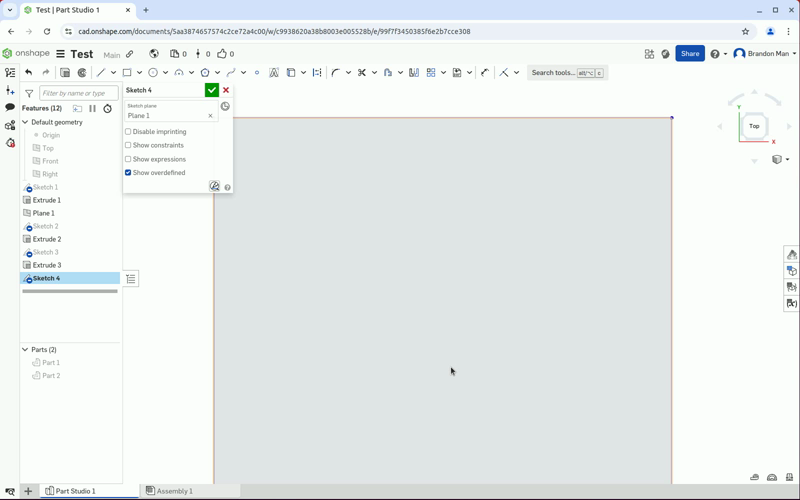
scroll(-6)
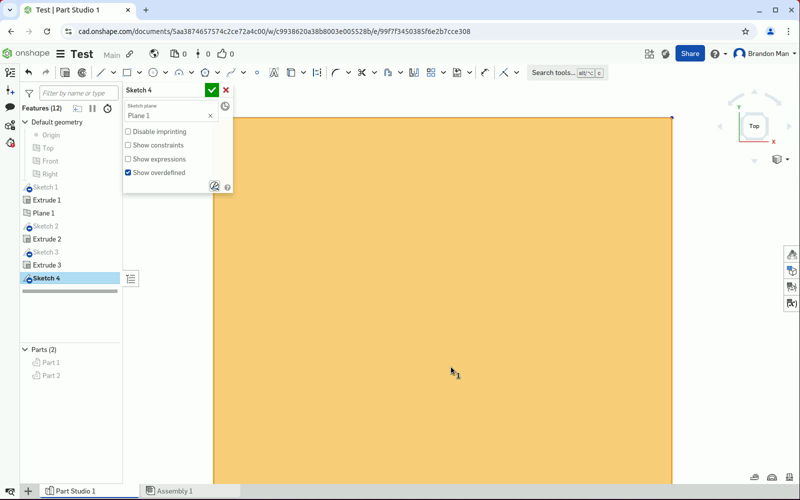
scroll(-6)
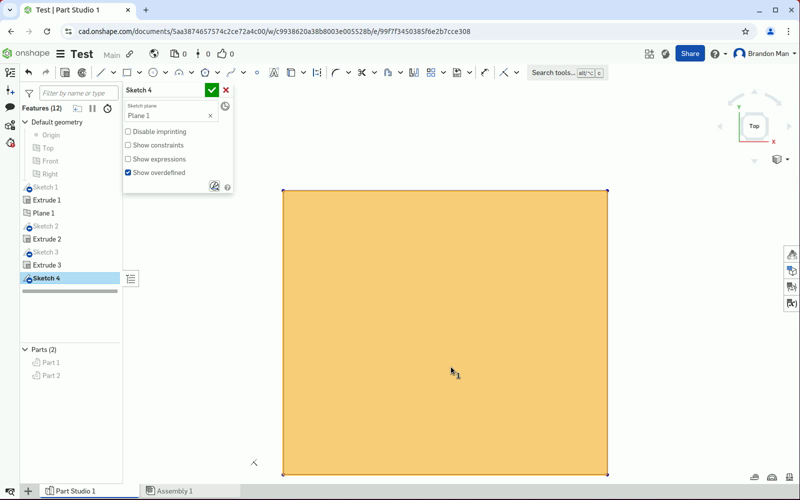
scroll(-6)
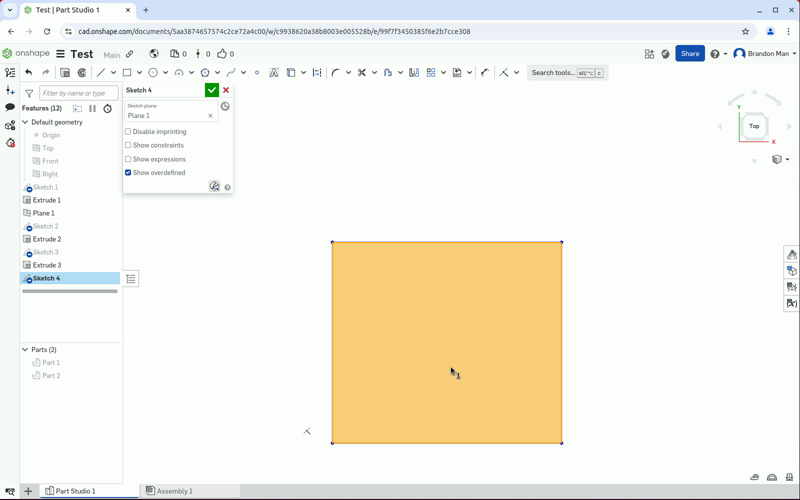
scroll(-6)
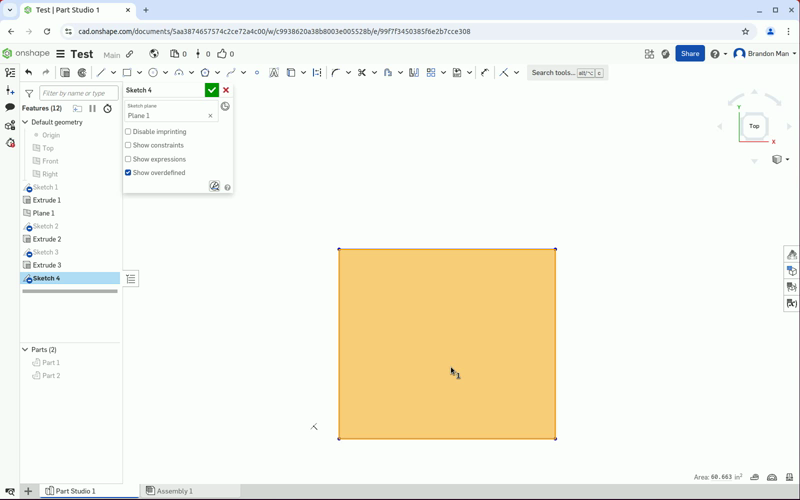
scroll(-6)
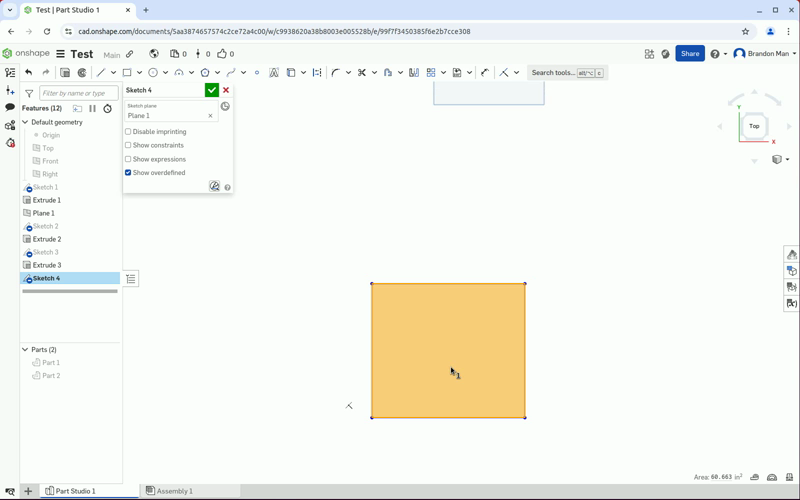
scroll(-6)
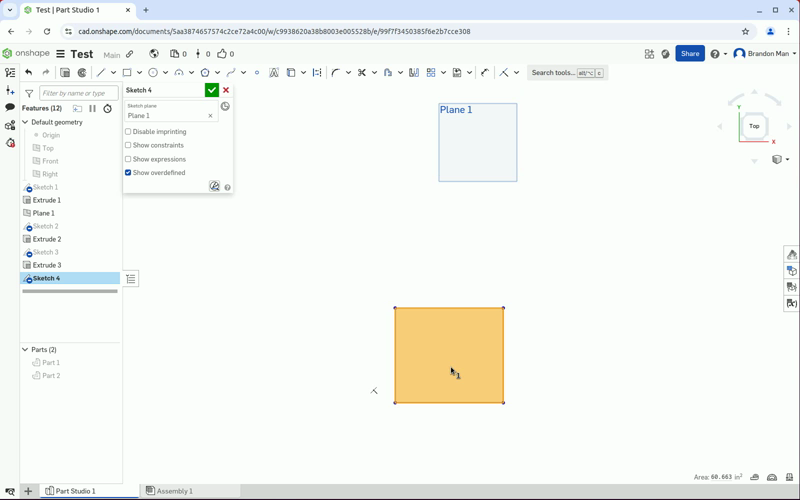
scroll(-6)
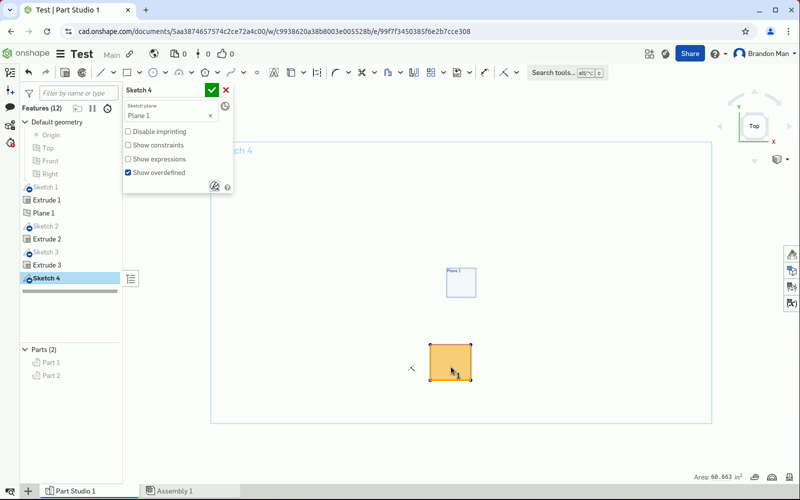
mouse_move(73, 352)
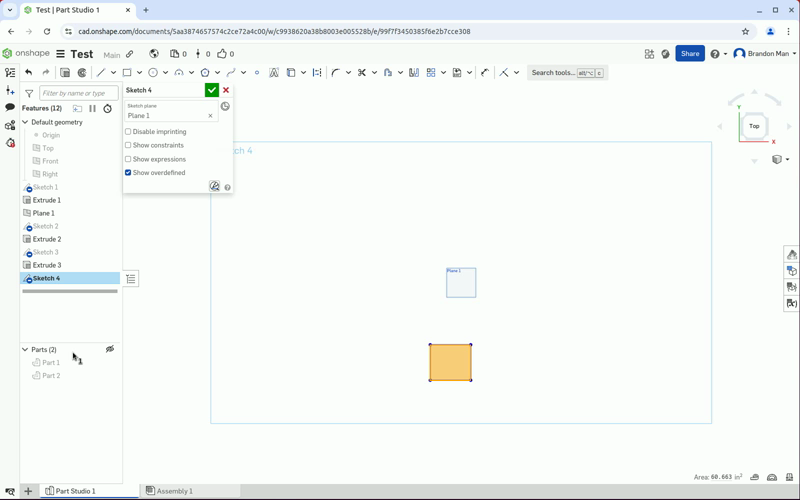
key(shift+y)
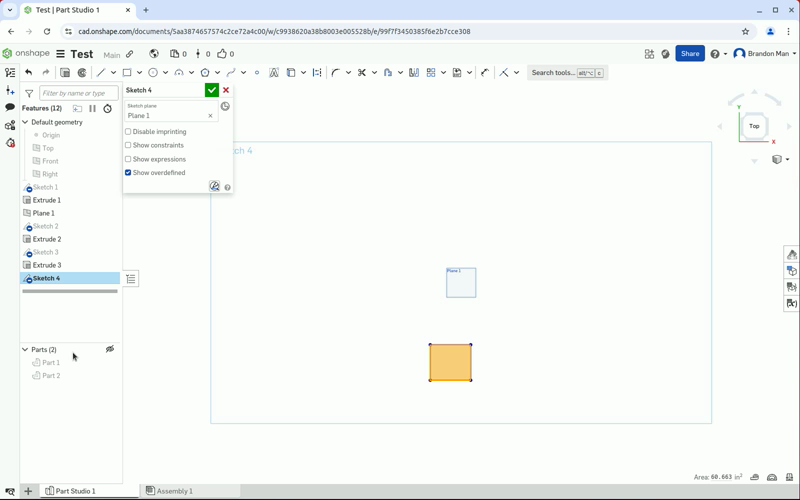
key(shift+e)
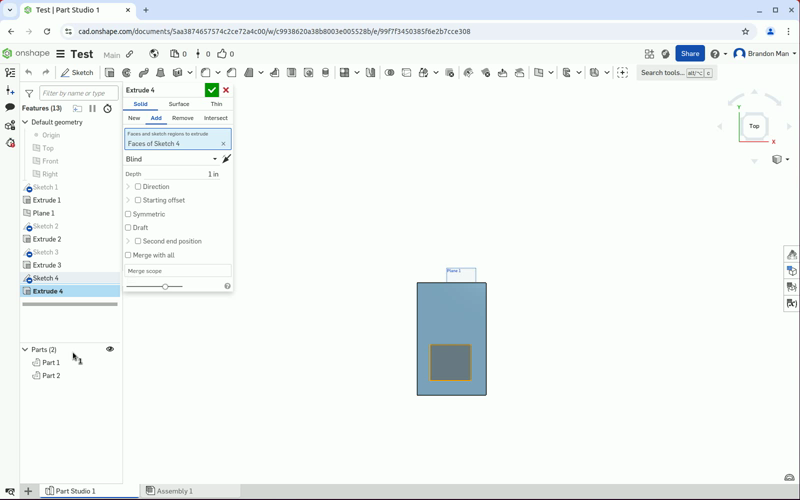
mouse_move(143, 106)
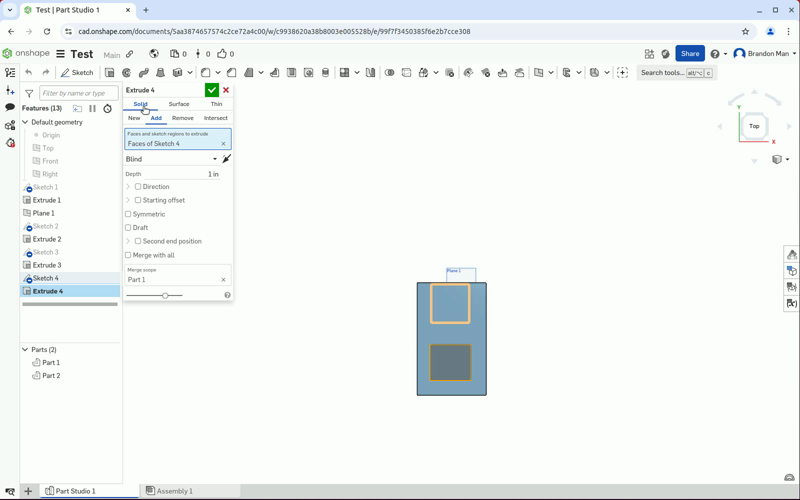
click(143, 106)
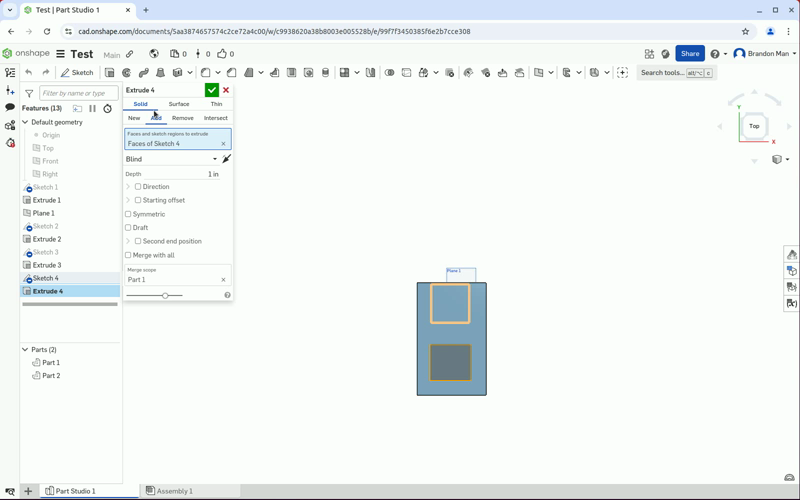
mouse_move(186, 120)
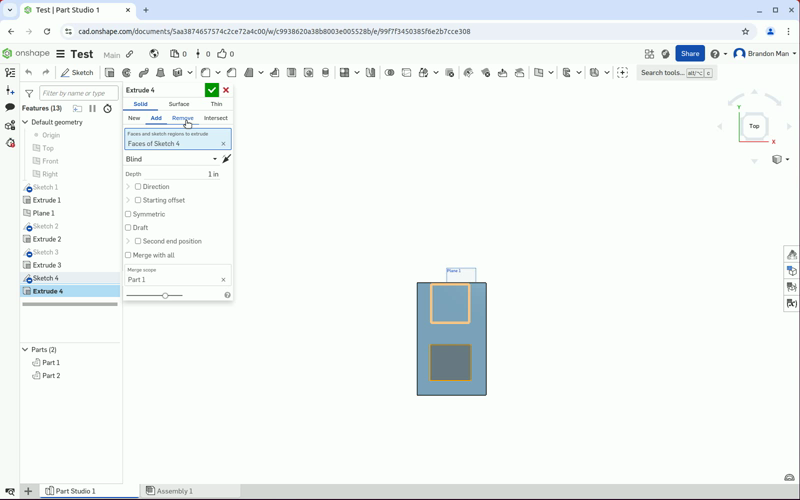
click(186, 120)
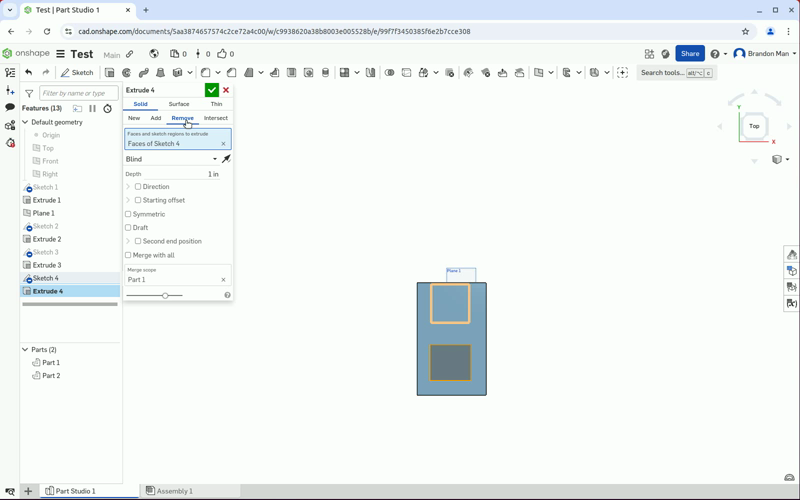
key(tab, 4)
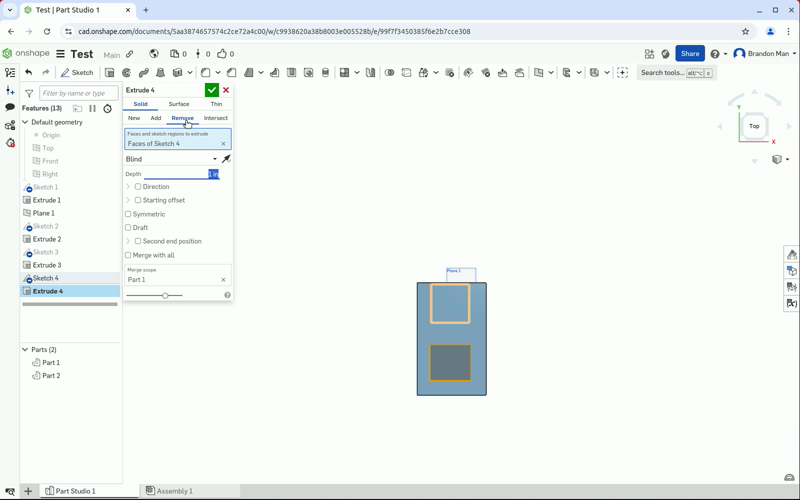
text(2.407)
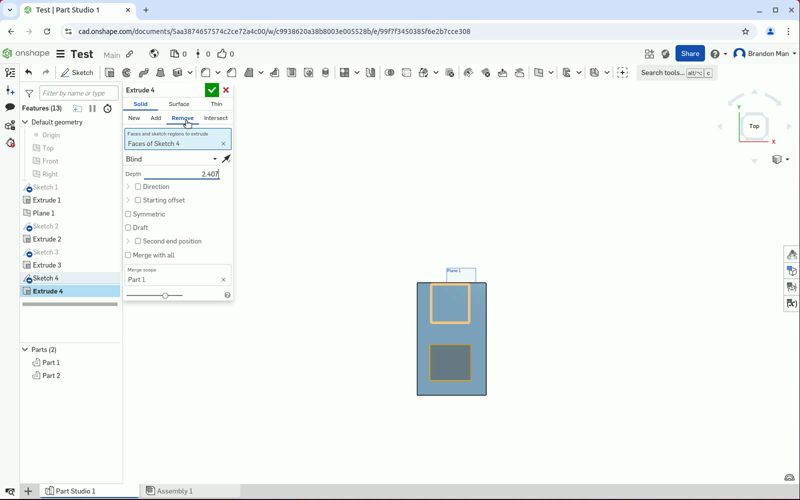
key(tab, 6)
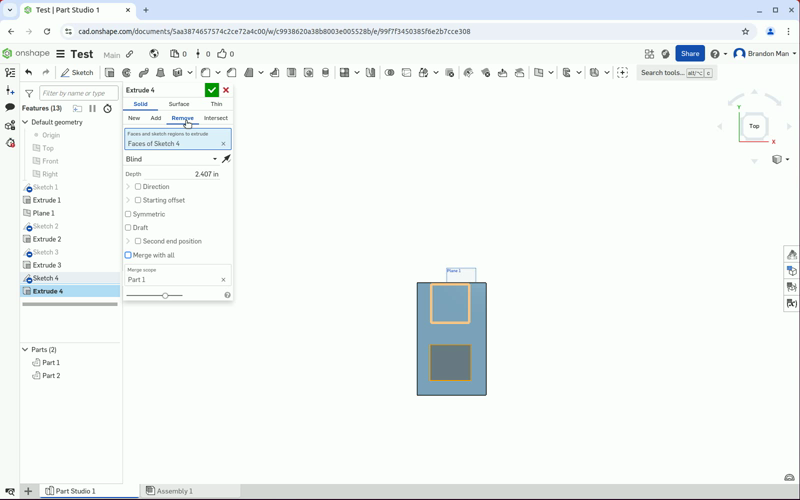
key(space)
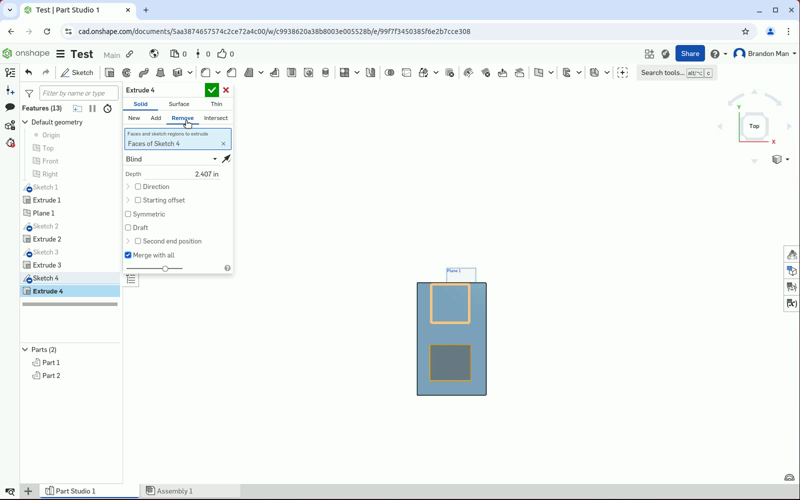
key(enter)
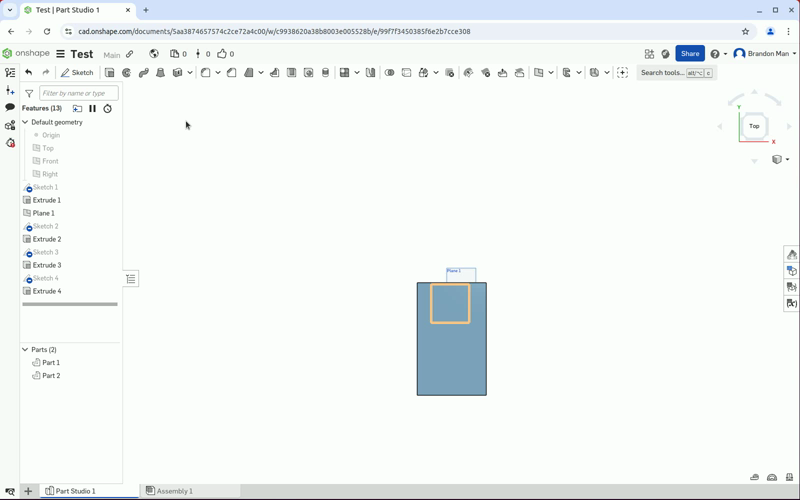
key(shift+h)
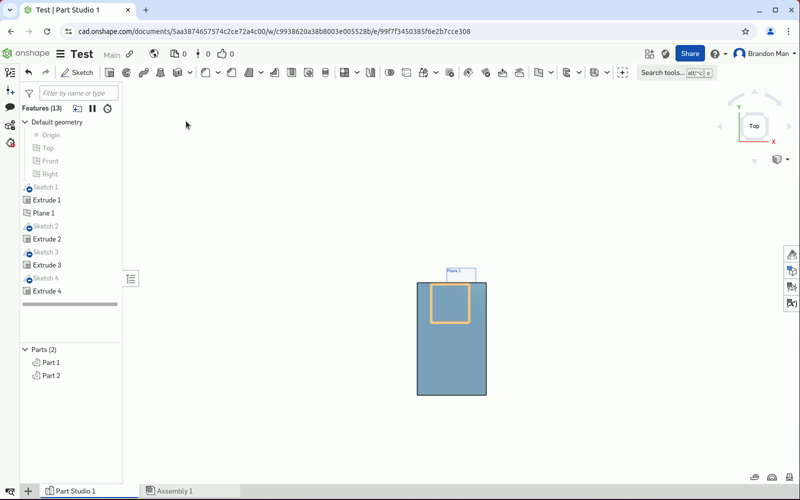
key(shift+h)
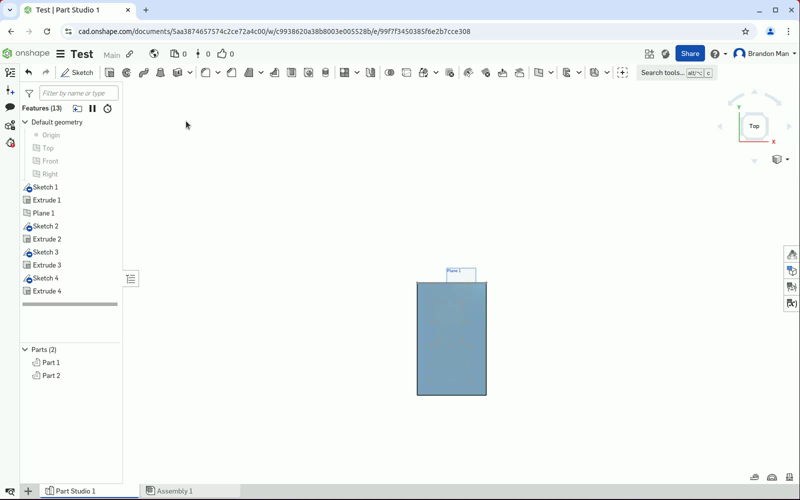
key(shift+7)
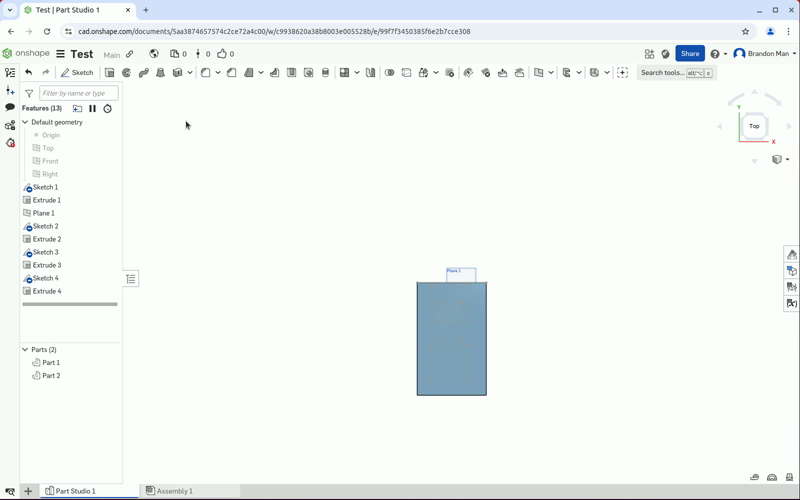
key(up, 3)
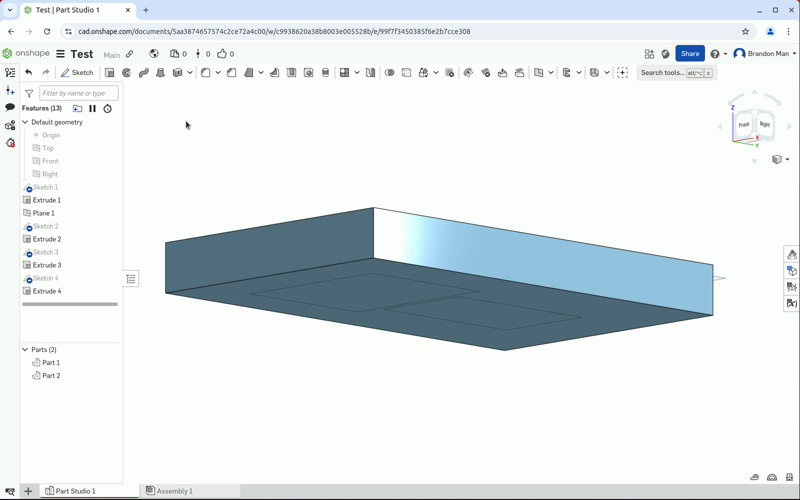
key(left, 3)
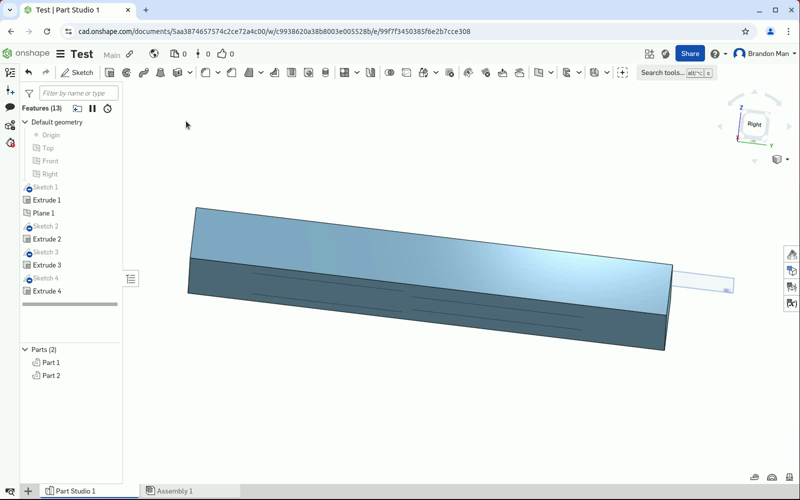
key(right, 3)
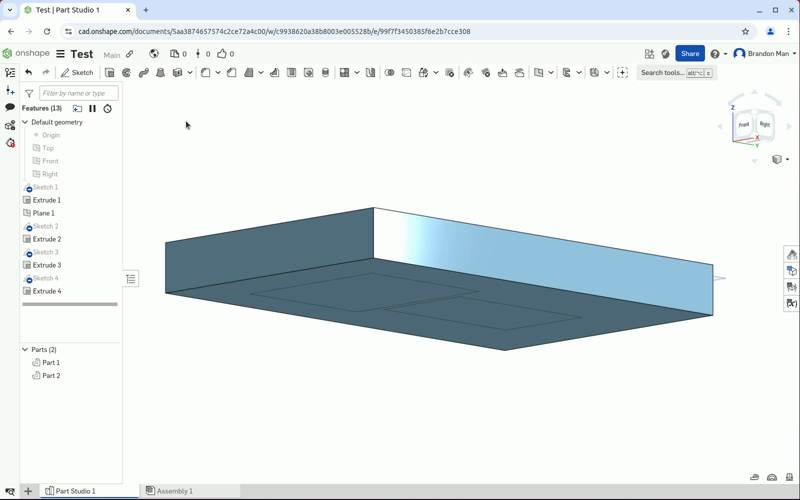
key(down, 3)
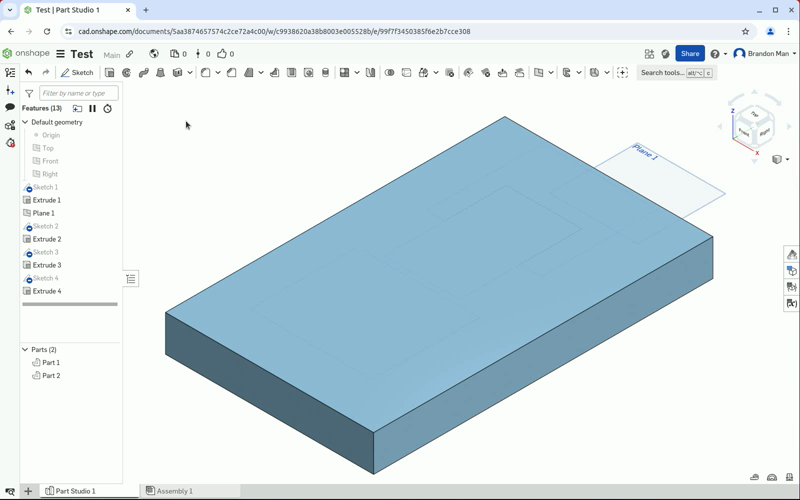
mouse_move(73, 189)
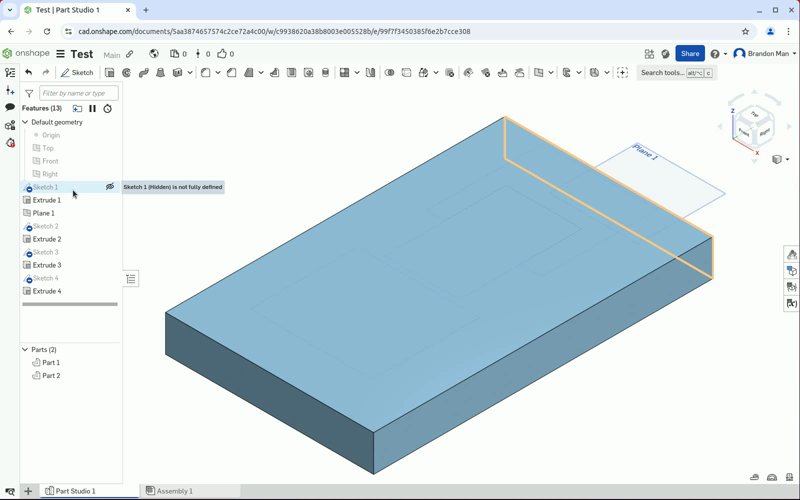
click(73, 189)